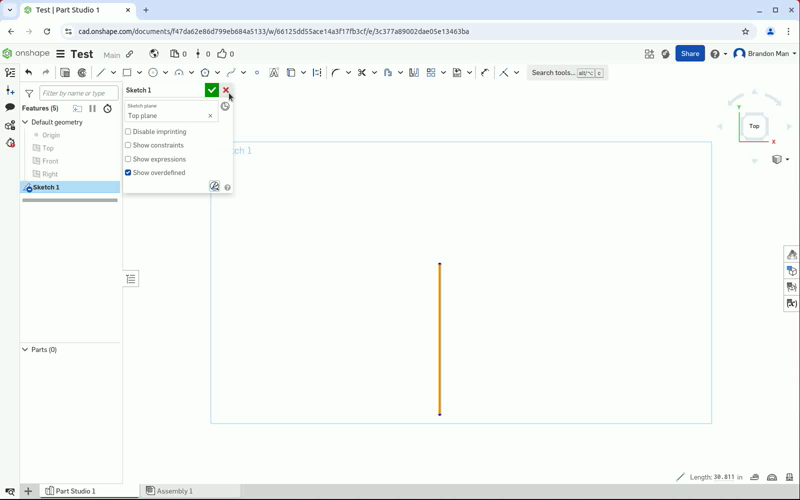
key(shift+h)
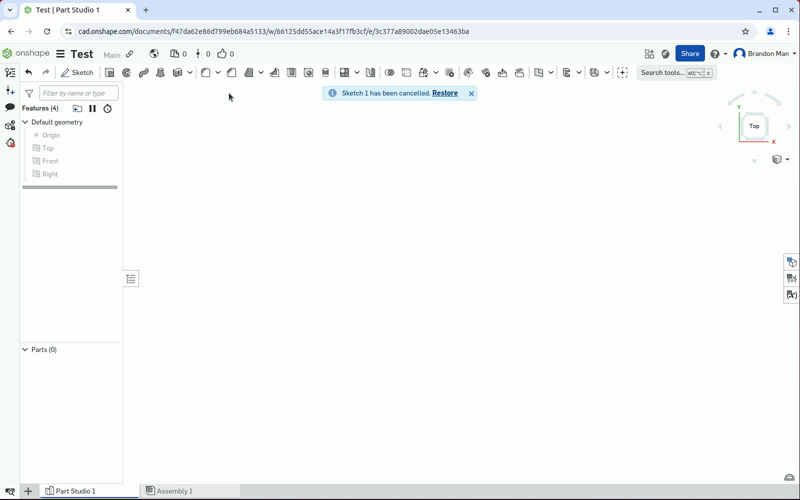
mouse_move(73, 352)
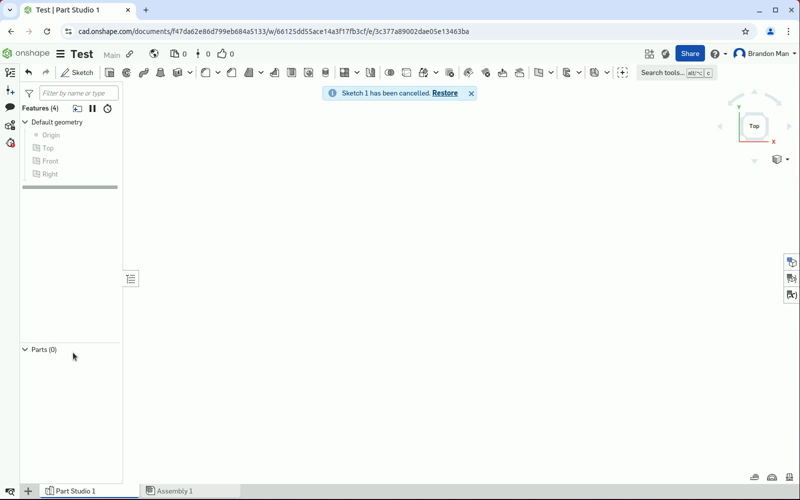
key(y)
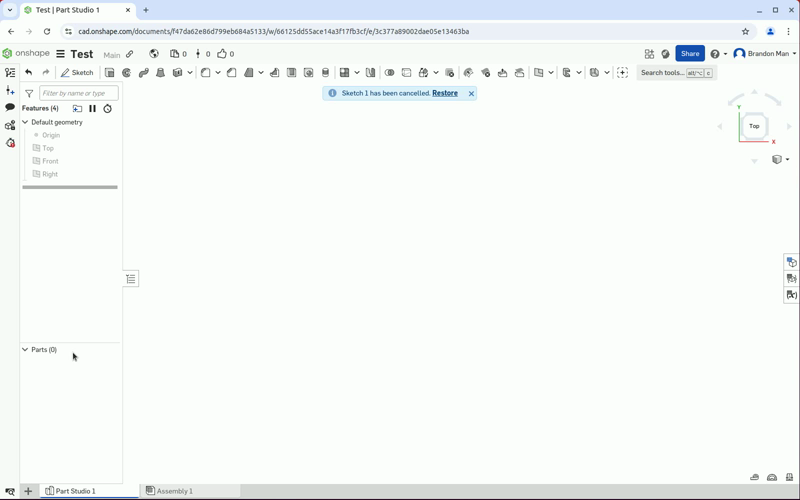
key(shift+p)
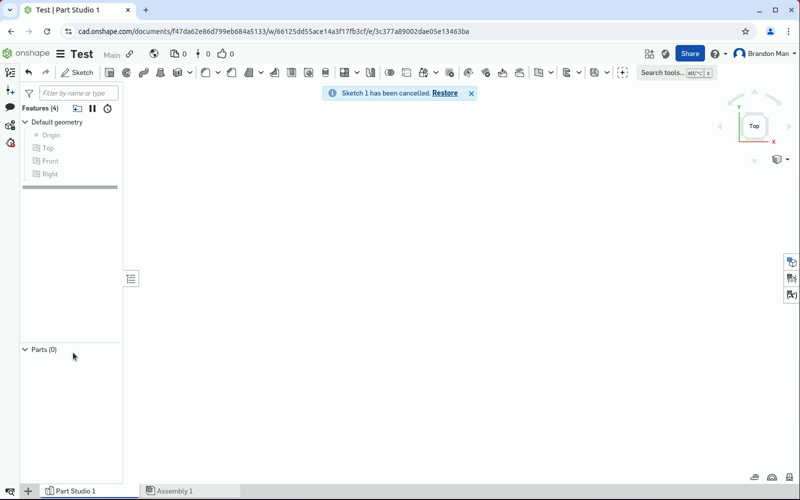
key(space)
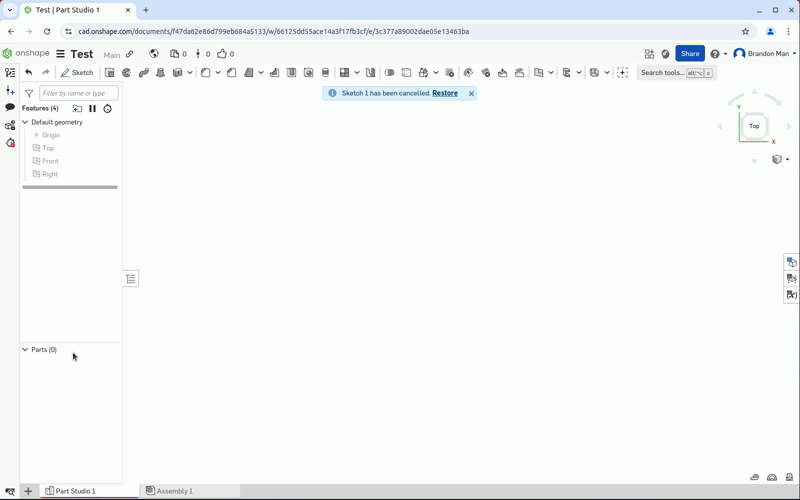
key_down(shift)
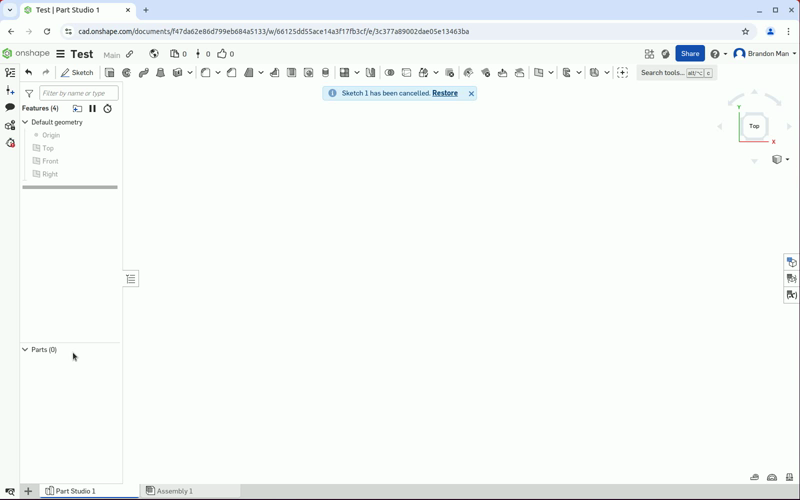
key(up)
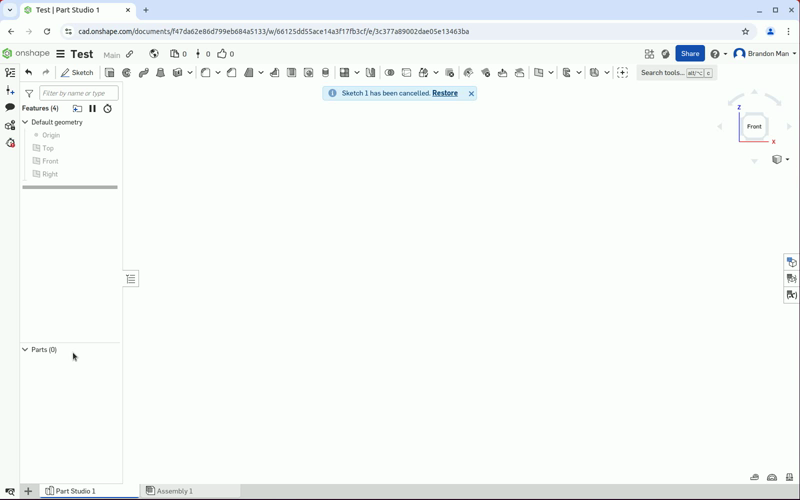
key_up(shift)
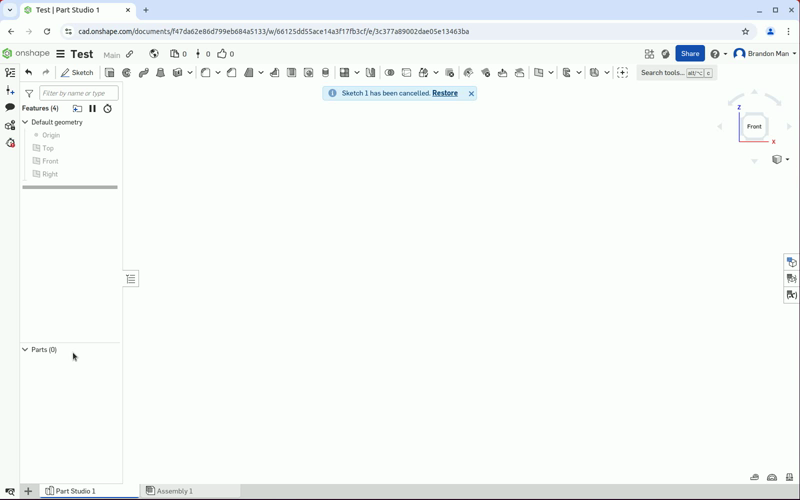
mouse_move(73, 352)
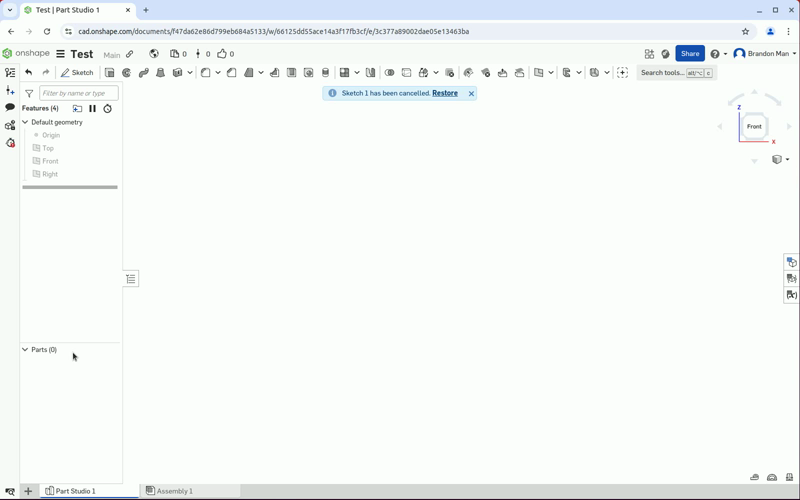
key(shift+y)
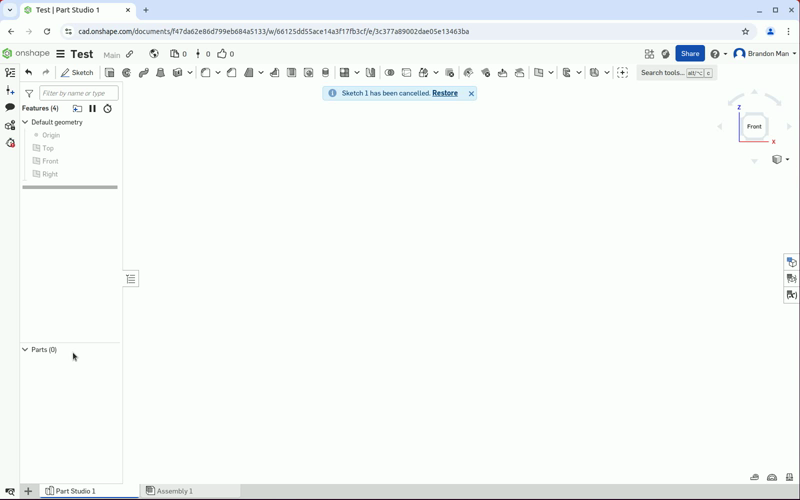
key(shift+s)
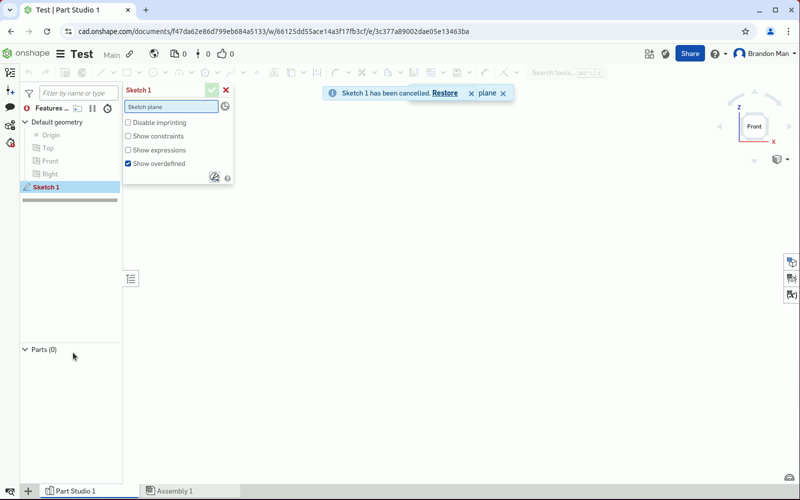
mouse_move(73, 163)
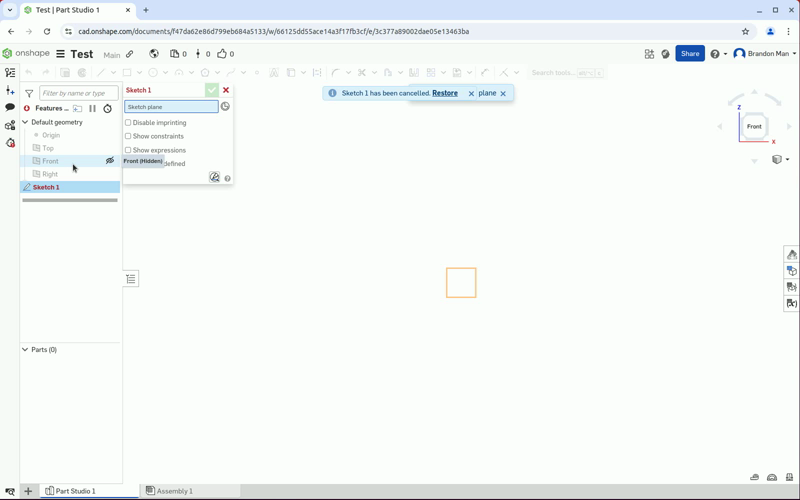
click(73, 163)
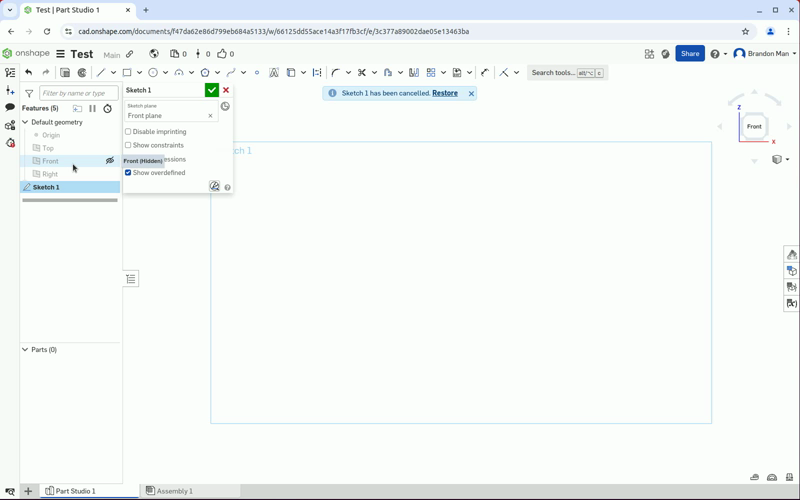
mouse_move(73, 352)
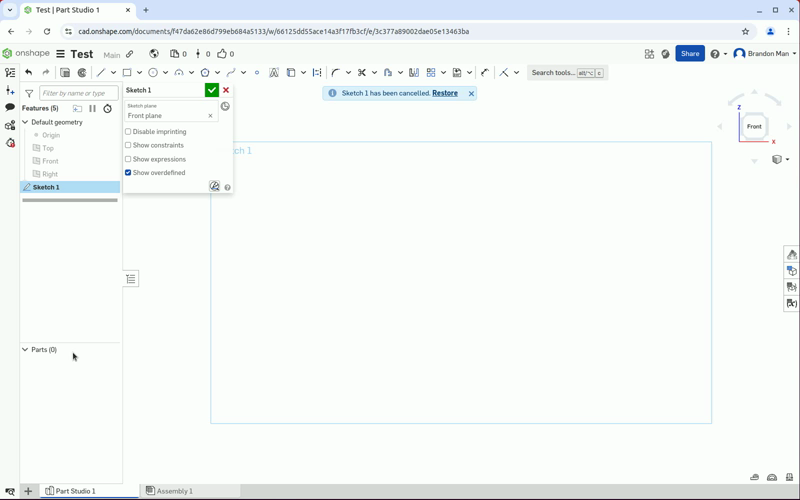
key(y)
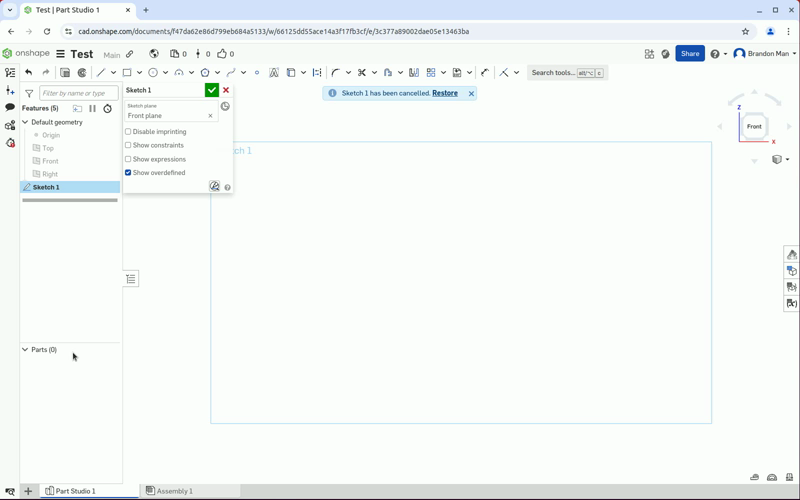
key(l)
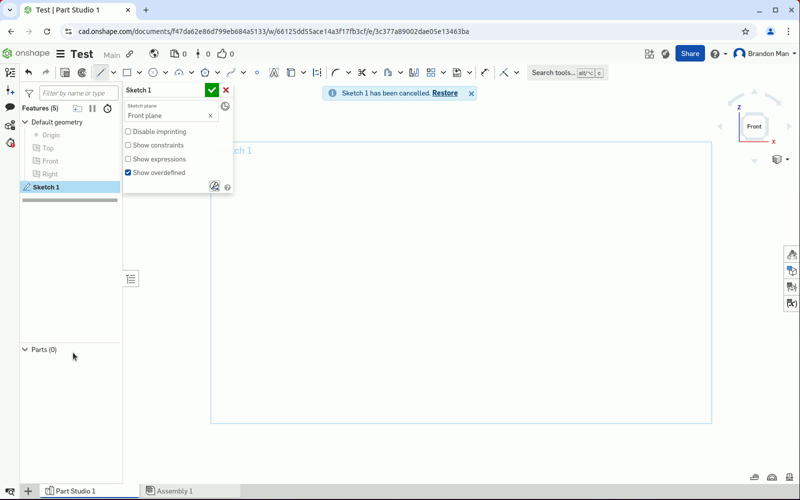
key_down(shift)
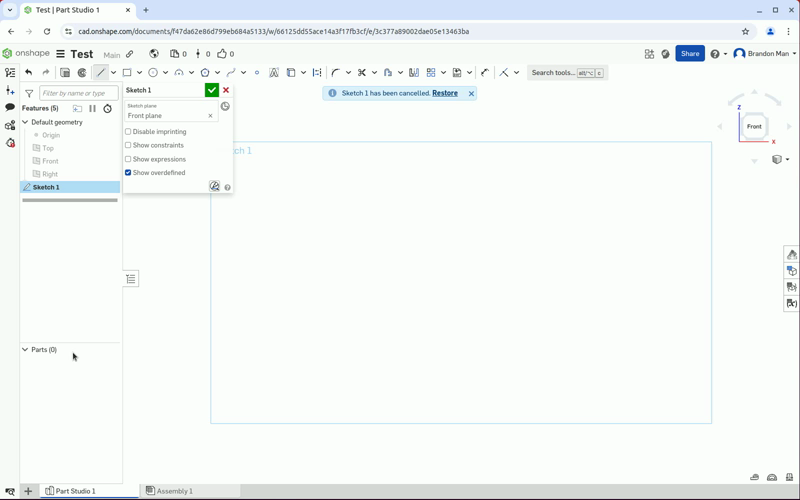
mouse_move(407, 352)
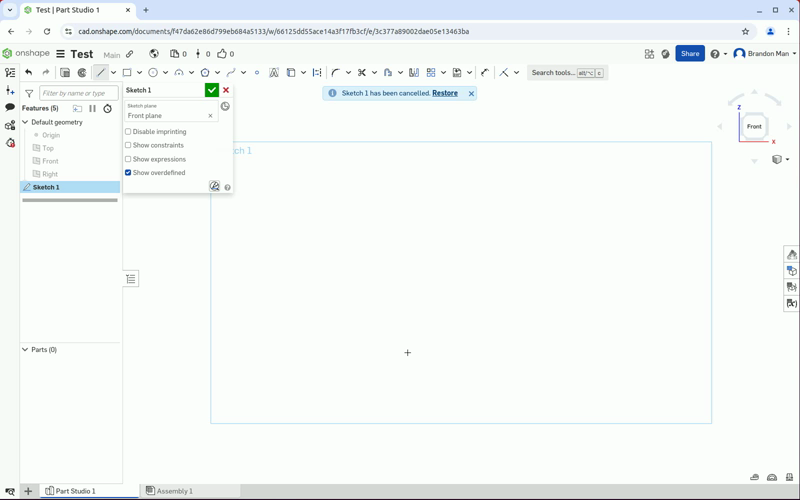
click(407, 352)
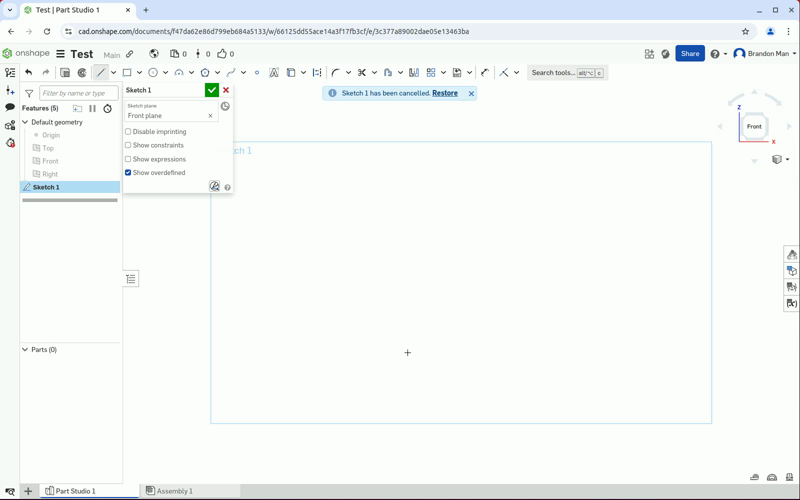
key_up(shift)
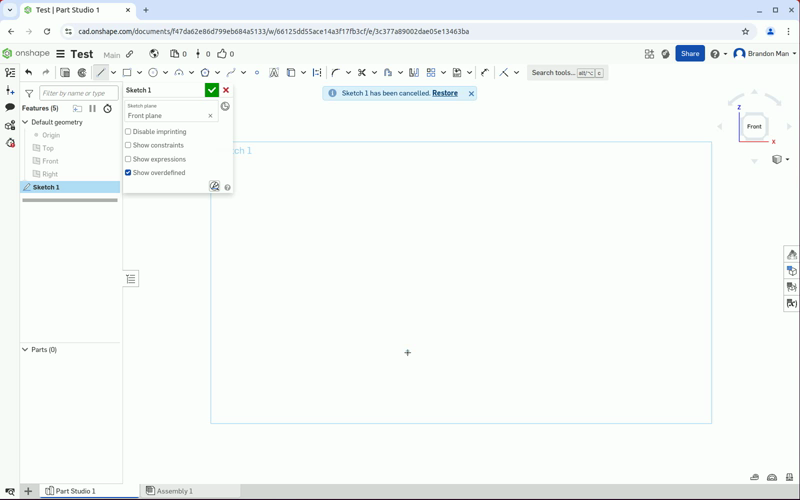
key_down(shift)
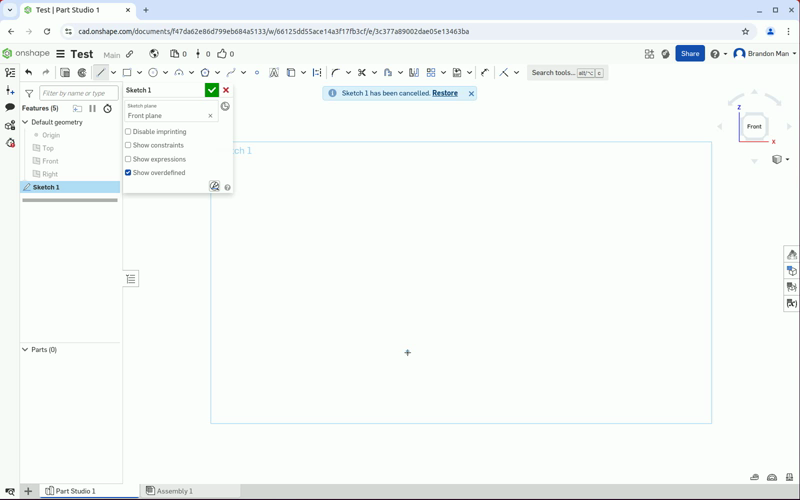
mouse_move(514, 352)
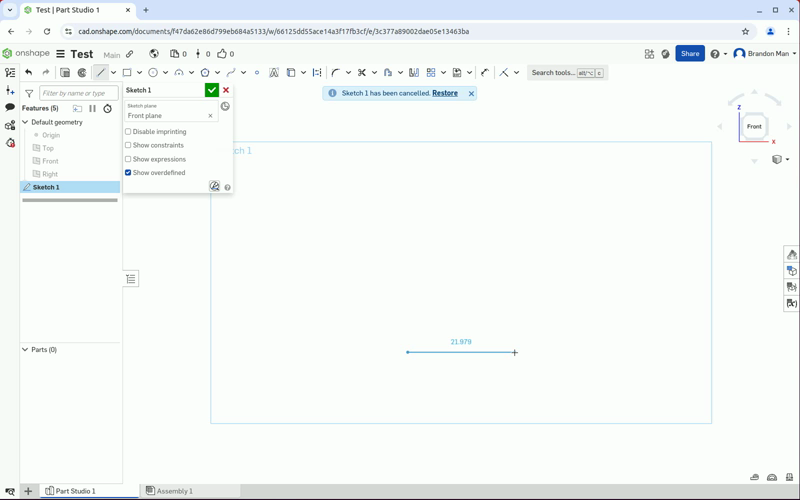
click(514, 352)
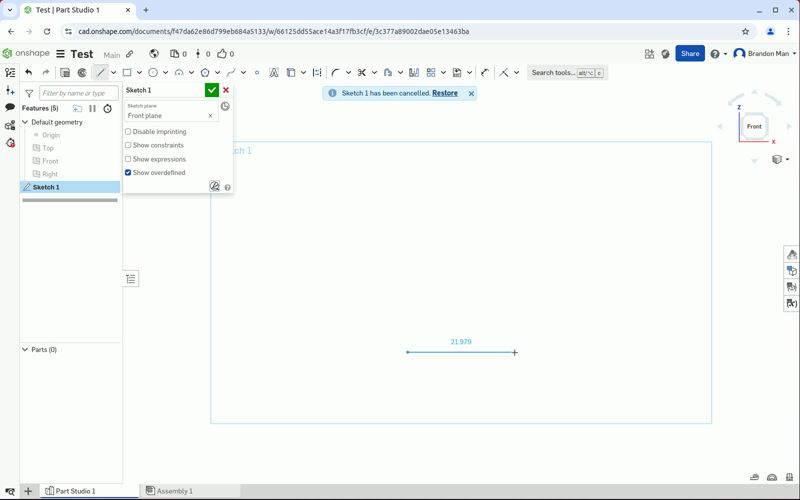
key_up(shift)
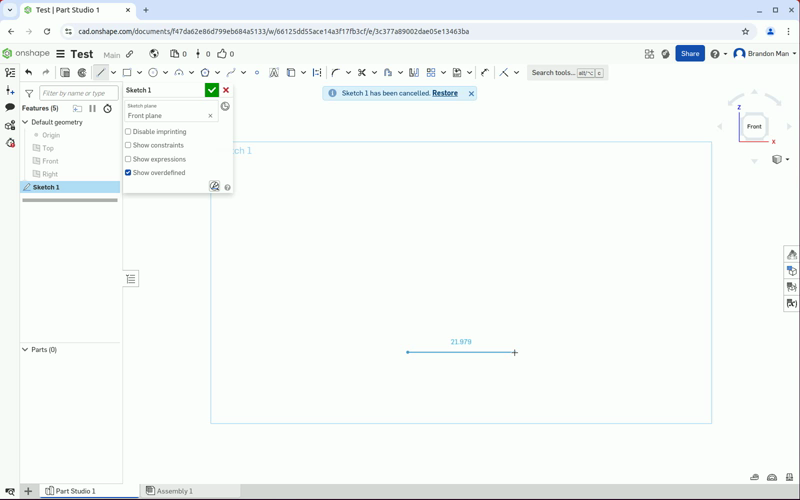
key_down(shift)
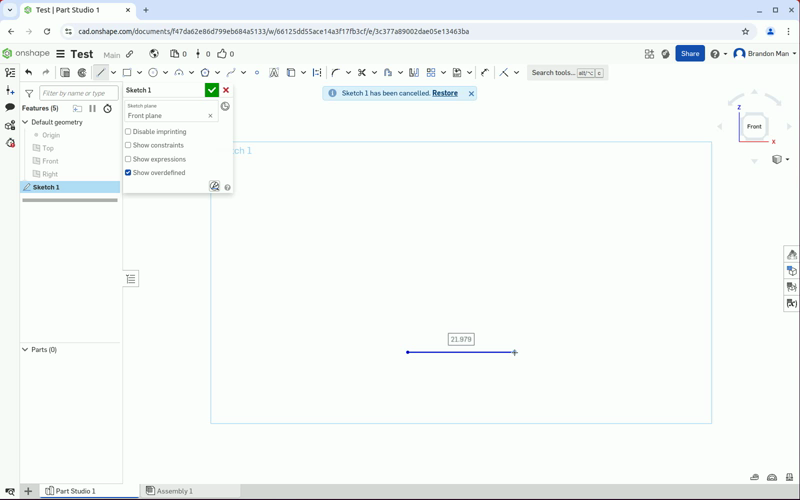
mouse_move(514, 245)
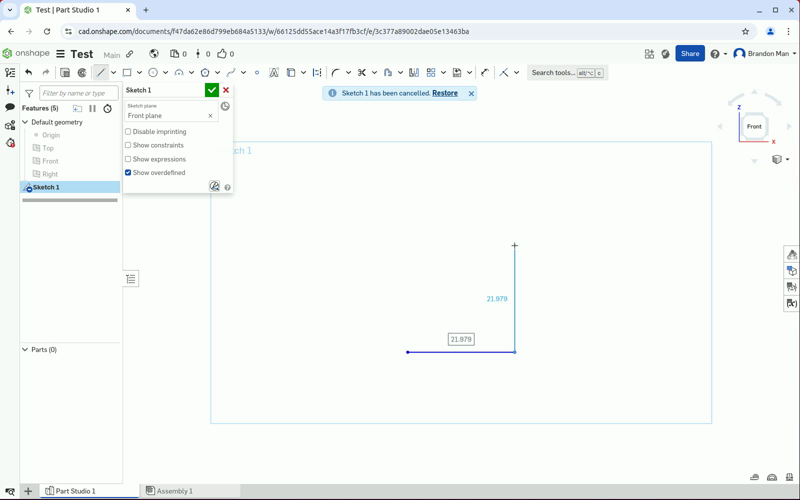
click(514, 245)
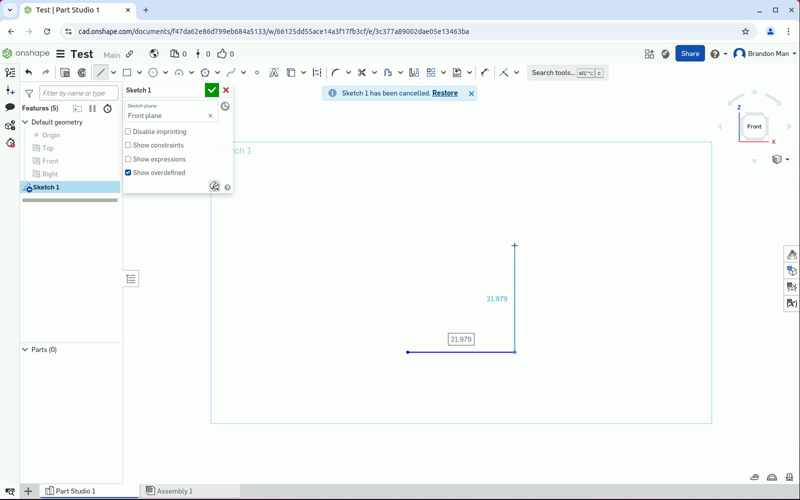
key_up(shift)
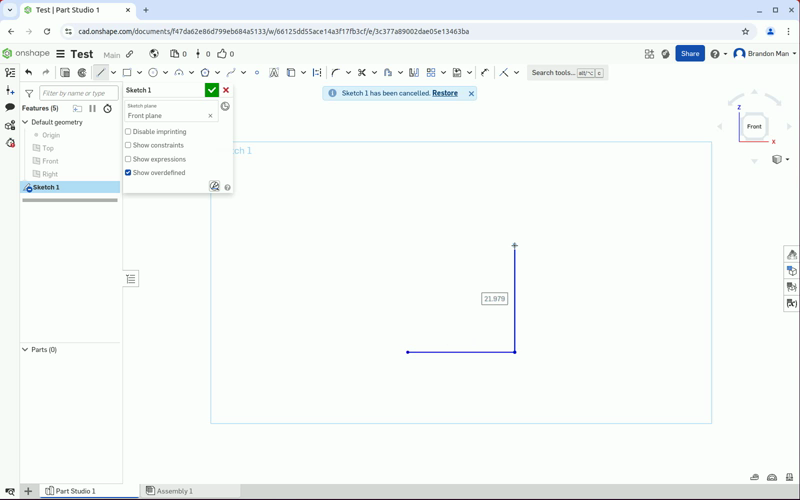
key_down(shift)
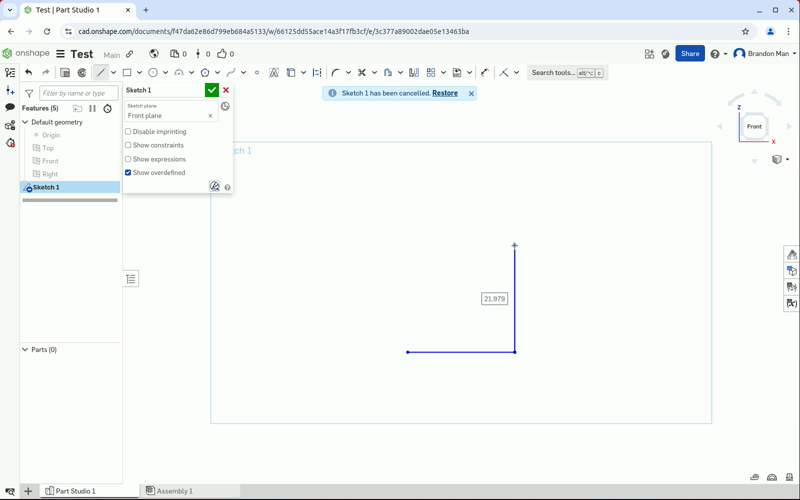
mouse_move(407, 245)
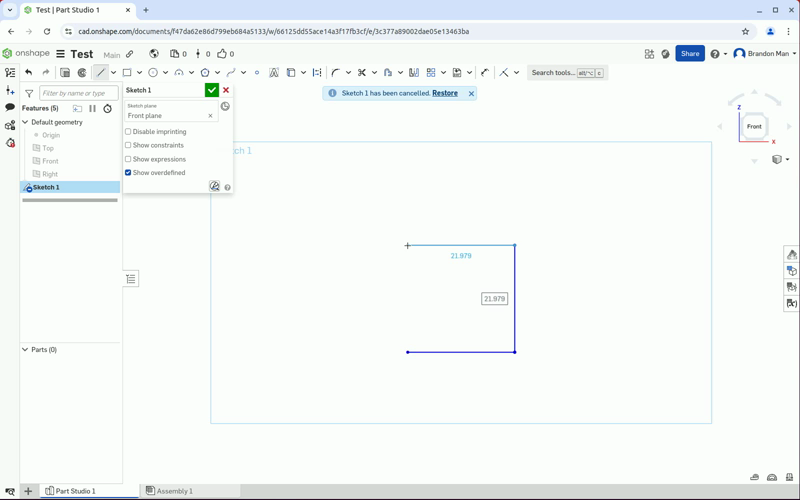
click(407, 245)
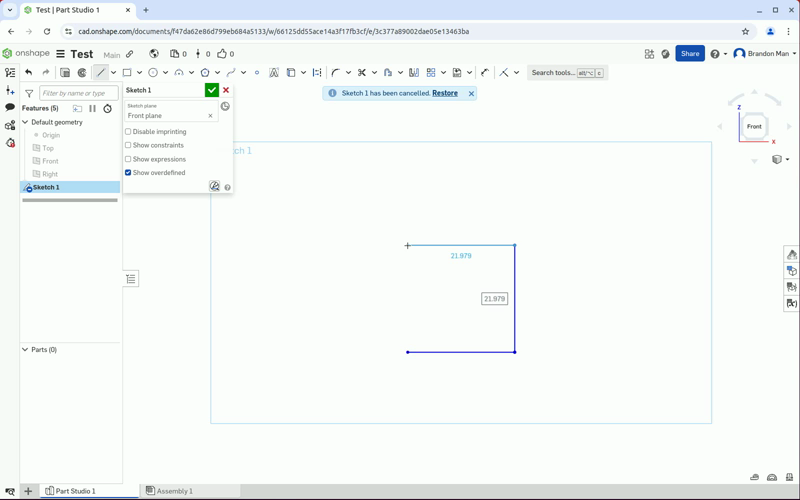
key_up(shift)
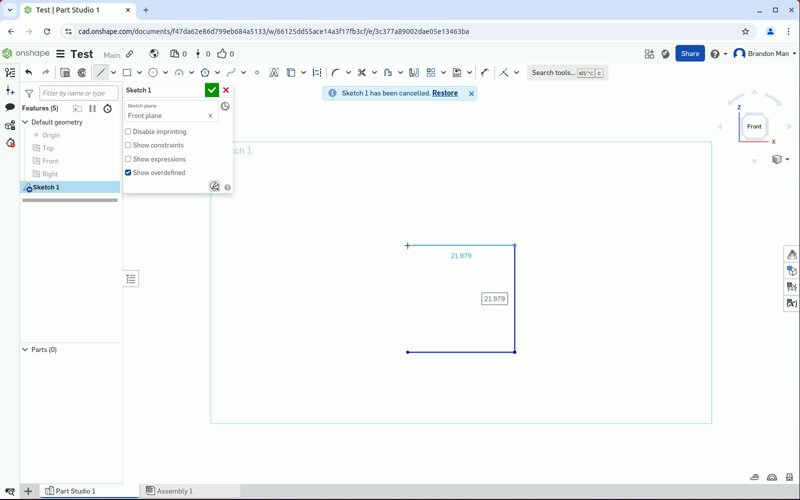
key_down(shift)
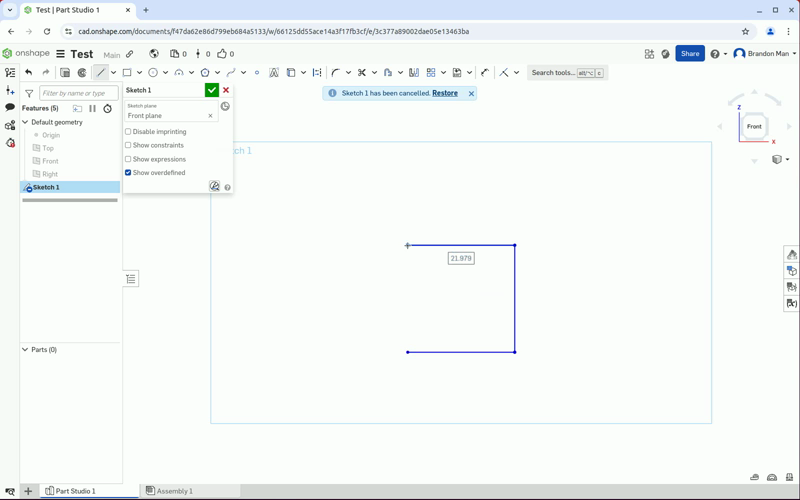
mouse_move(407, 352)
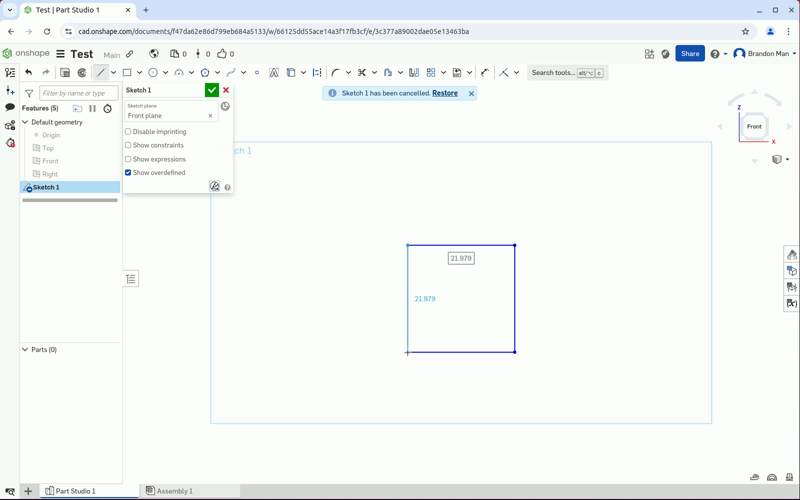
key_up(shift)
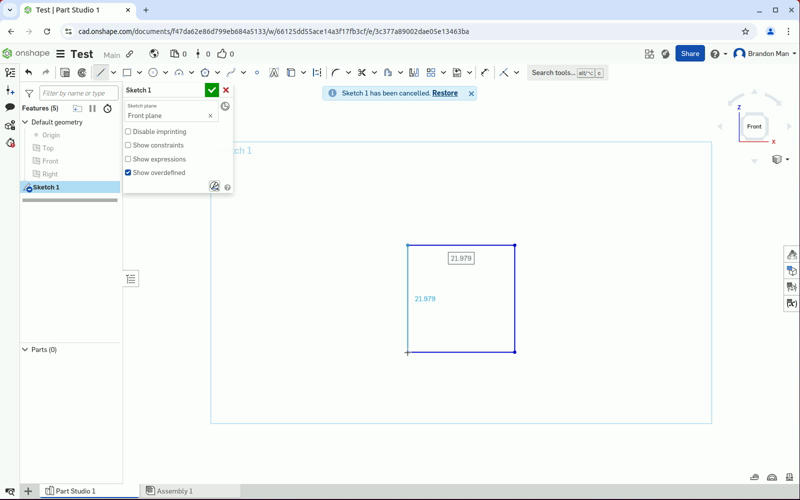
click(407, 352)
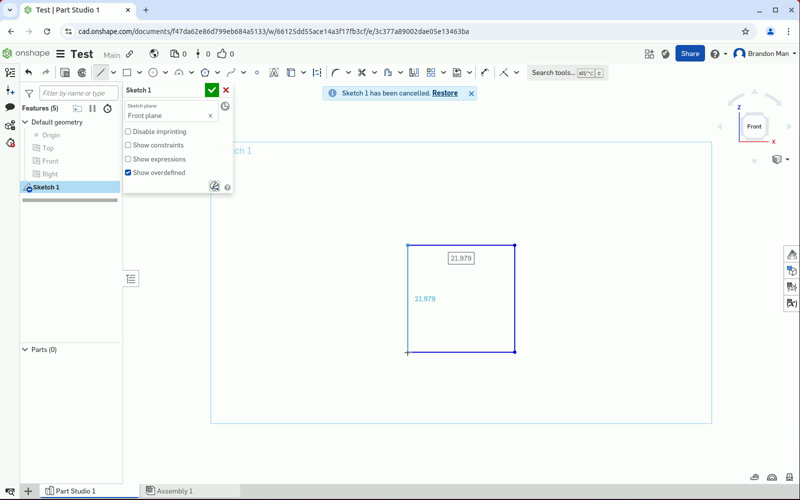
key(esc)
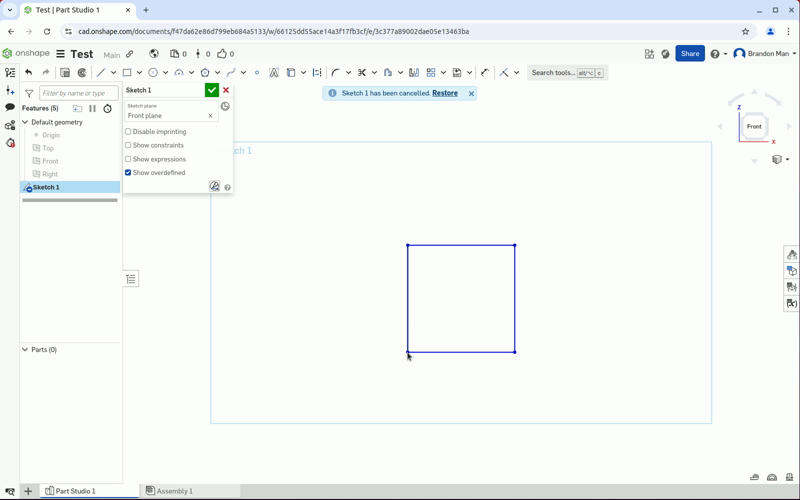
mouse_move(419, 295)
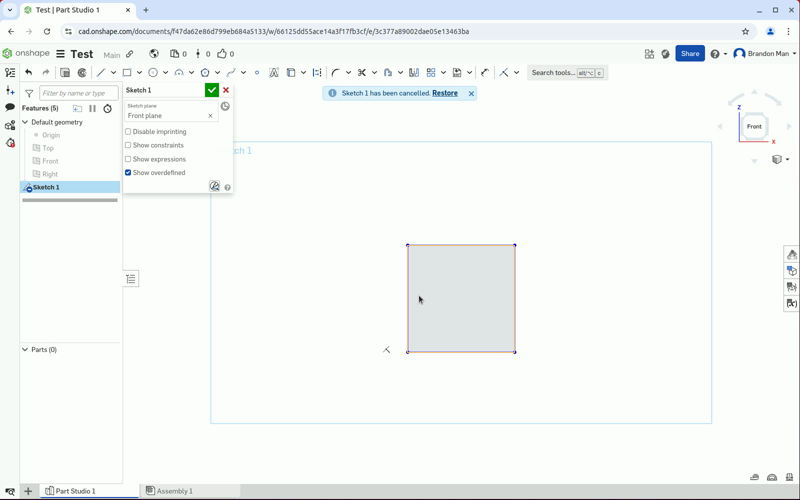
click(419, 295)
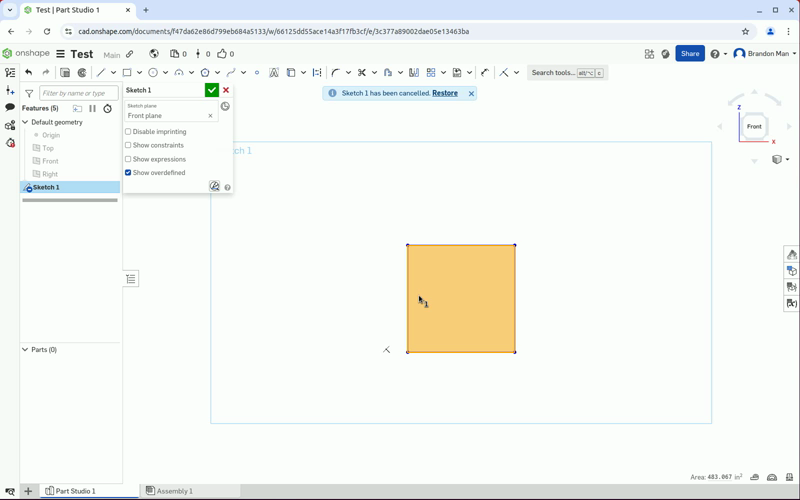
mouse_move(73, 352)
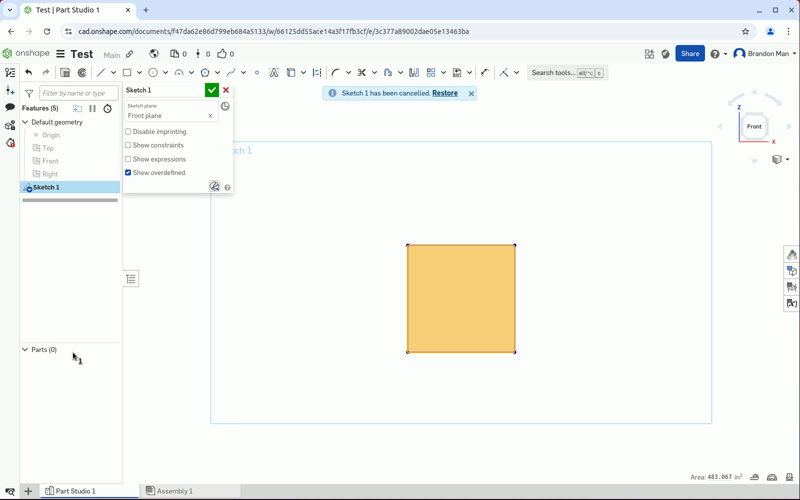
key(shift+y)
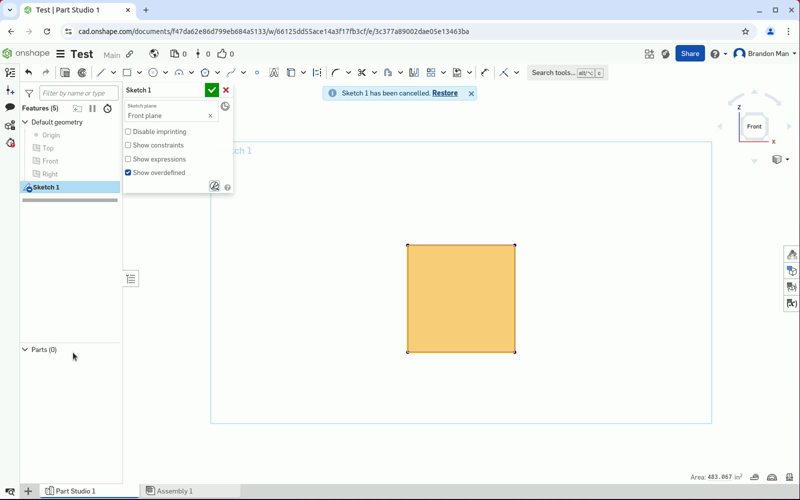
key(shift+e)
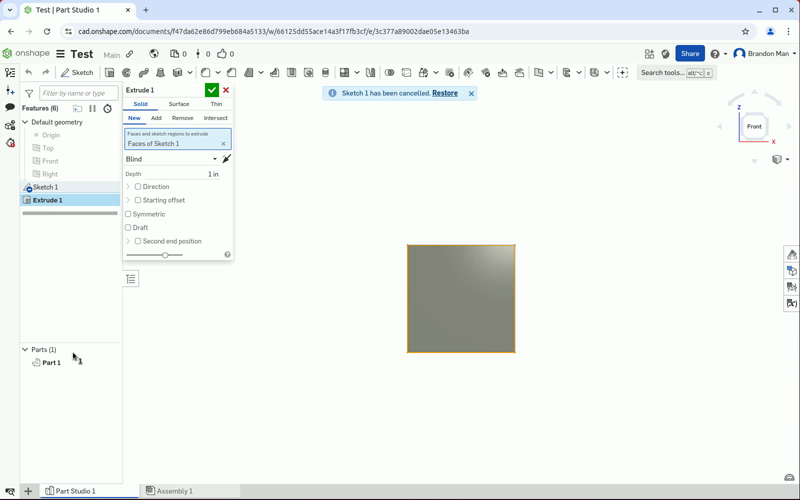
mouse_move(143, 106)
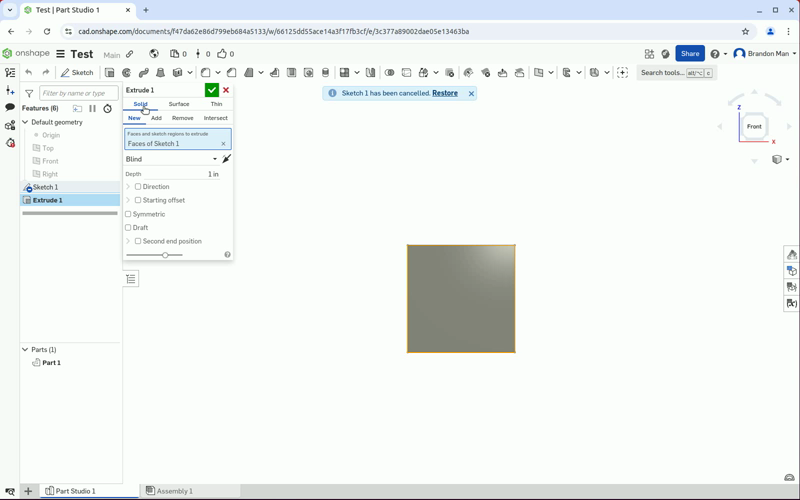
click(143, 106)
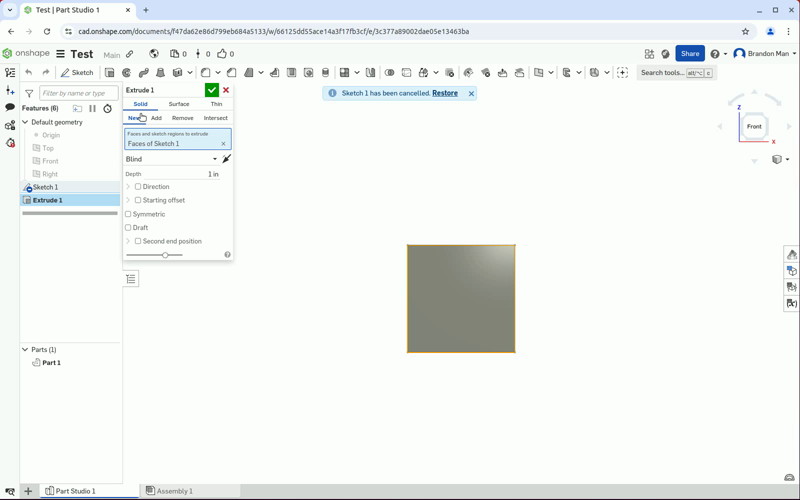
mouse_move(137, 120)
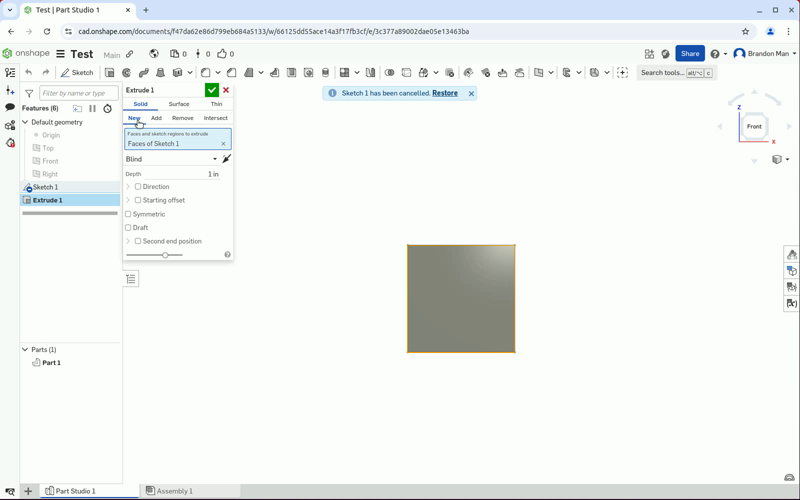
click(137, 120)
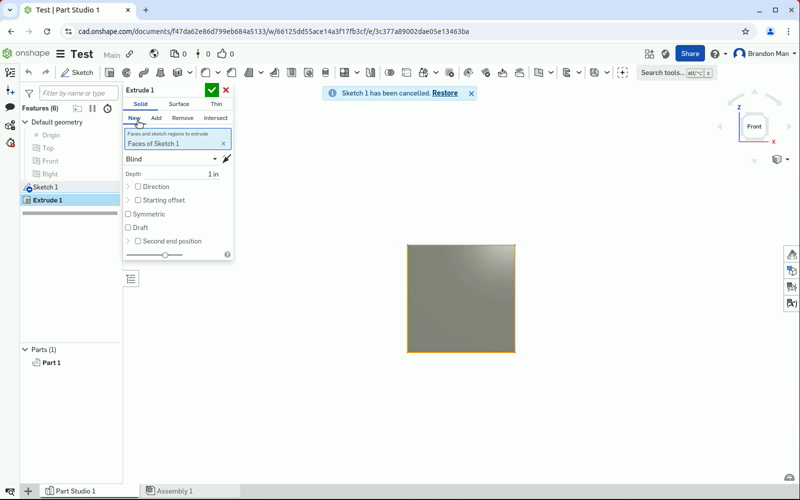
key(tab, 4)
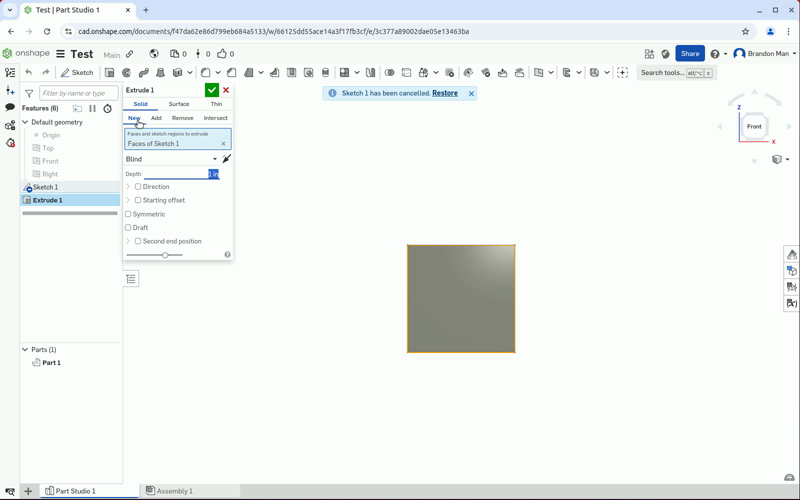
text(10.591)
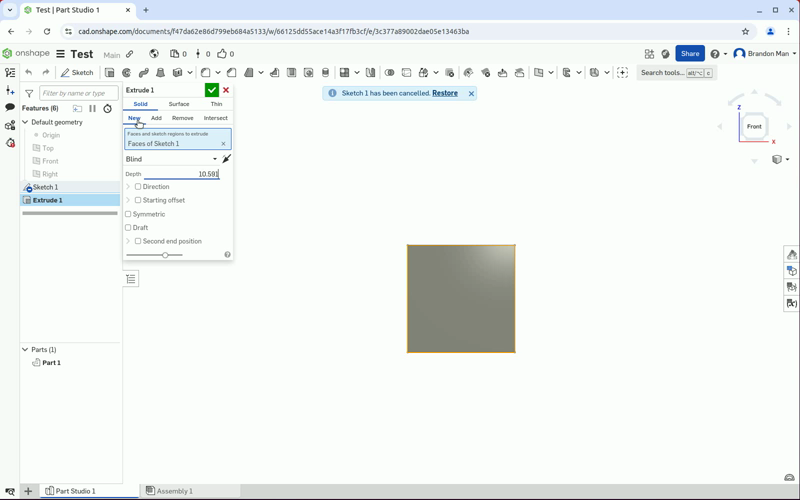
key(enter)
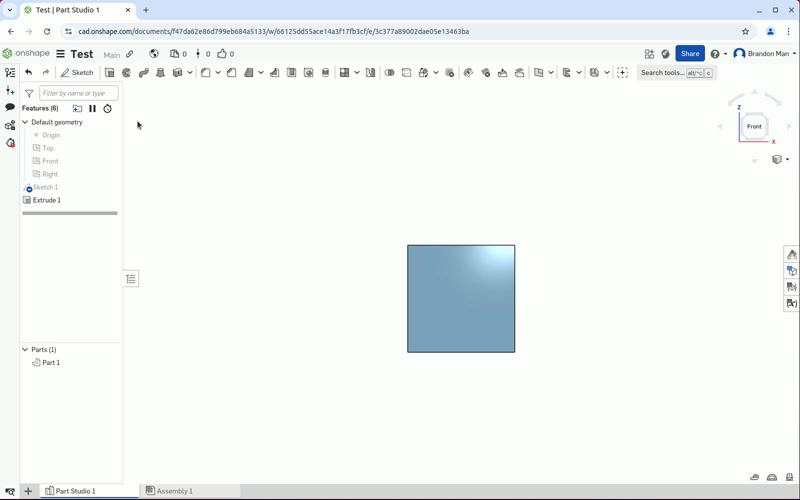
key(shift+h)
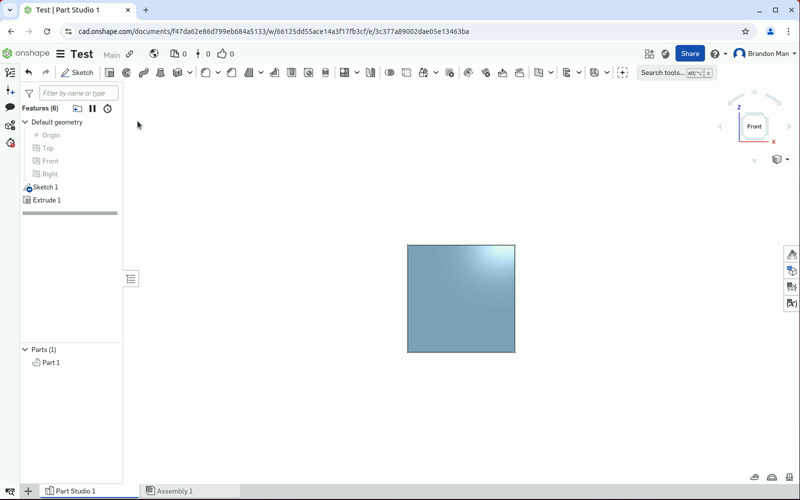
key(shift+h)
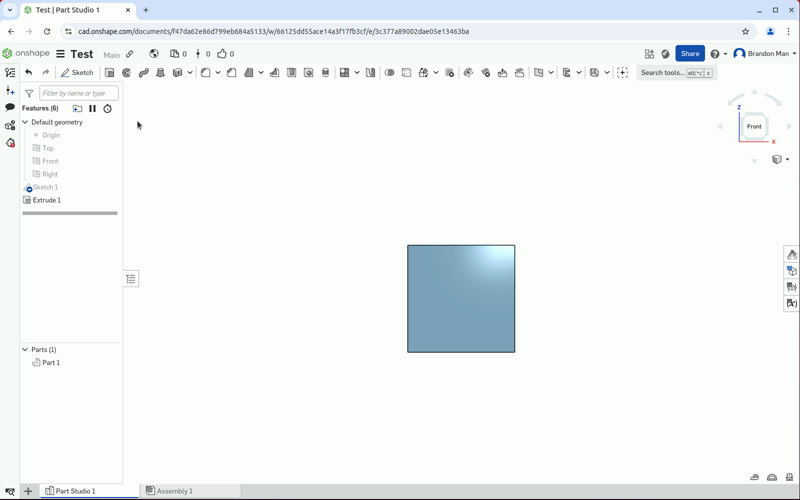
mouse_move(73, 189)
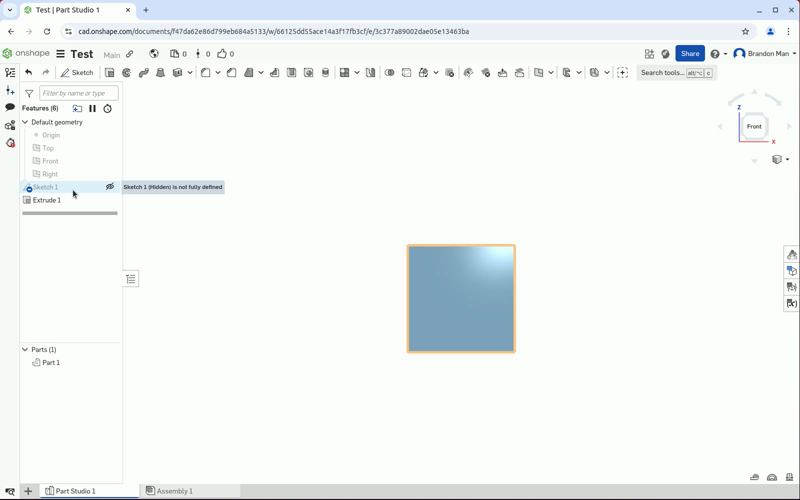
click(73, 189)
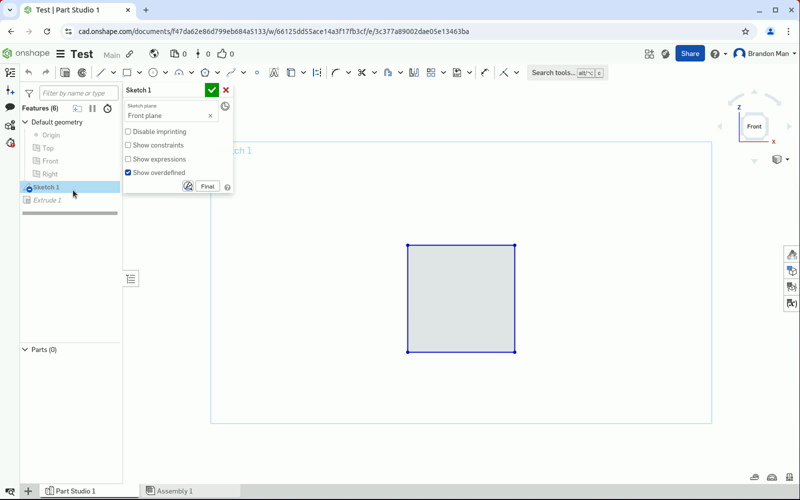
mouse_move(229, 92)
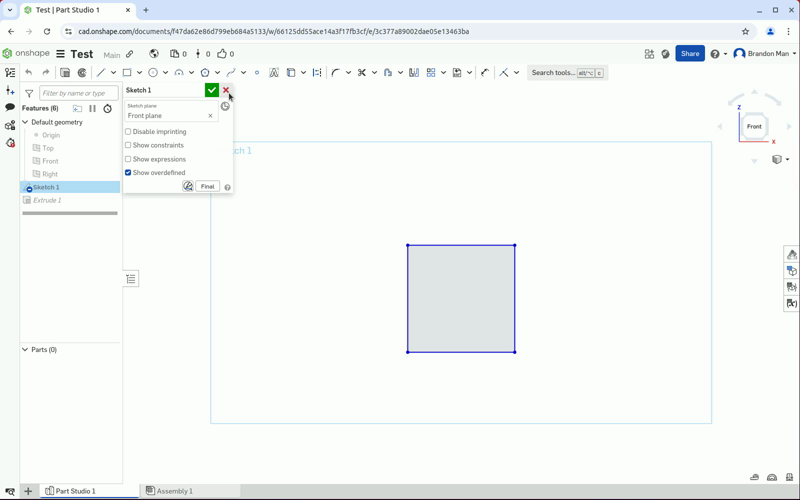
click(229, 92)
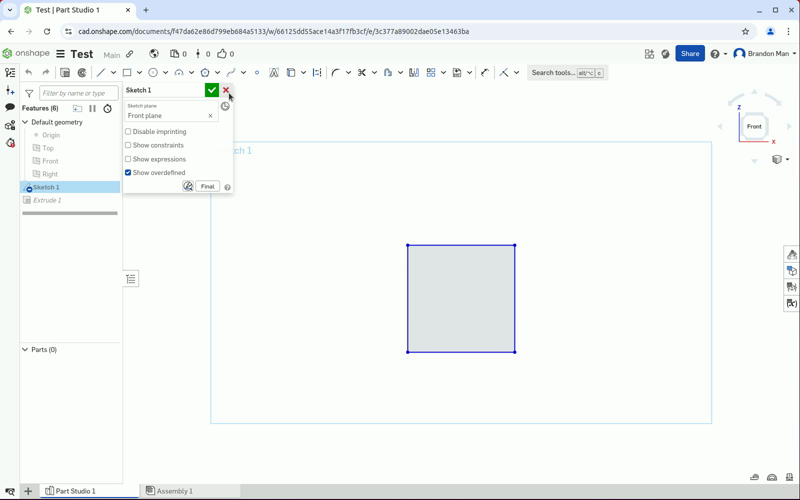
key(shift+s)
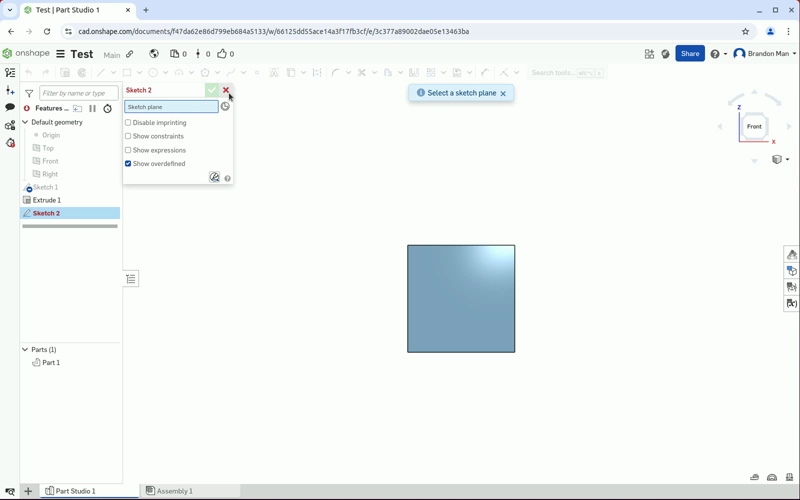
mouse_move(73, 163)
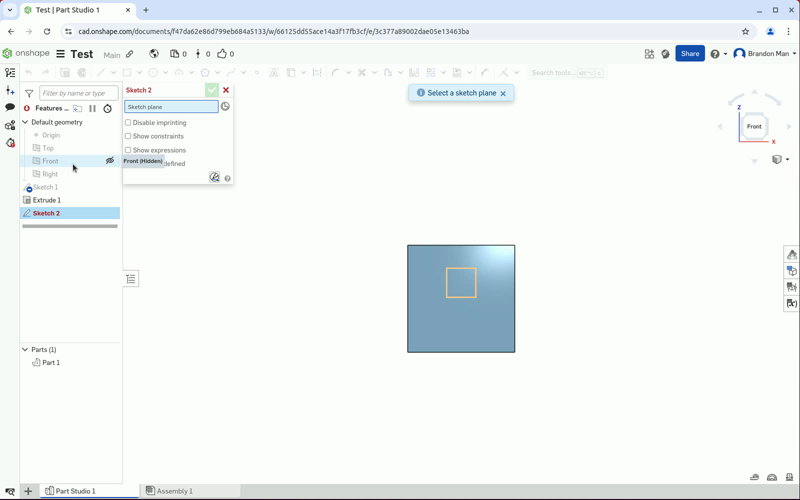
click(73, 163)
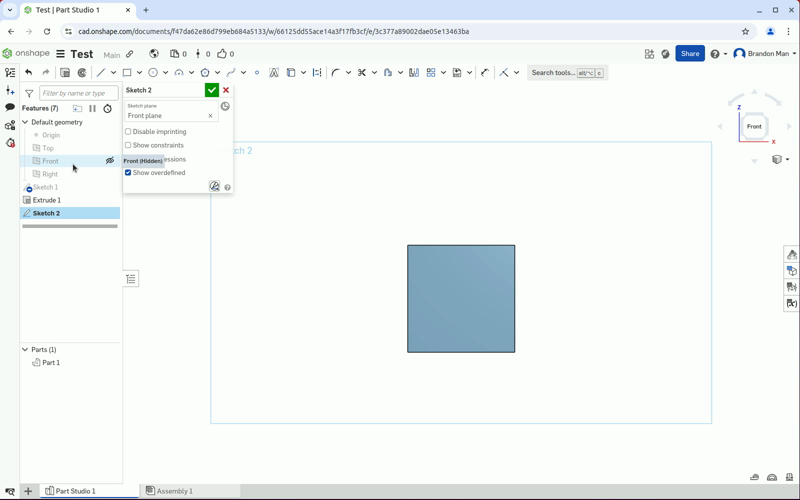
mouse_move(73, 352)
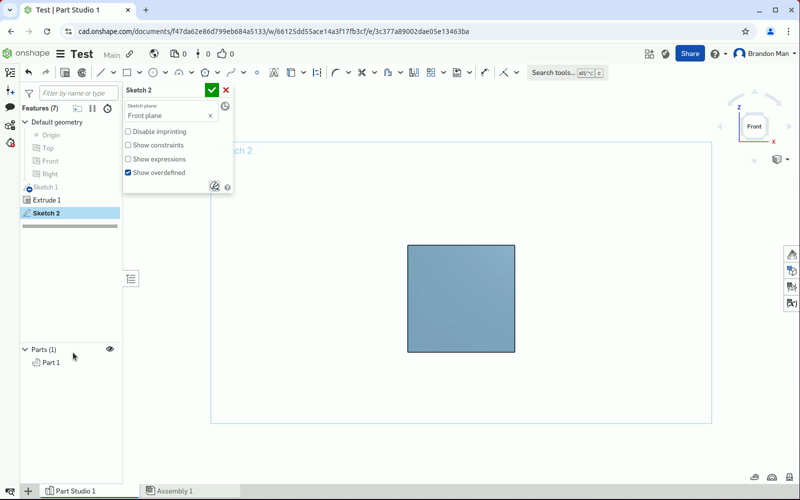
key(y)
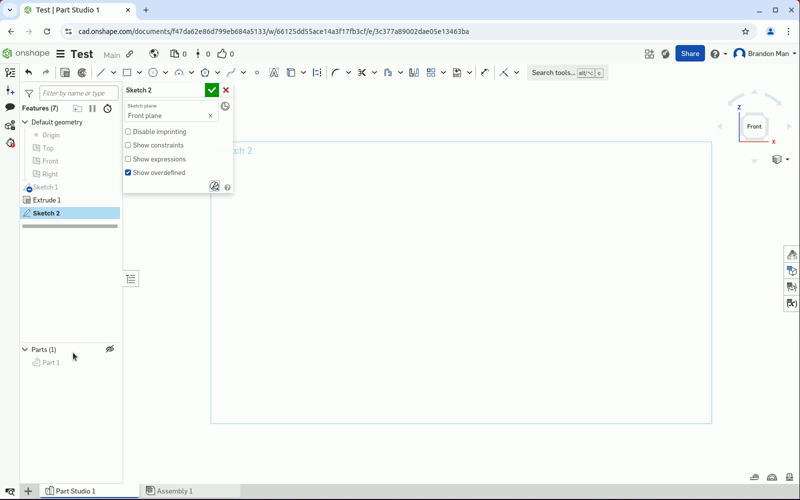
key(l)
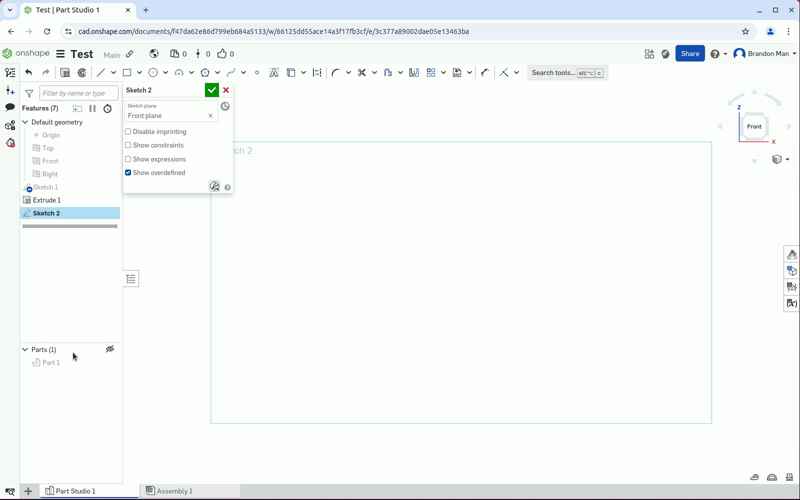
key_down(shift)
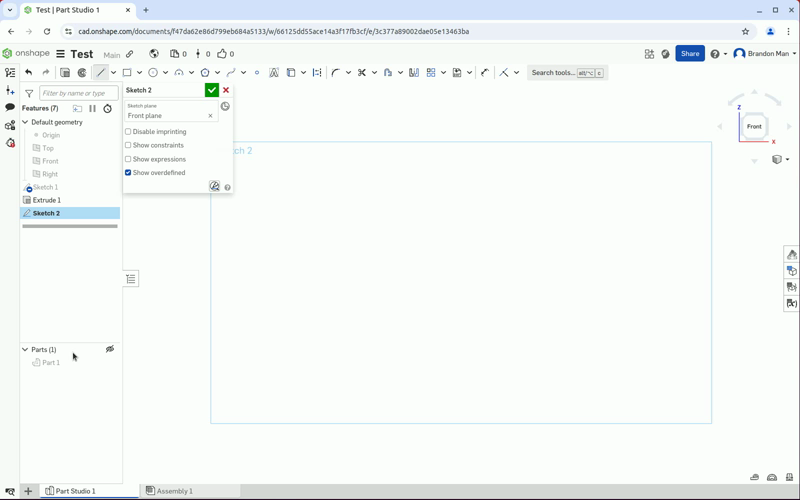
mouse_move(407, 245)
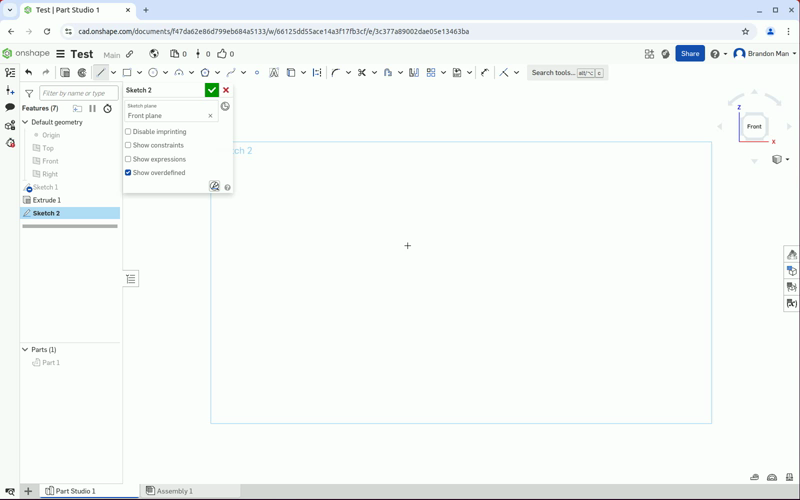
click(407, 245)
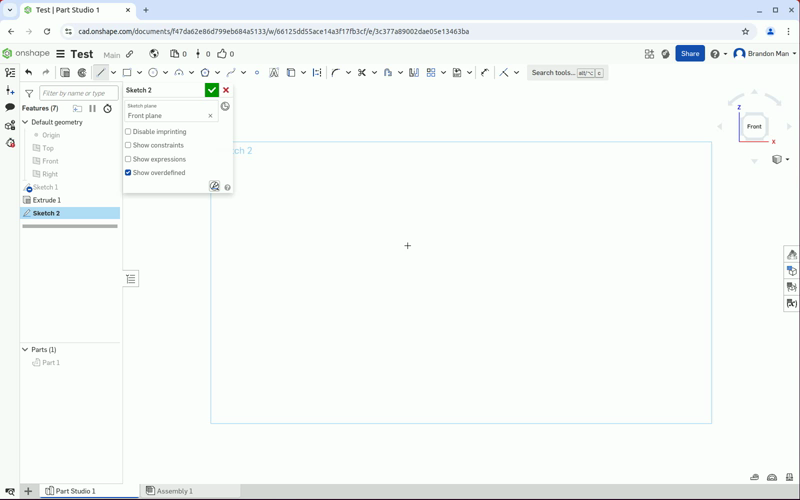
key_up(shift)
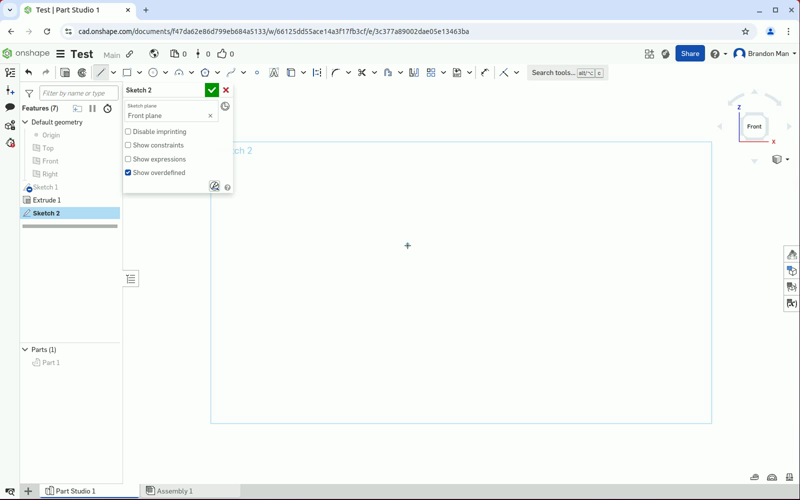
key_down(shift)
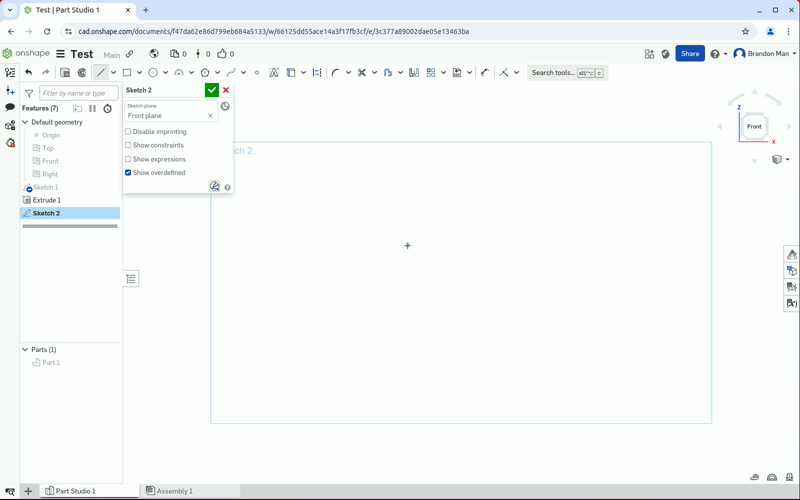
mouse_move(514, 245)
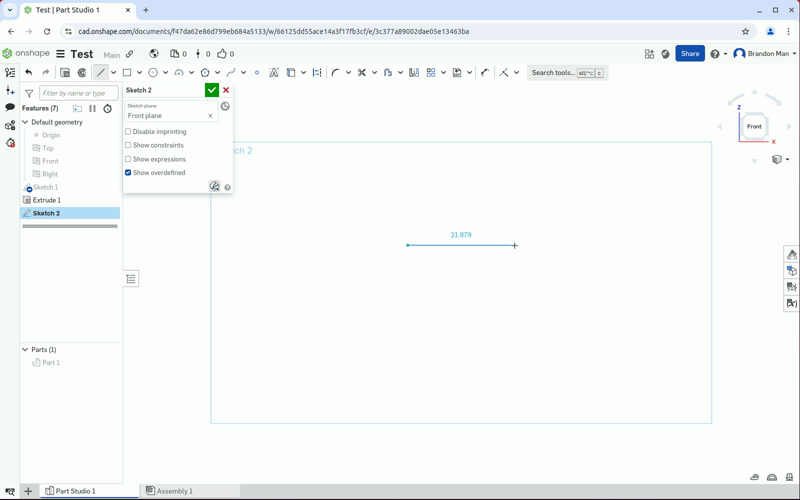
click(514, 245)
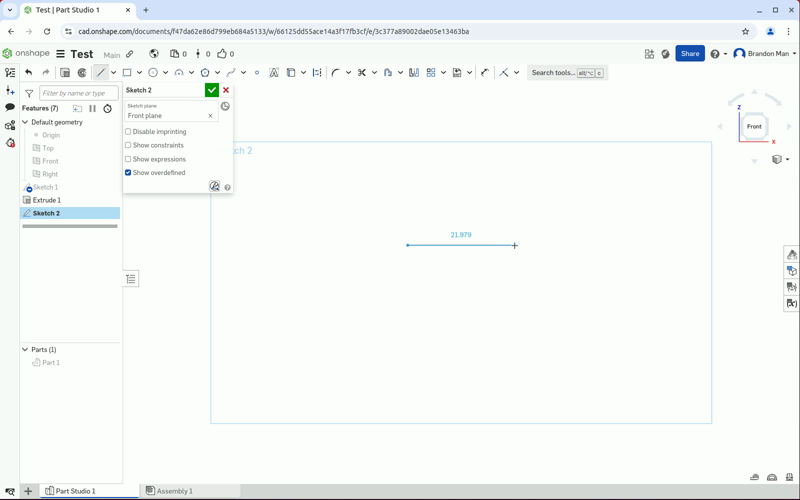
key_up(shift)
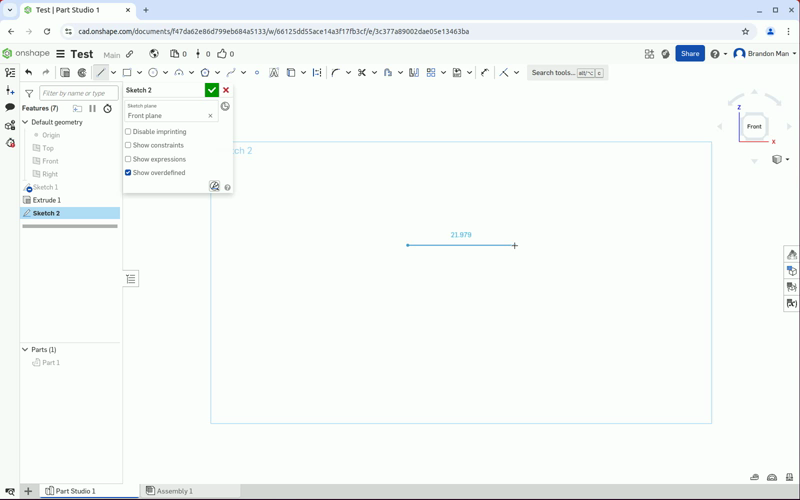
key_down(shift)
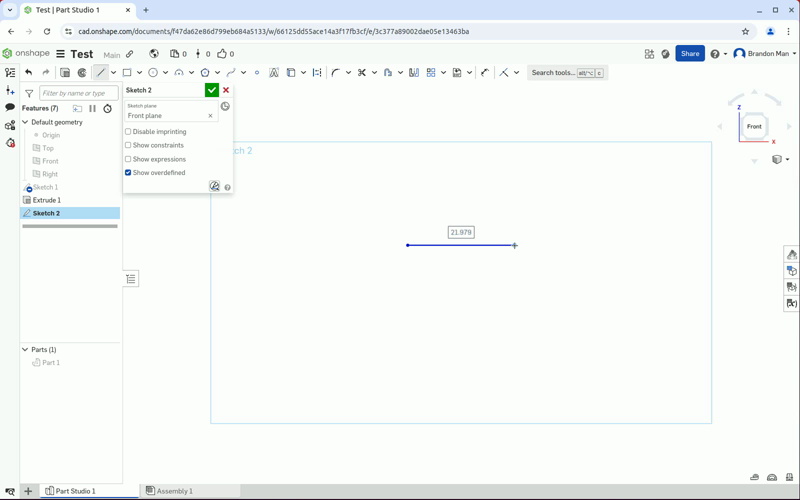
mouse_move(460, 170)
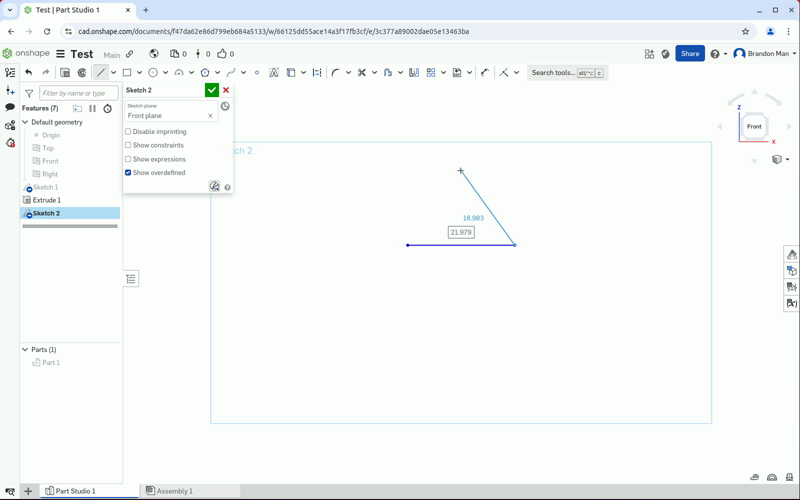
click(460, 170)
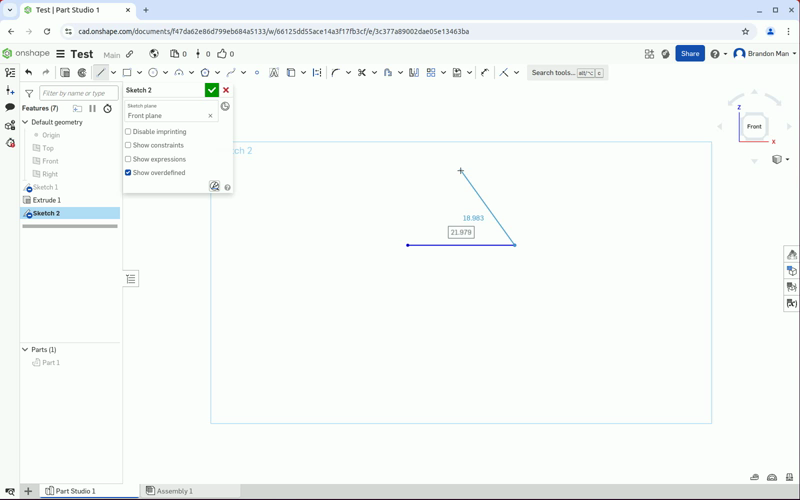
key_up(shift)
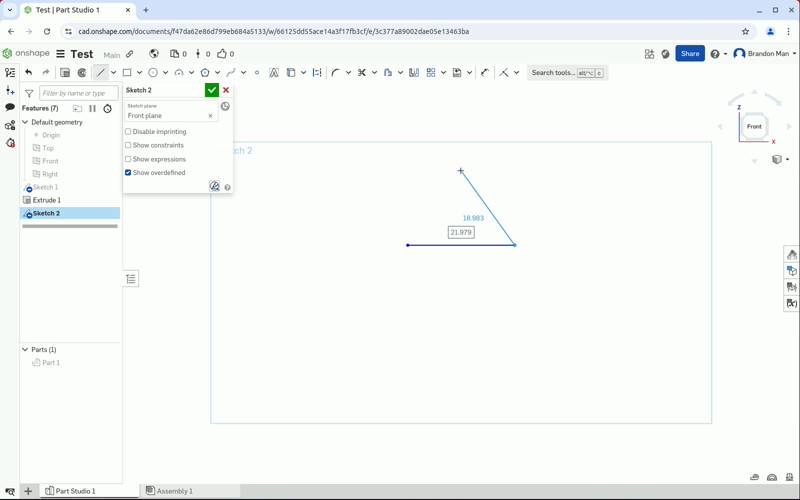
key_down(shift)
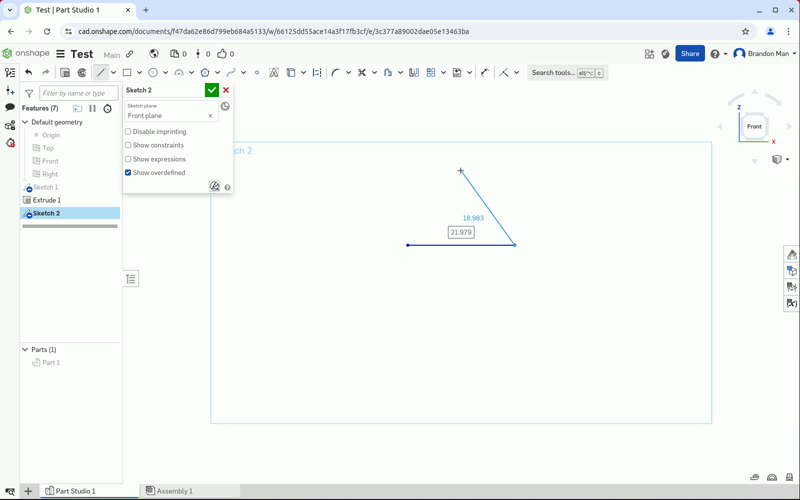
mouse_move(407, 245)
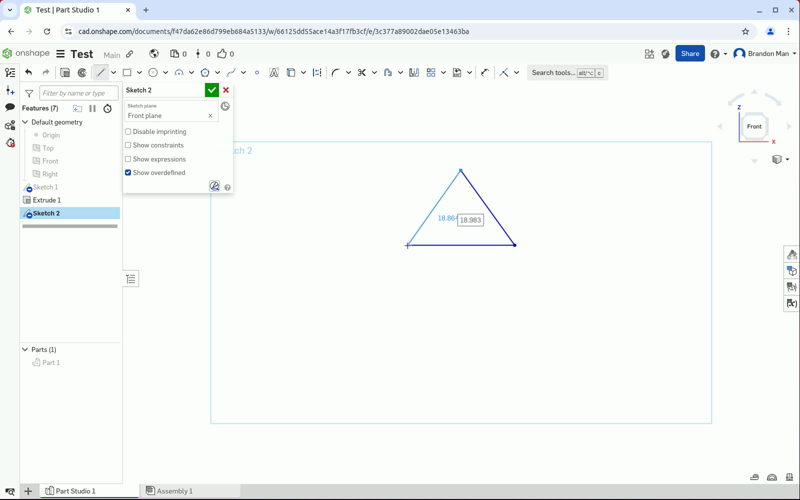
key_up(shift)
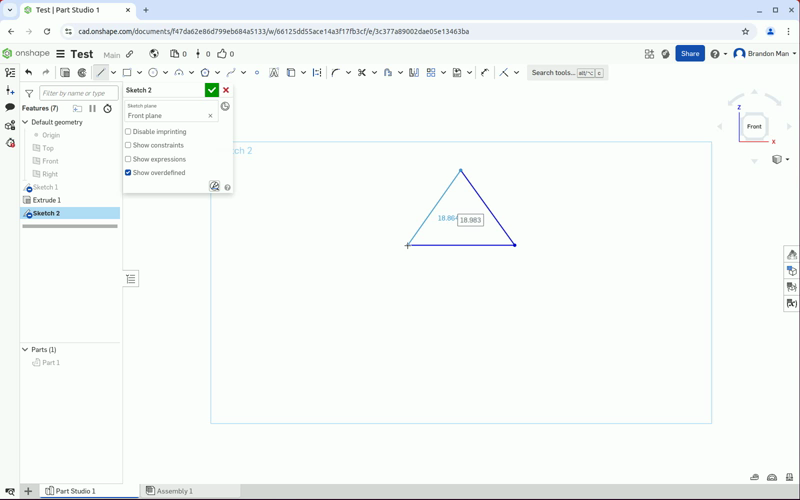
click(407, 245)
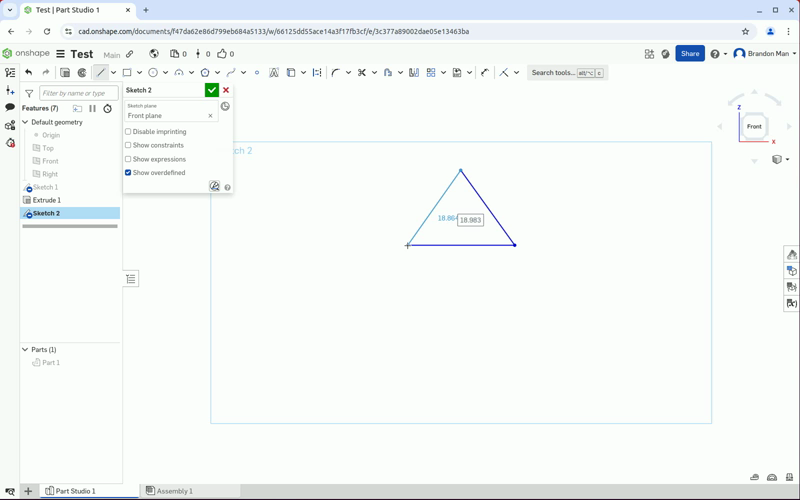
key(esc)
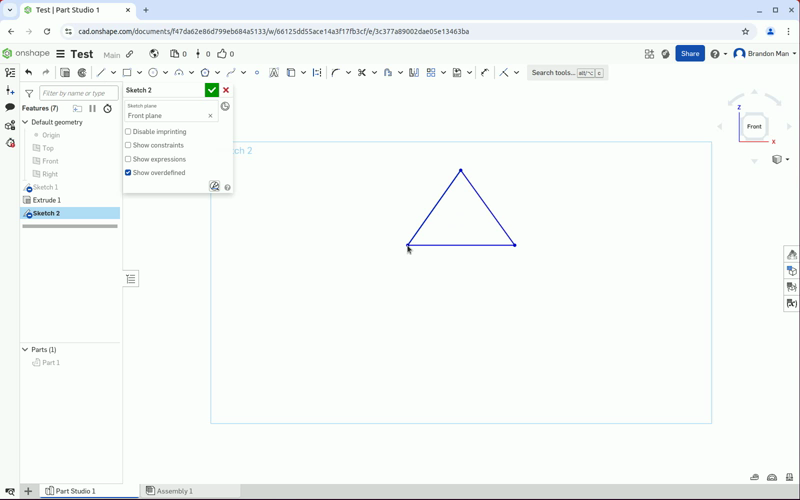
mouse_move(466, 200)
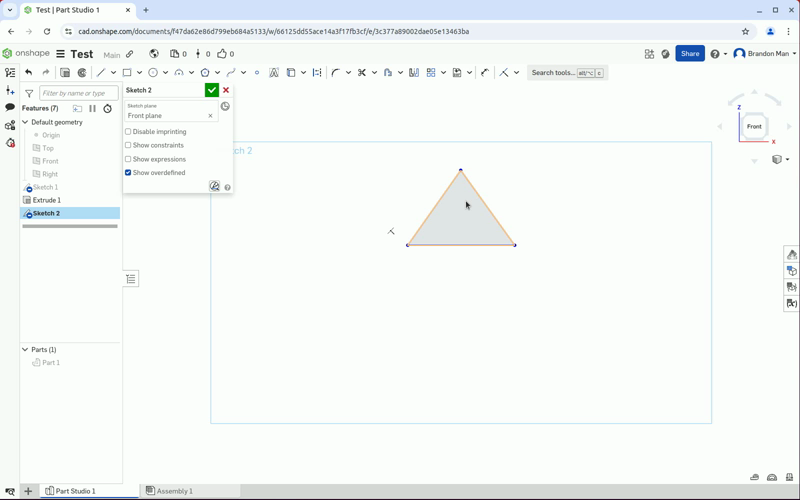
click(466, 200)
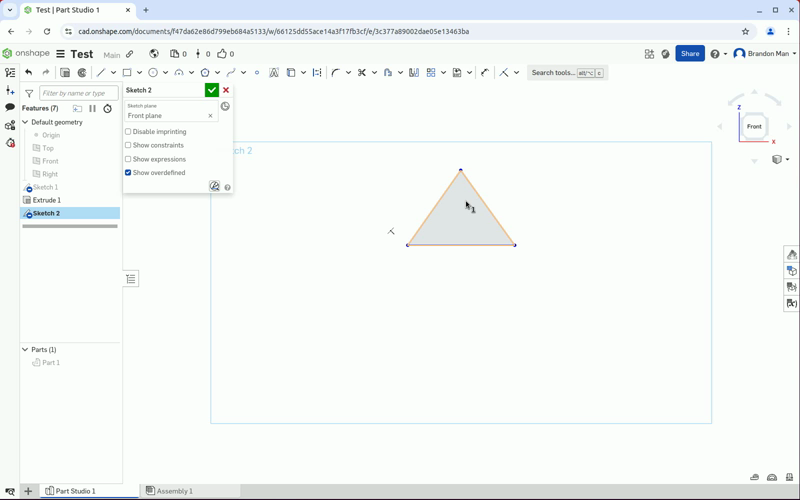
mouse_move(73, 352)
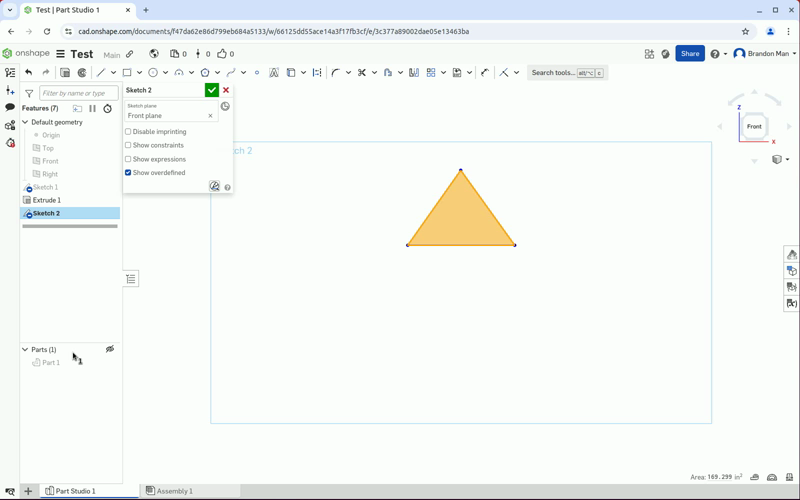
key(shift+y)
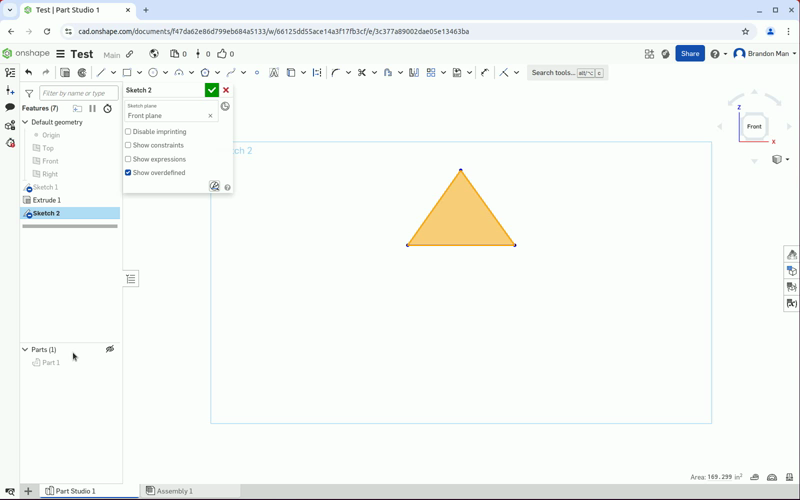
key(shift+e)
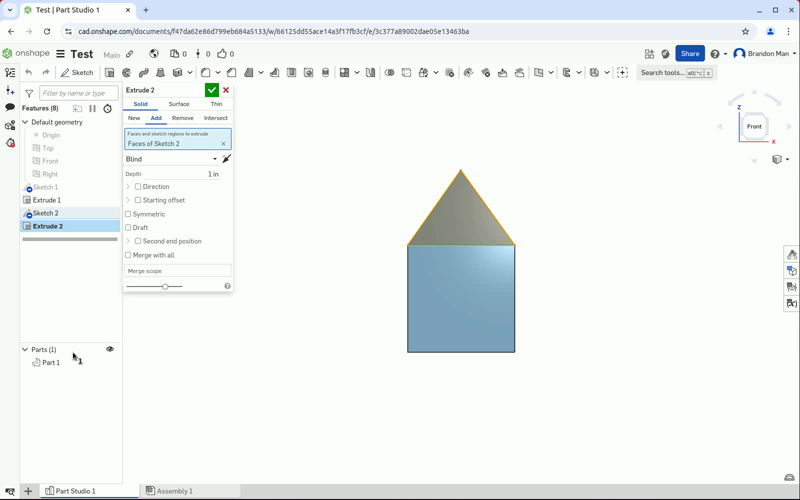
mouse_move(143, 106)
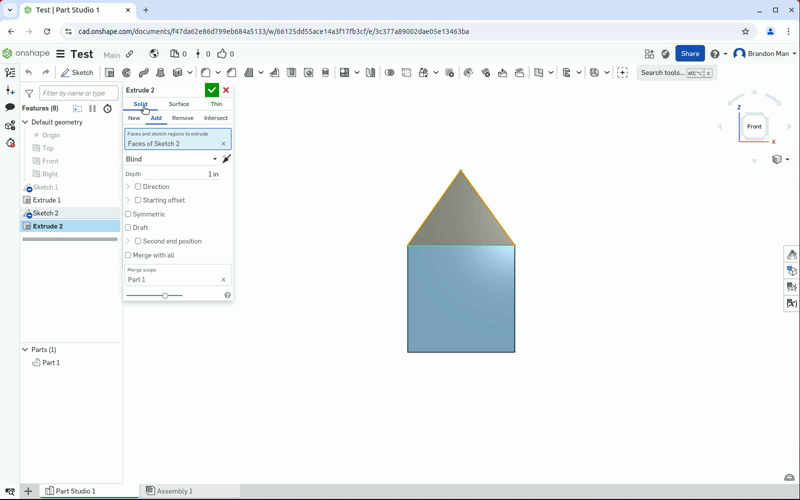
click(143, 106)
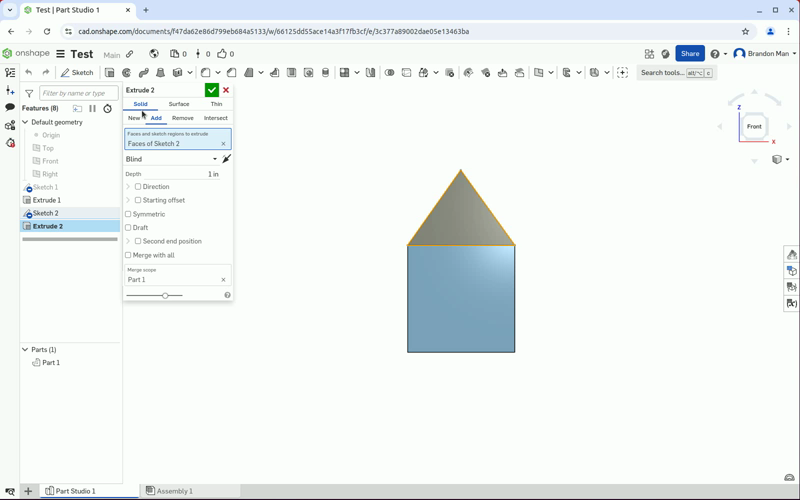
mouse_move(137, 120)
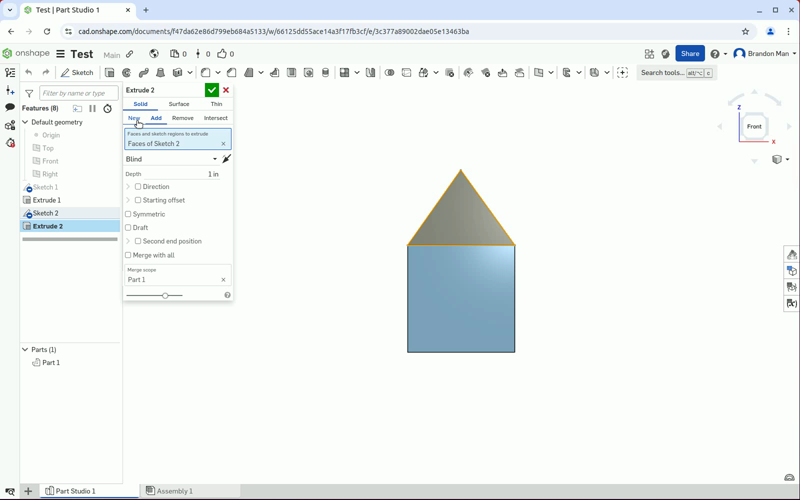
click(137, 120)
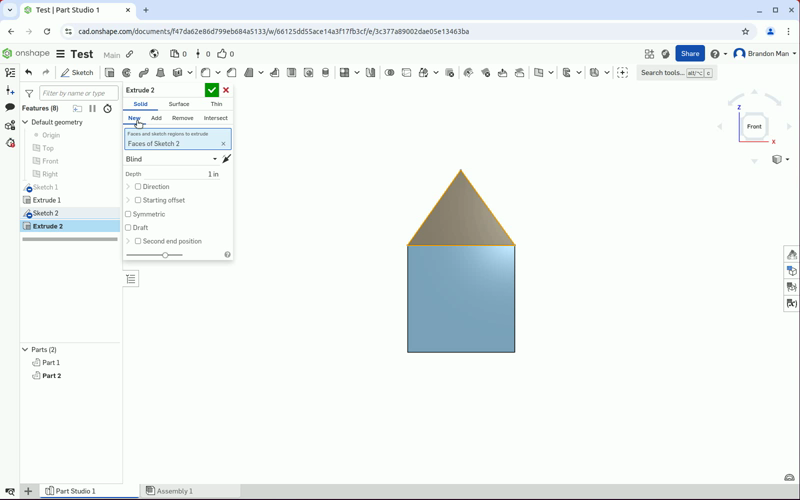
key(tab, 4)
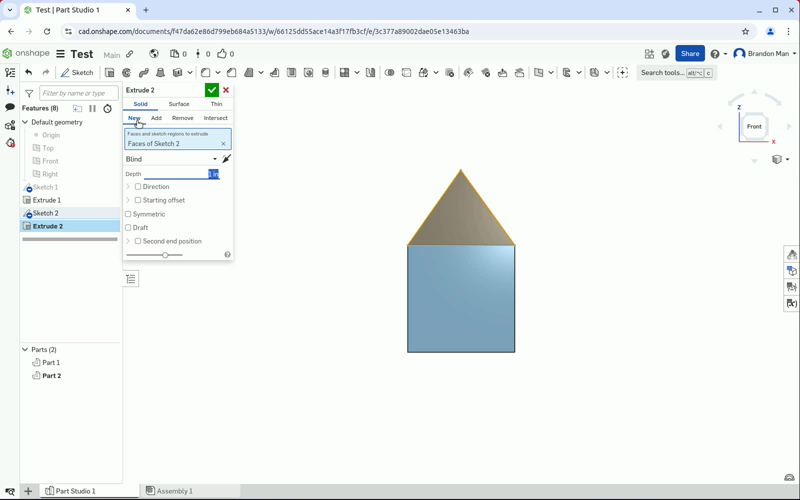
text(10.591)
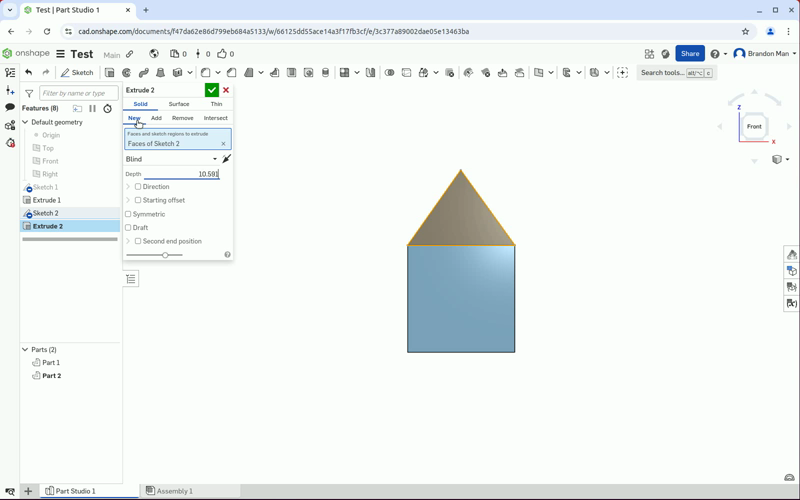
key(enter)
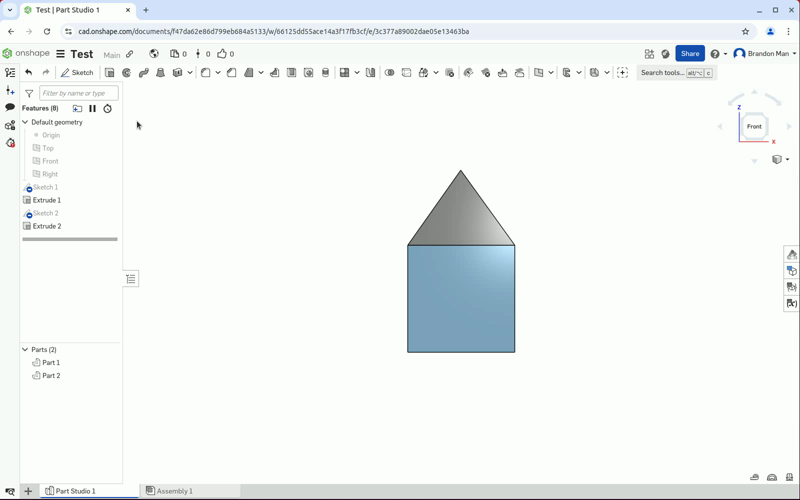
key(shift+h)
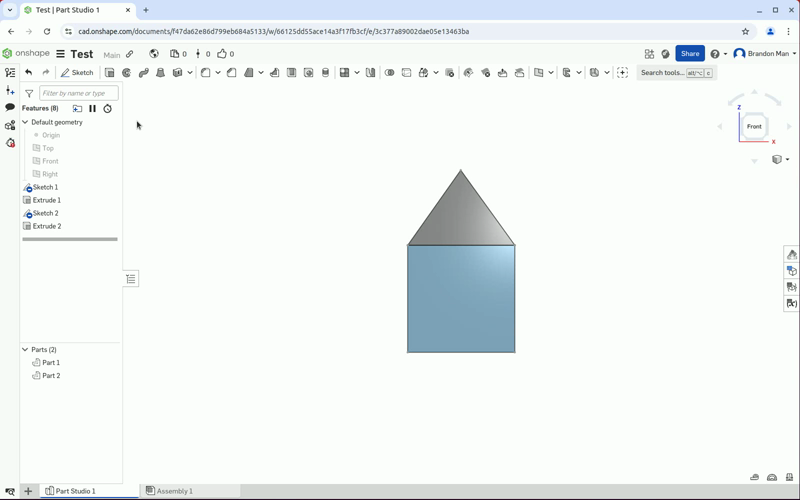
key(shift+h)
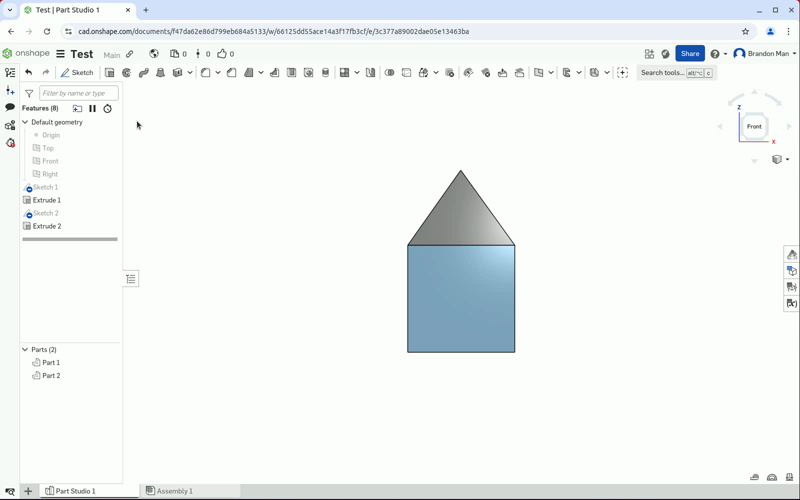
mouse_move(73, 189)
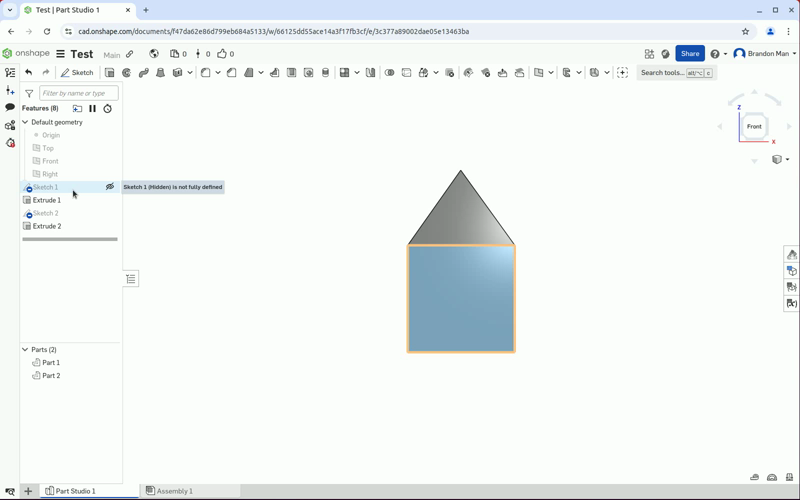
click(73, 189)
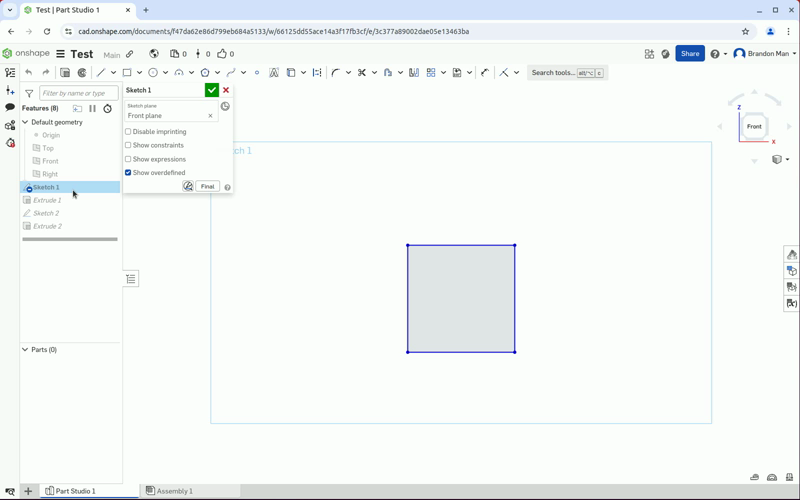
mouse_move(229, 92)
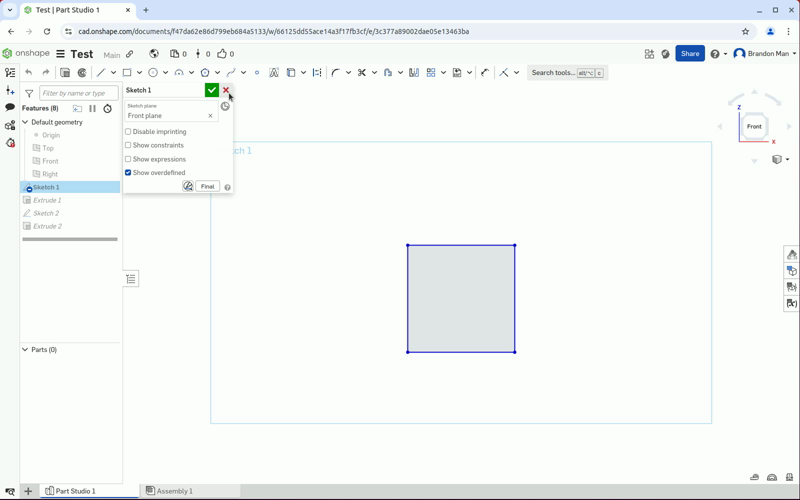
click(229, 92)
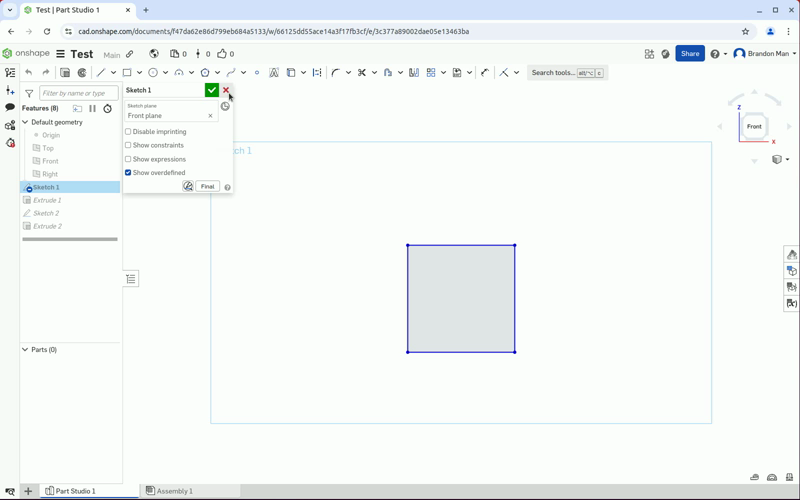
key(shift+s)
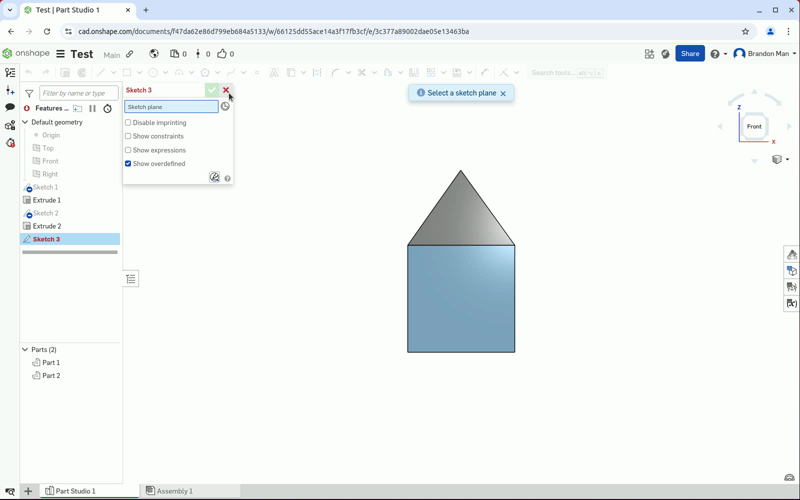
mouse_move(73, 163)
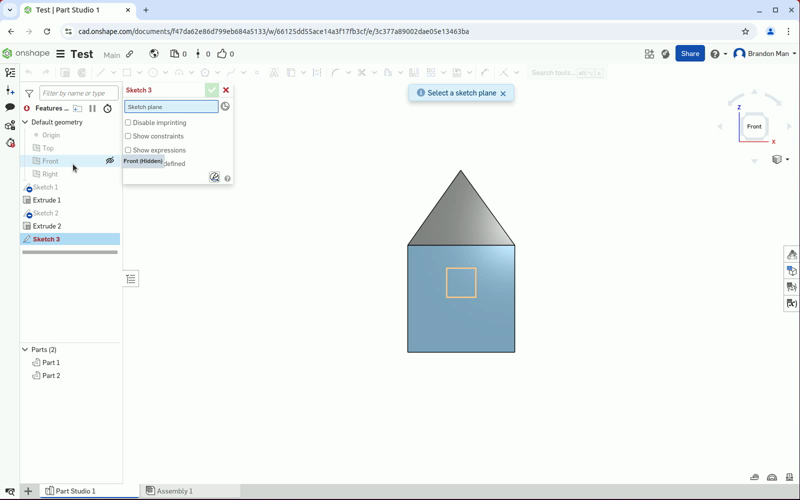
click(73, 163)
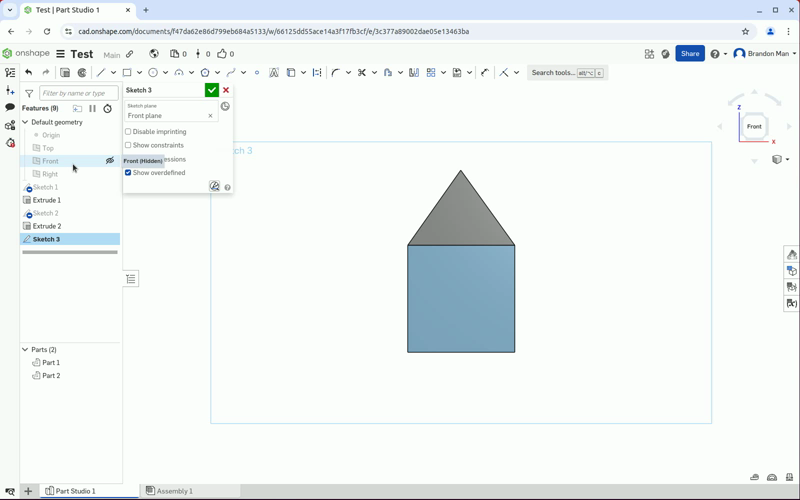
mouse_move(73, 352)
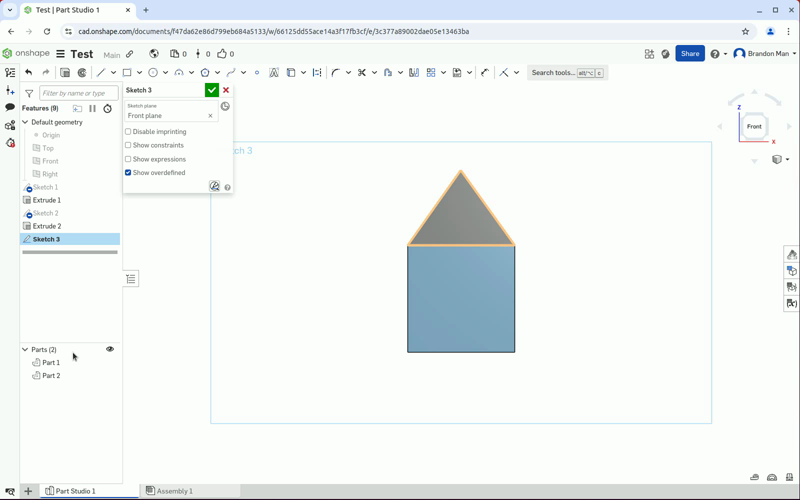
key(y)
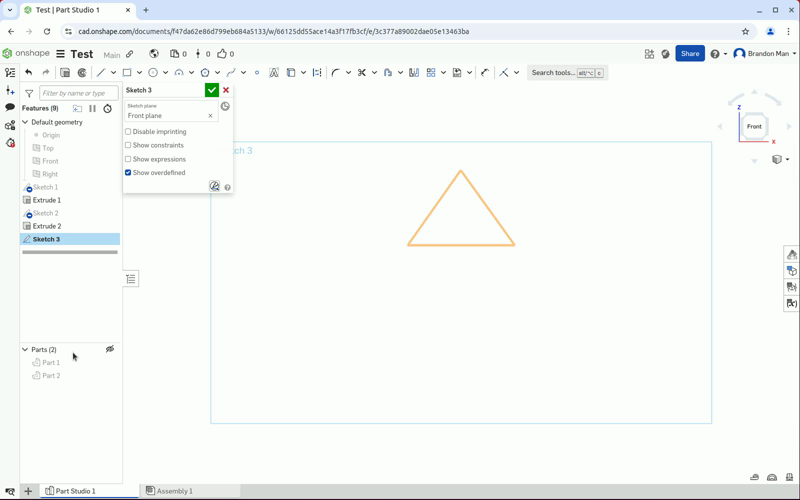
key(l)
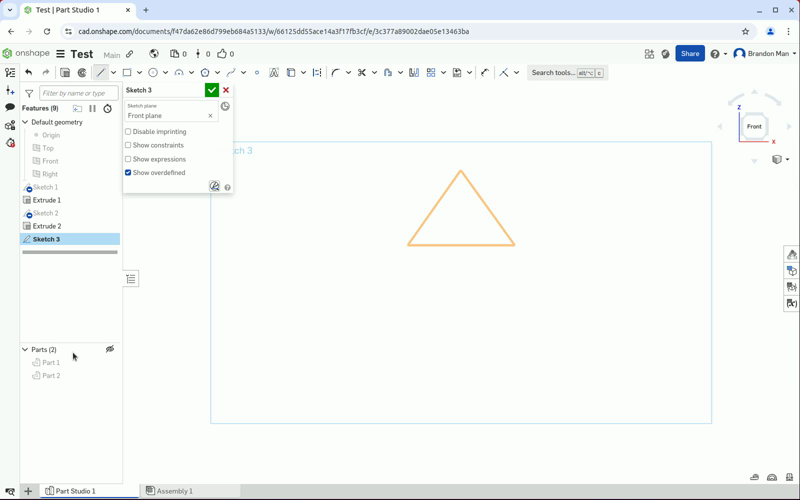
key_down(shift)
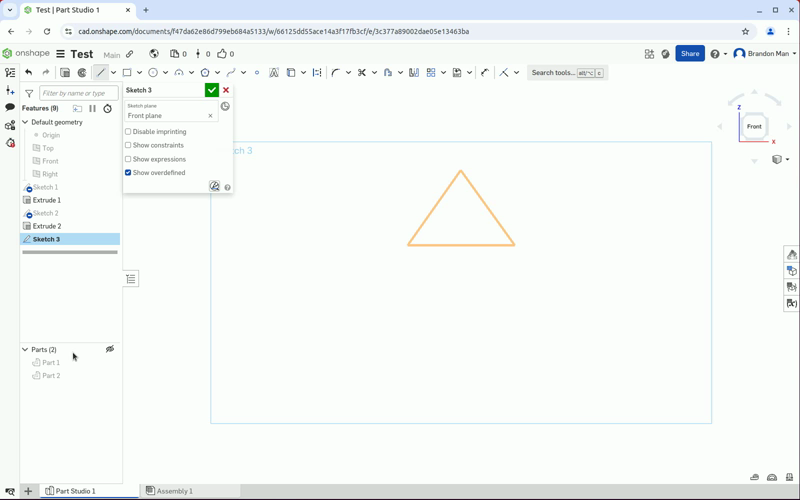
mouse_move(418, 282)
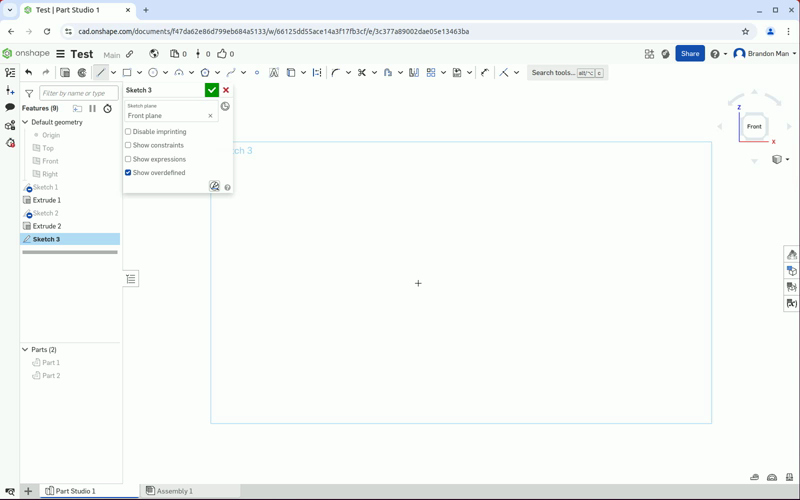
click(418, 282)
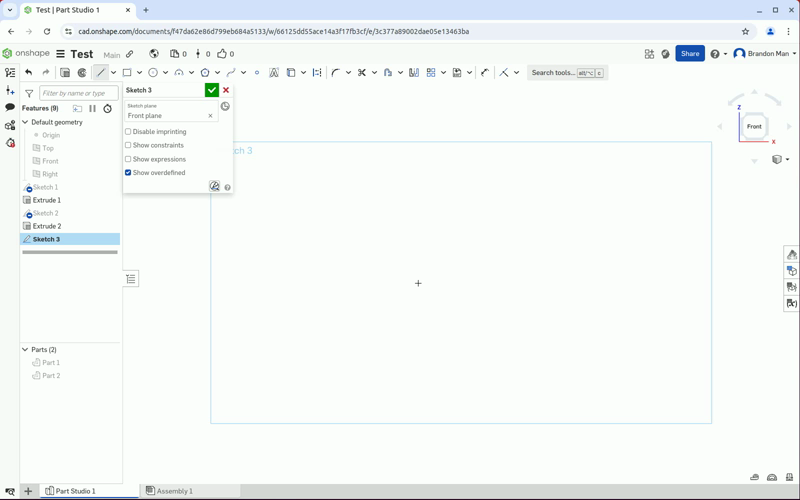
key_up(shift)
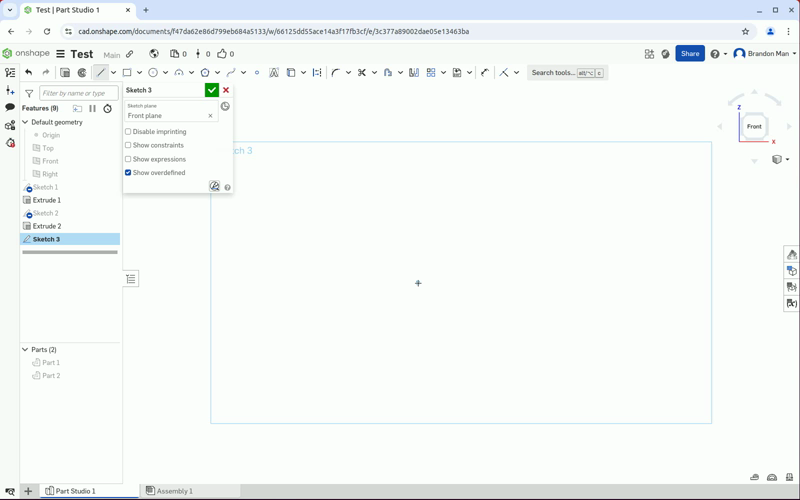
key_down(shift)
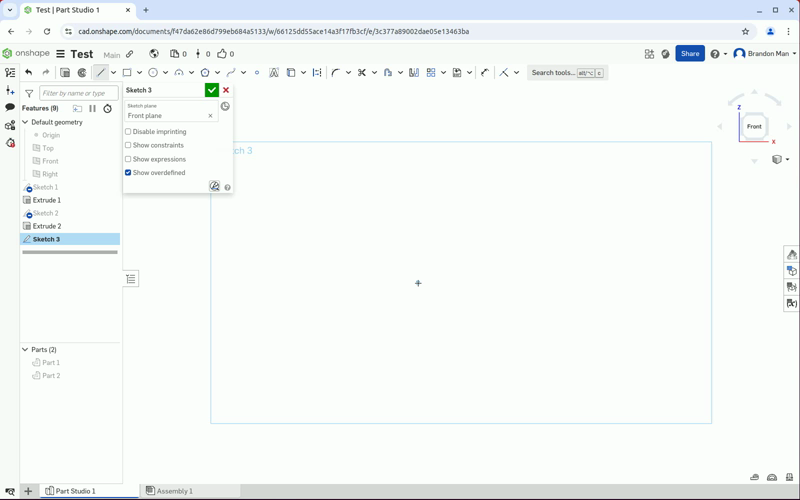
mouse_move(448, 282)
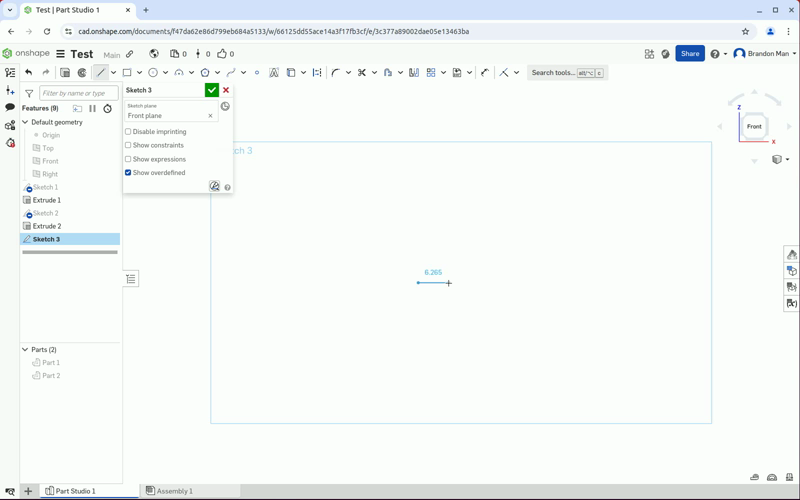
mouse_move(438, 282)
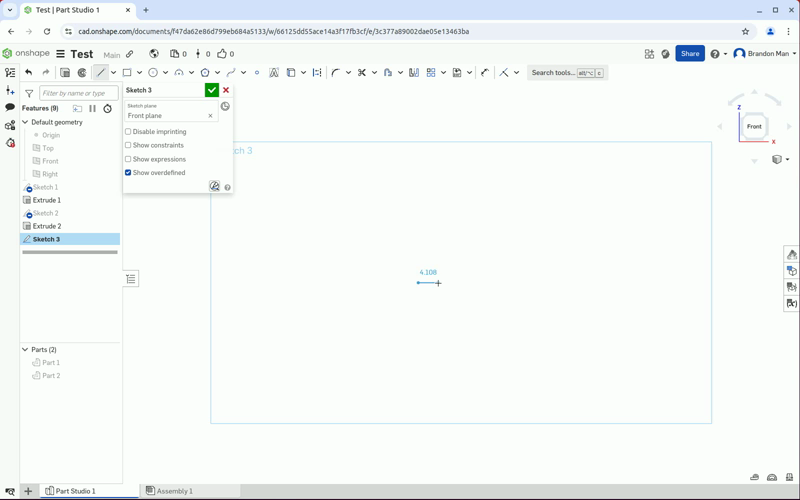
click(438, 282)
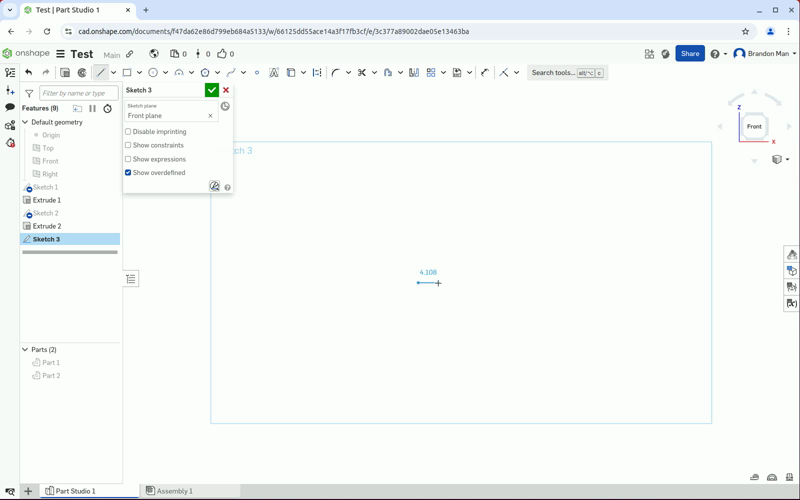
key_up(shift)
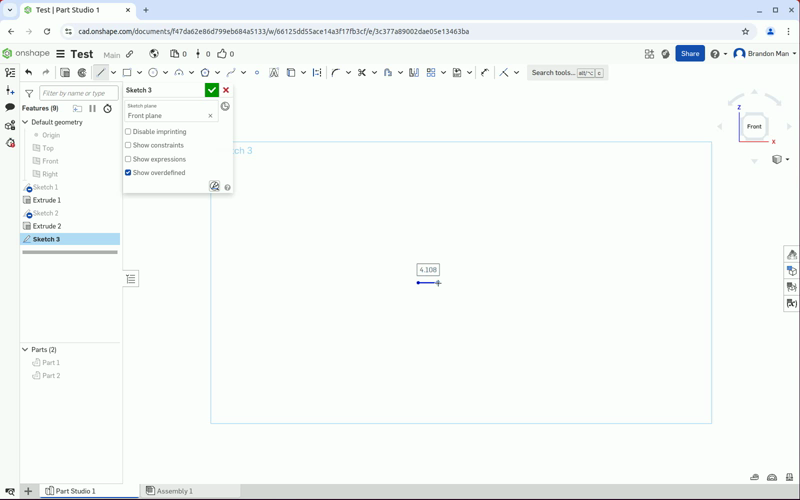
key_down(shift)
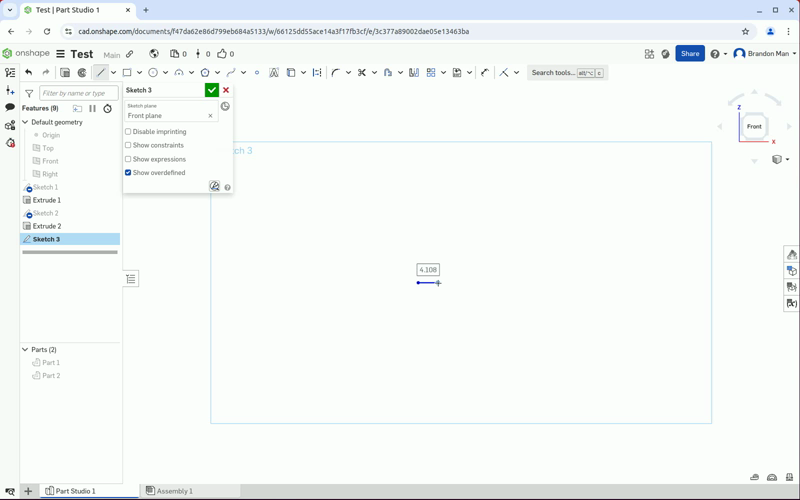
mouse_move(468, 282)
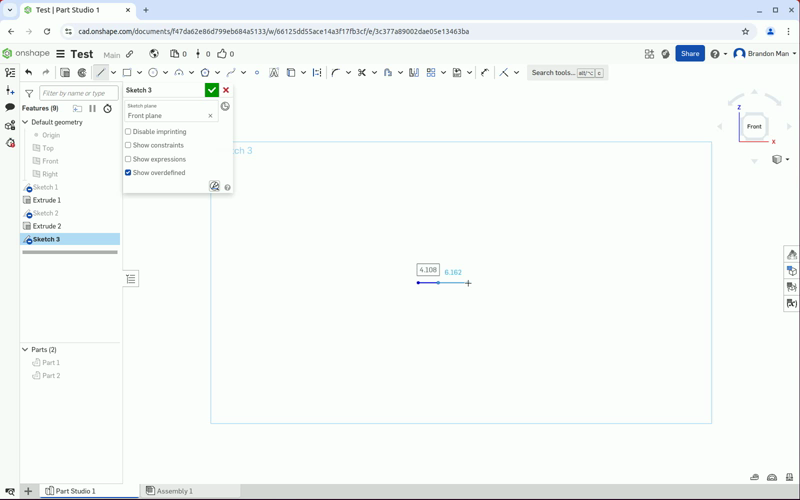
mouse_move(438, 263)
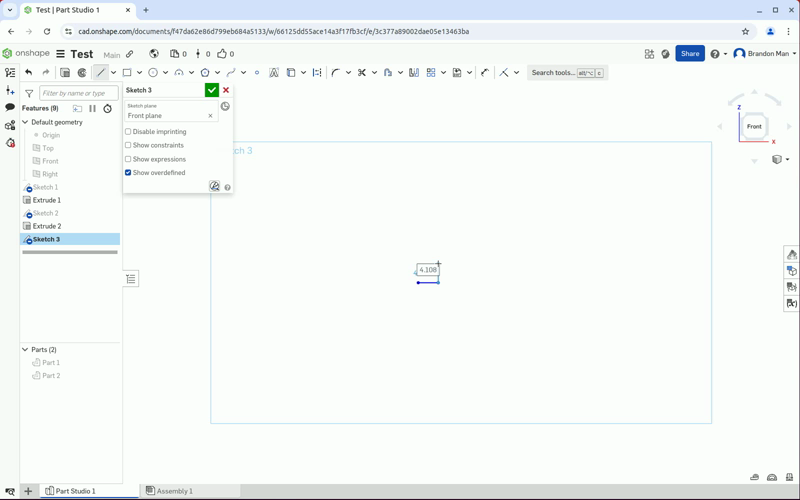
click(438, 263)
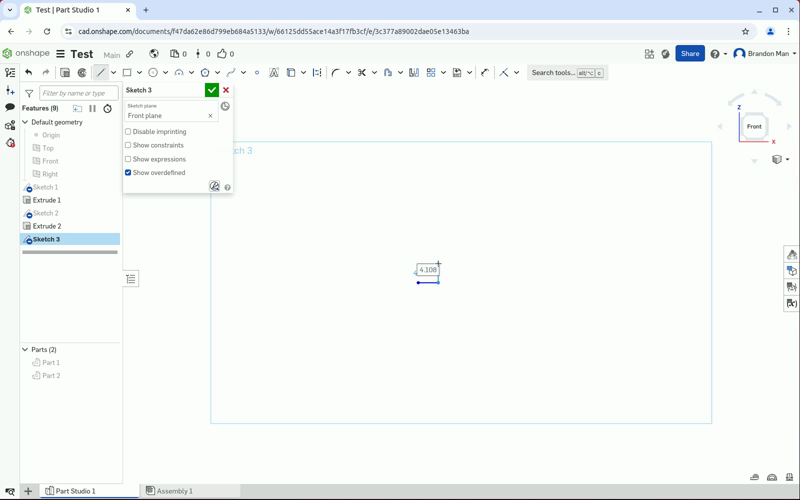
key_up(shift)
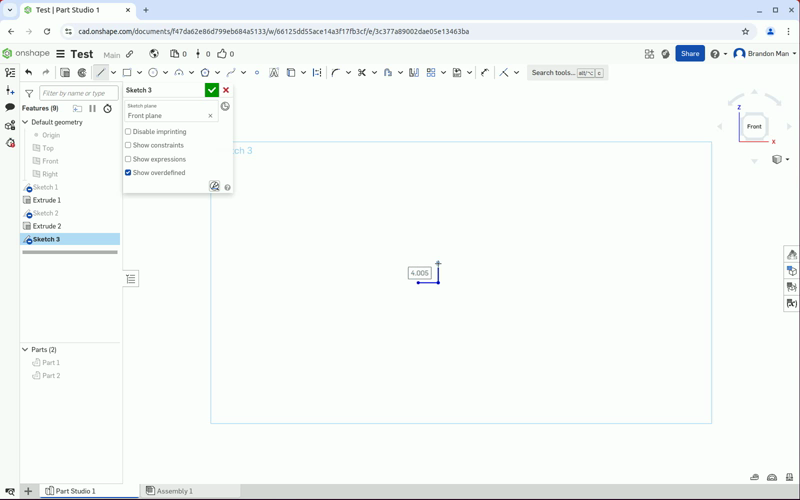
key_down(shift)
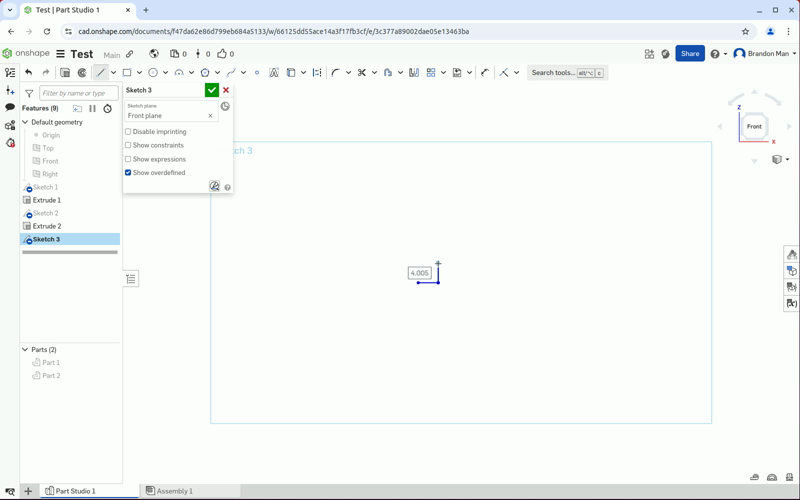
mouse_move(468, 263)
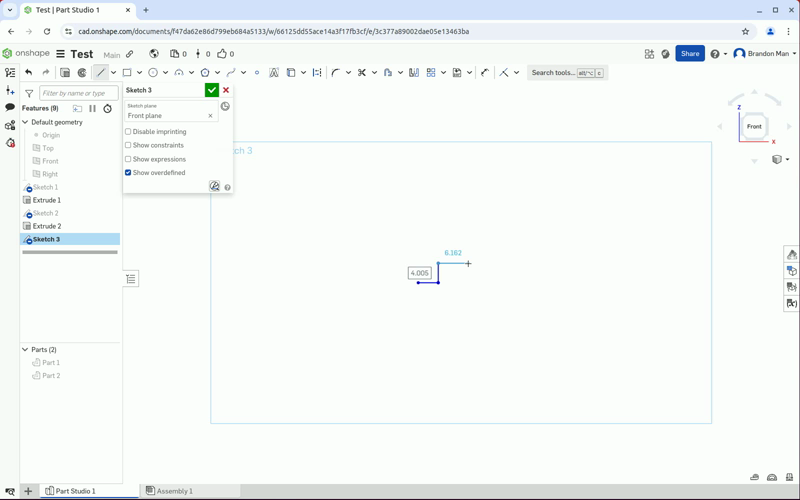
mouse_move(418, 263)
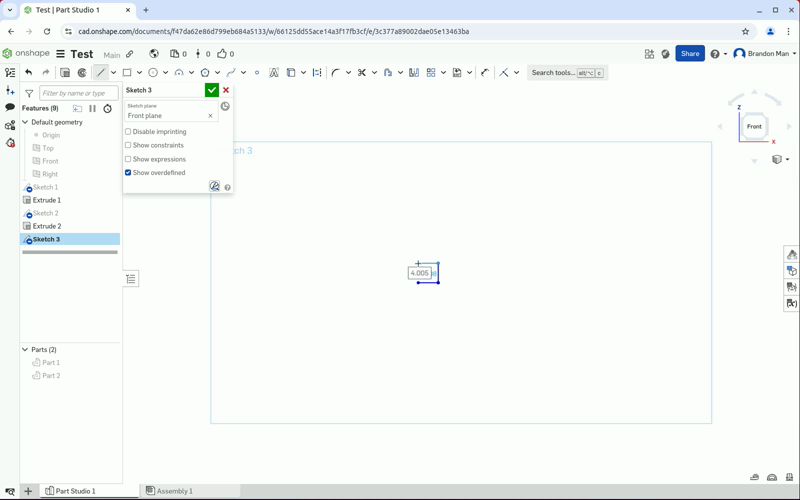
click(418, 263)
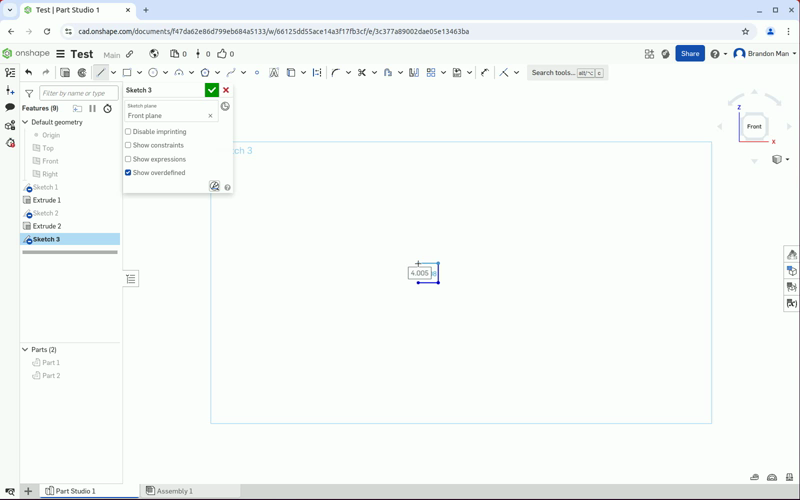
key_up(shift)
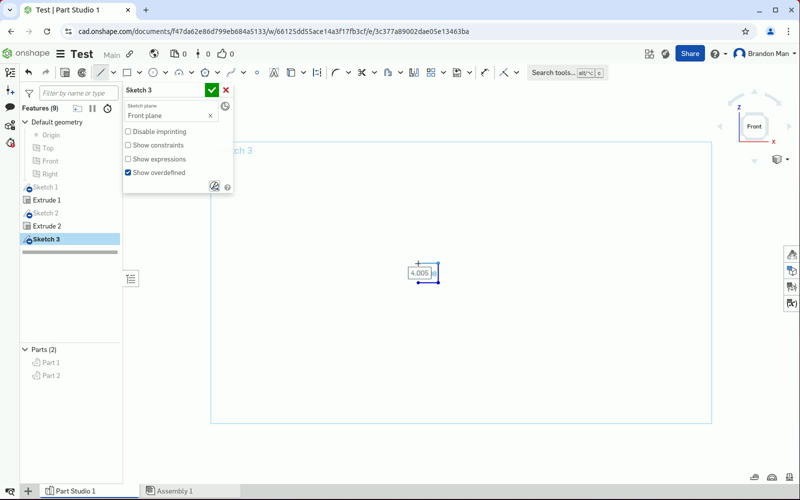
mouse_move(448, 263)
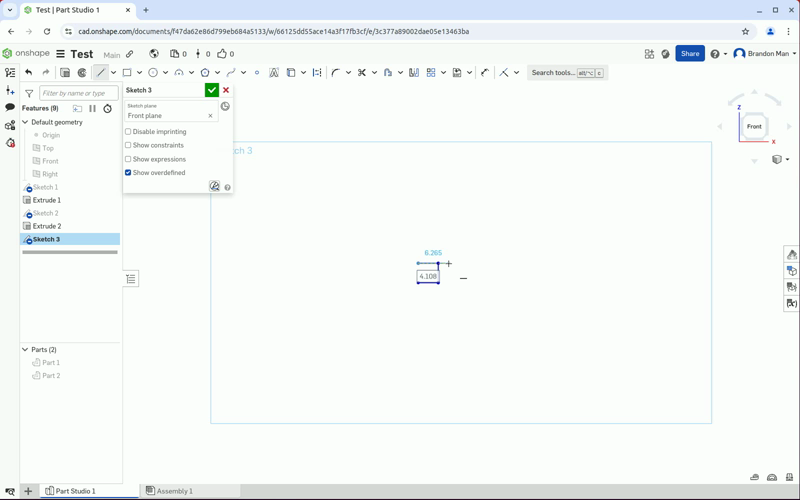
key_down(shift)
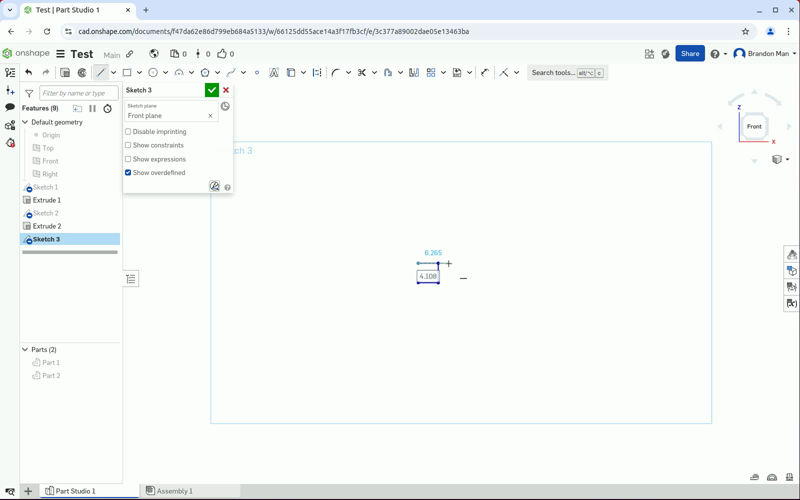
mouse_move(418, 282)
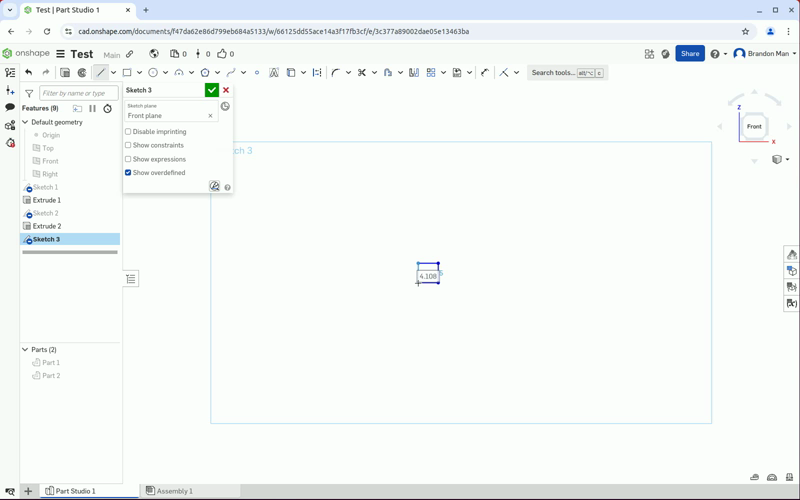
key_up(shift)
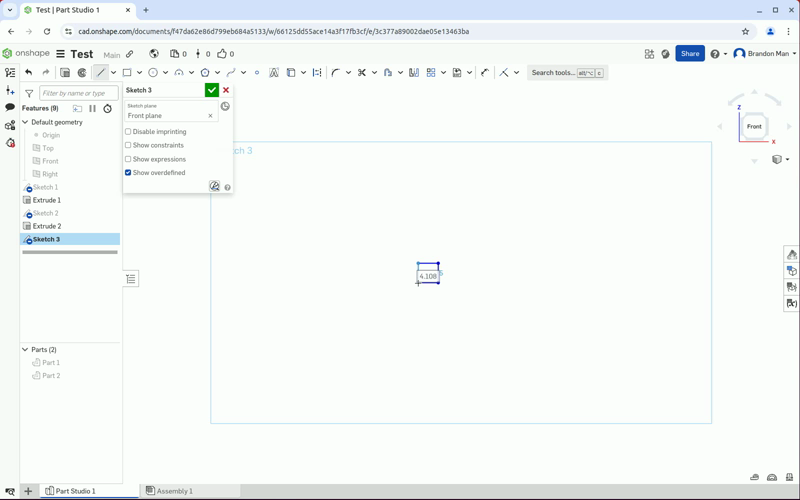
click(418, 282)
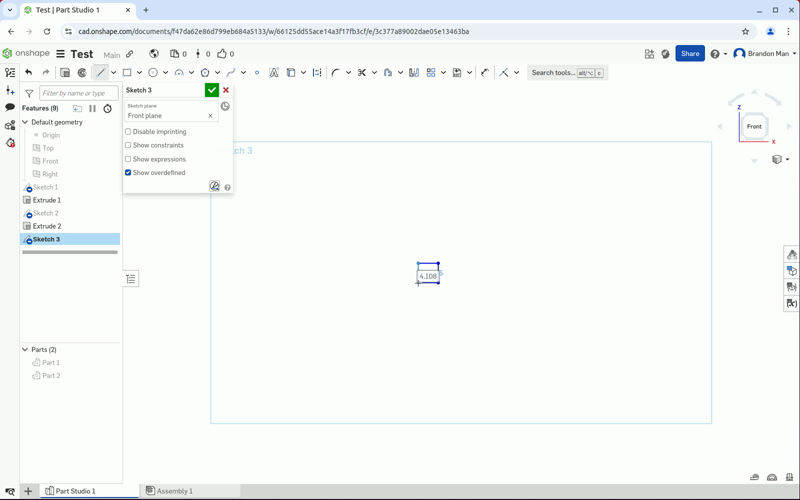
key(esc)
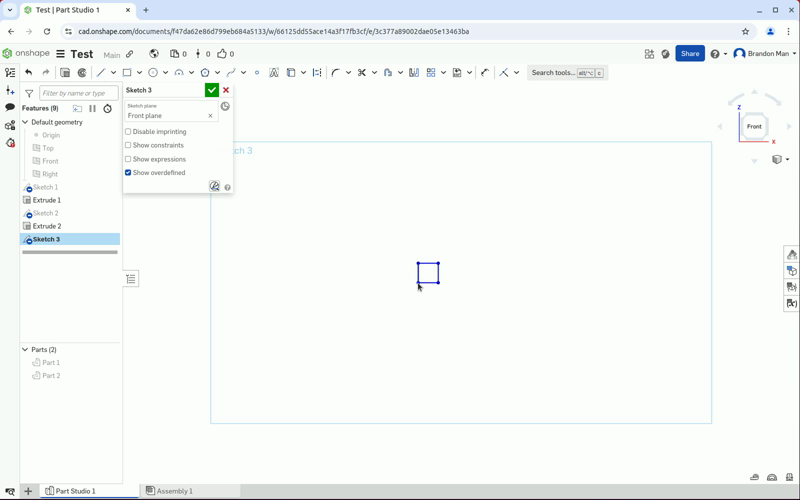
mouse_move(422, 267)
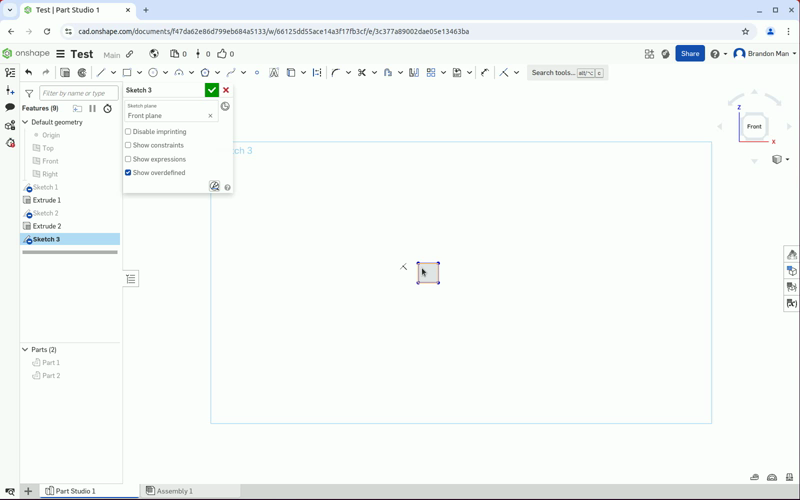
scroll(6)
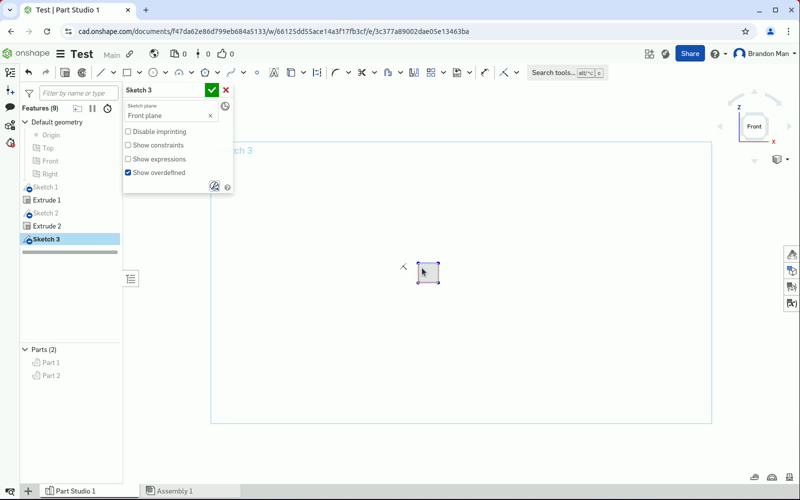
scroll(6)
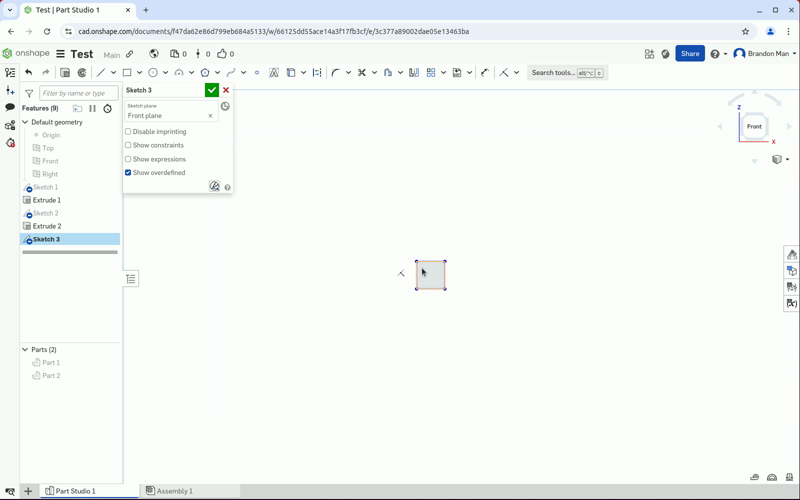
scroll(6)
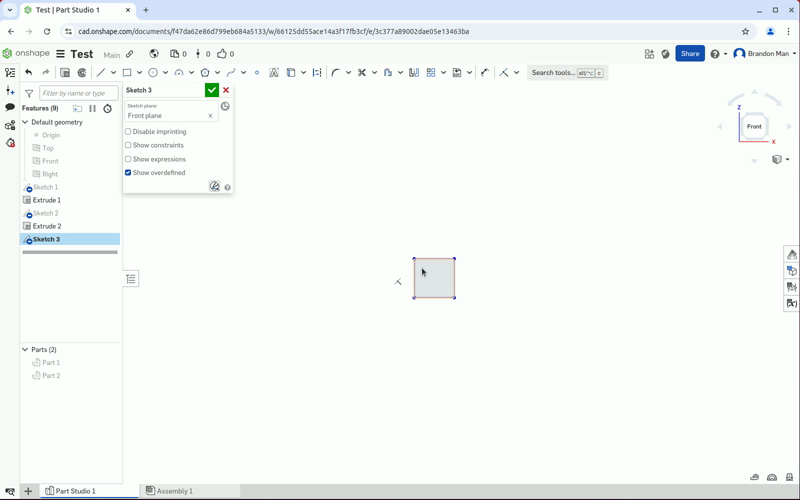
scroll(6)
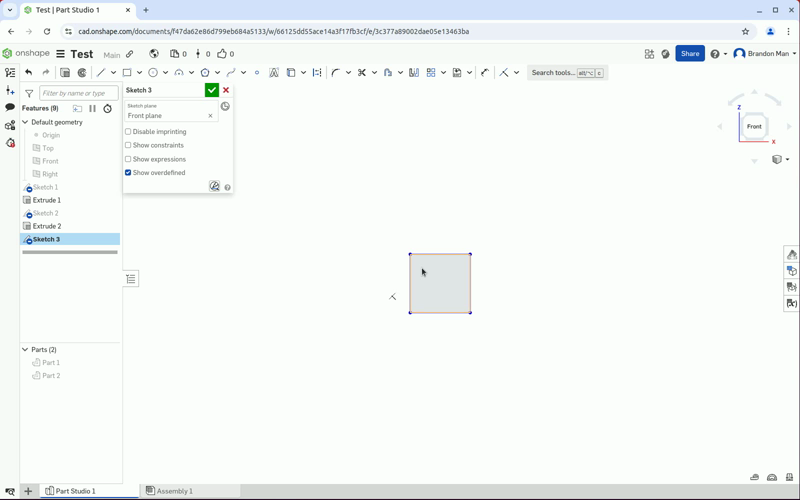
scroll(6)
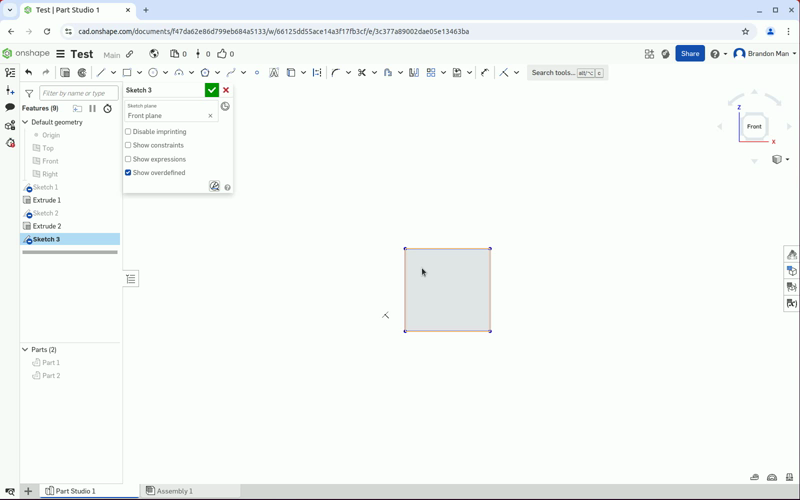
scroll(6)
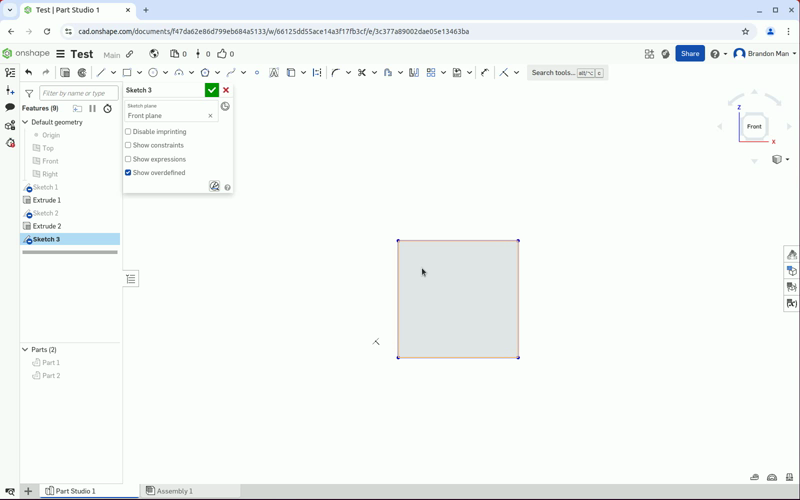
scroll(6)
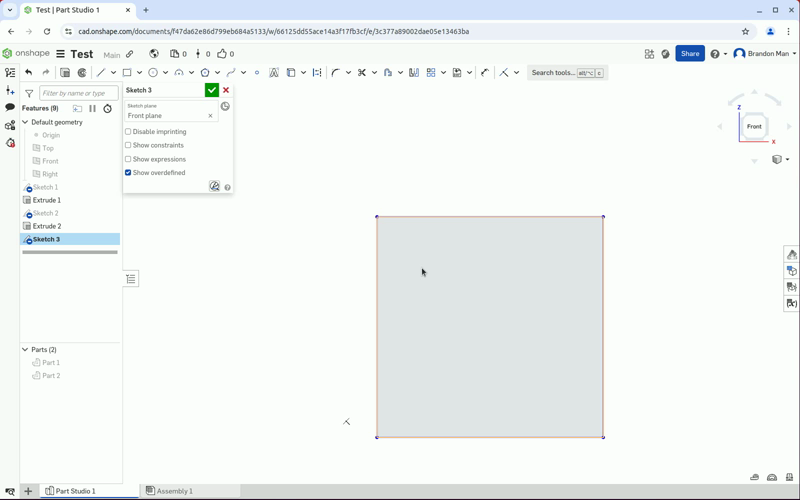
click(422, 267)
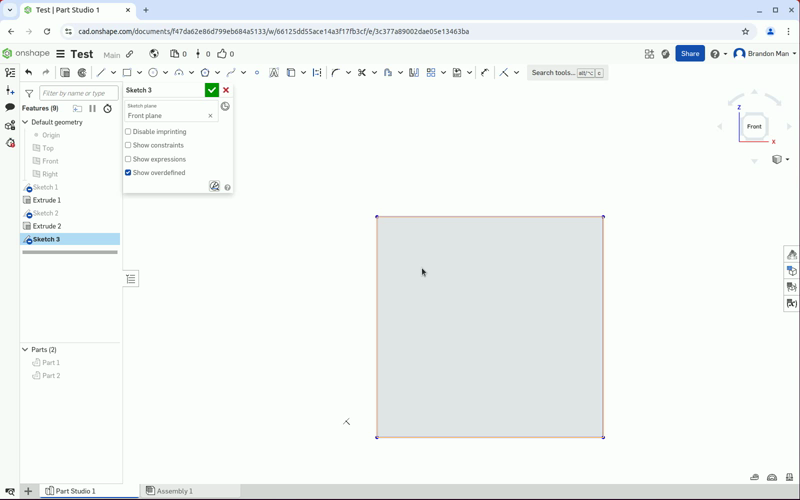
scroll(-6)
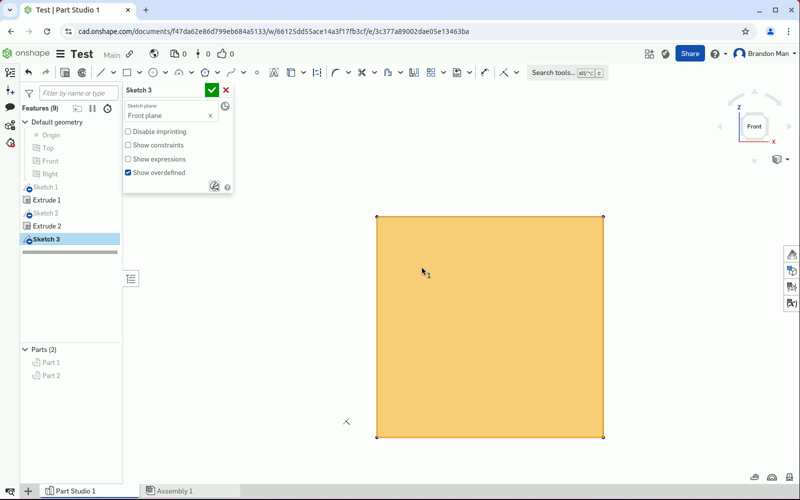
scroll(-6)
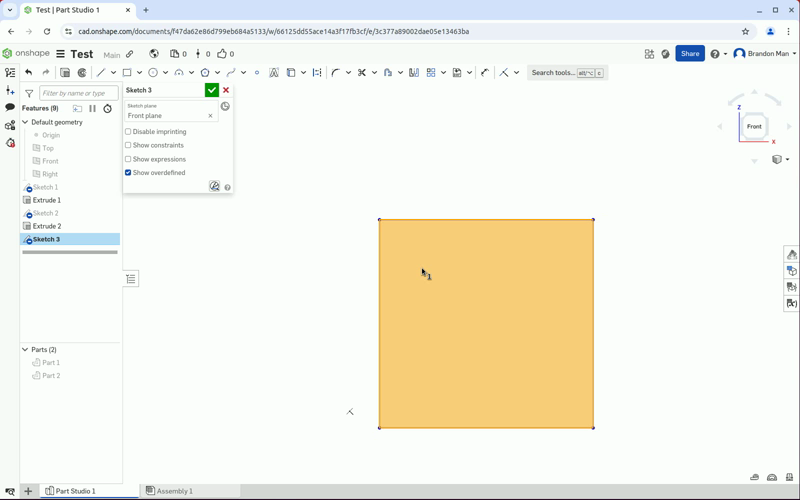
scroll(-6)
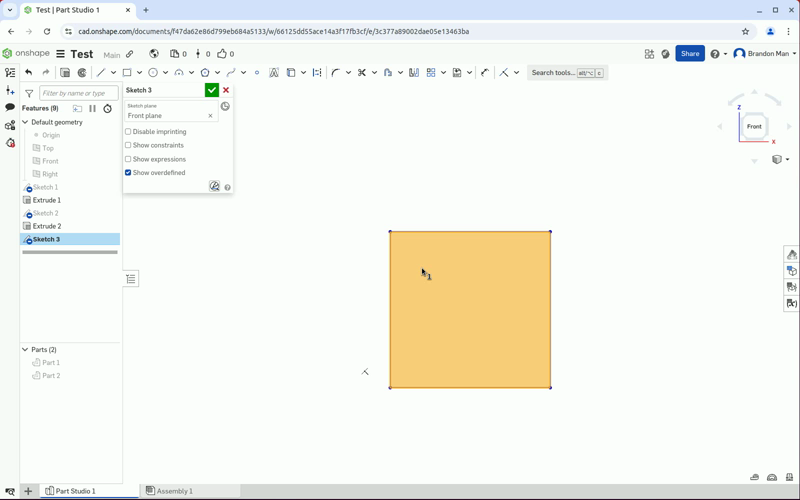
scroll(-6)
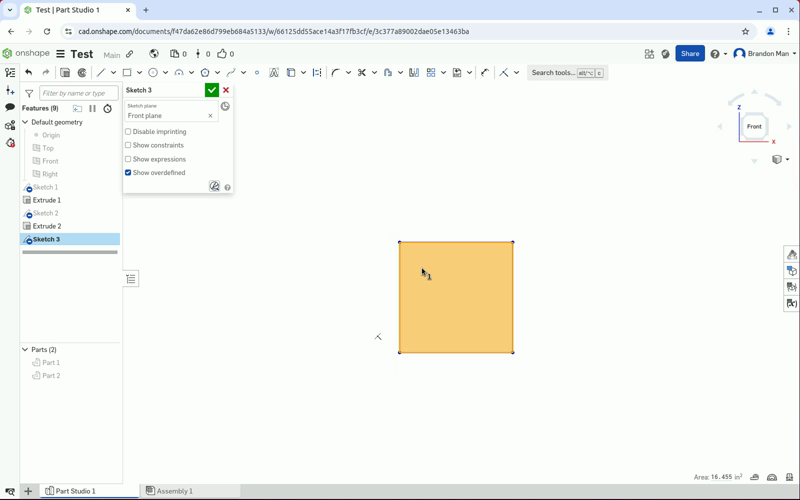
scroll(-6)
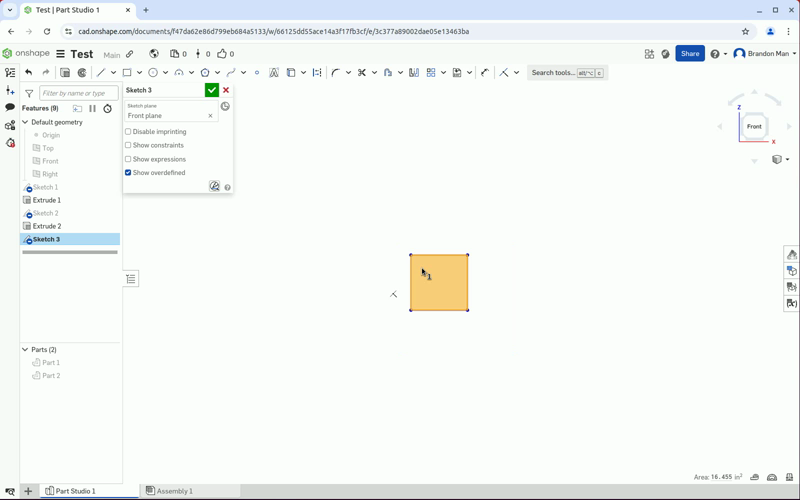
scroll(-6)
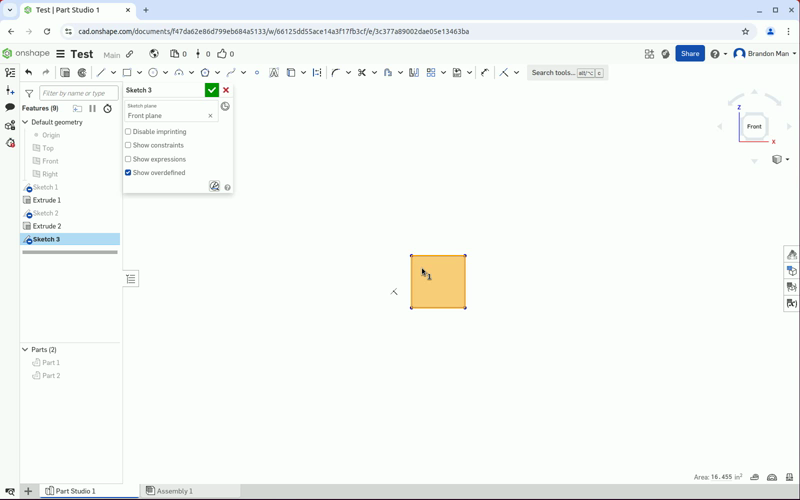
scroll(-6)
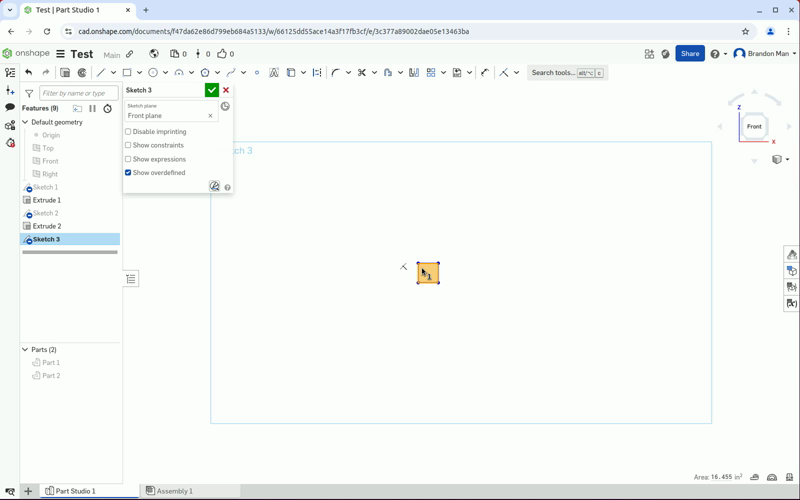
mouse_move(73, 352)
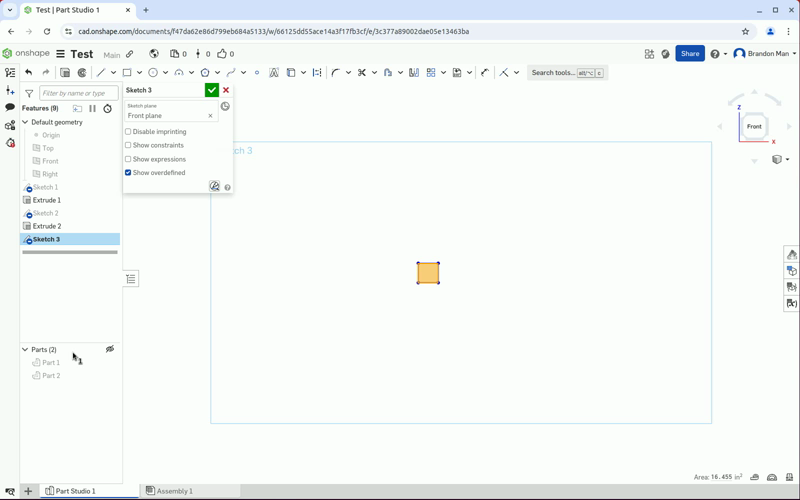
key(shift+y)
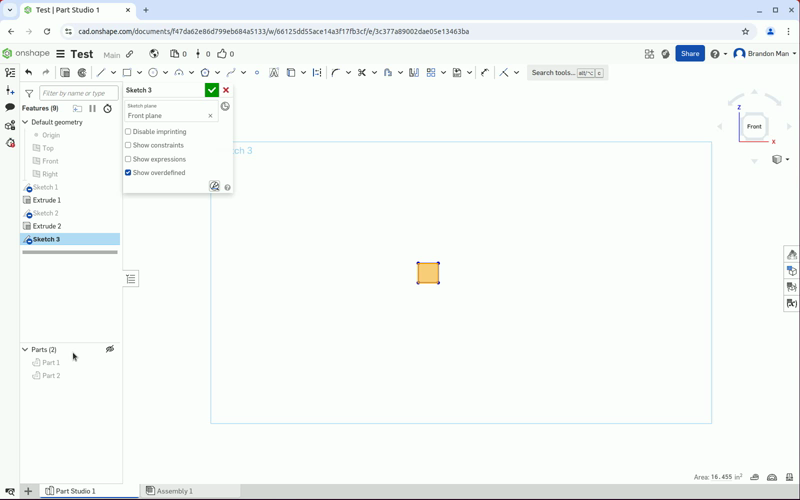
key(shift+e)
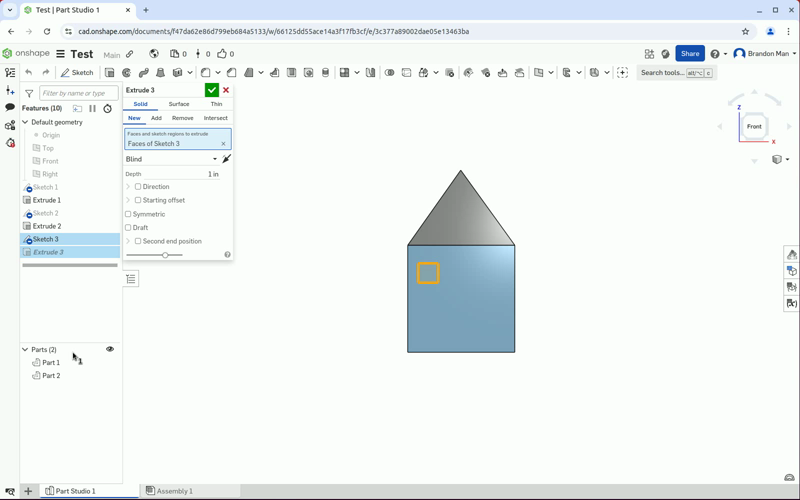
mouse_move(143, 106)
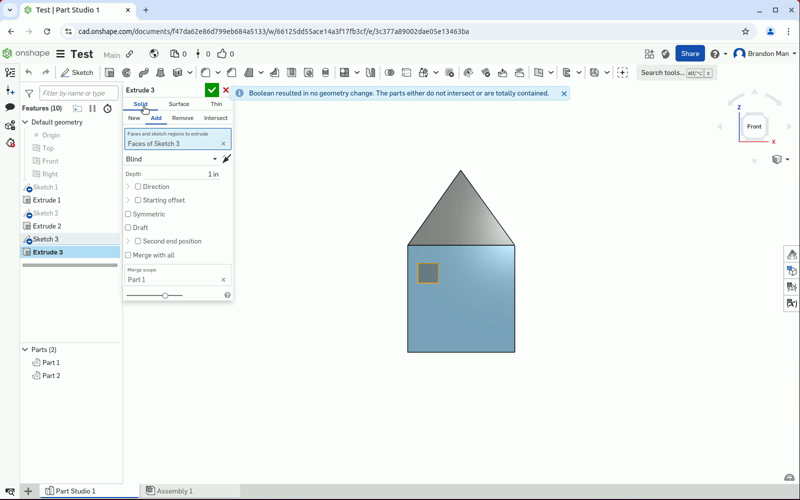
click(143, 106)
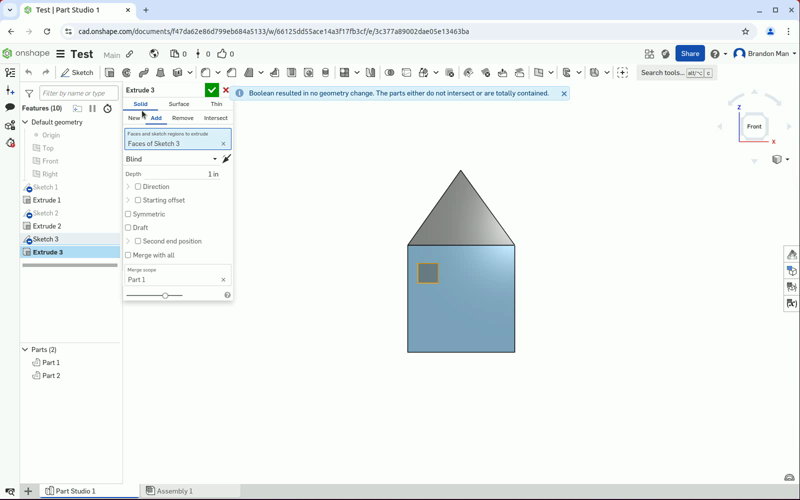
mouse_move(137, 120)
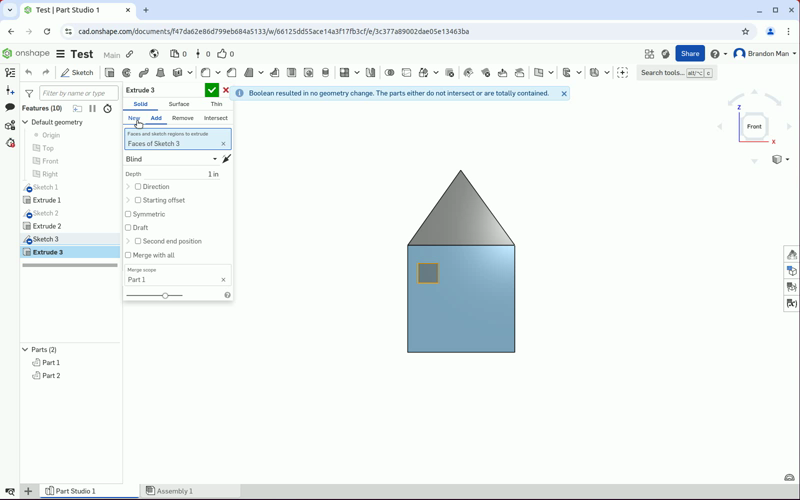
click(137, 120)
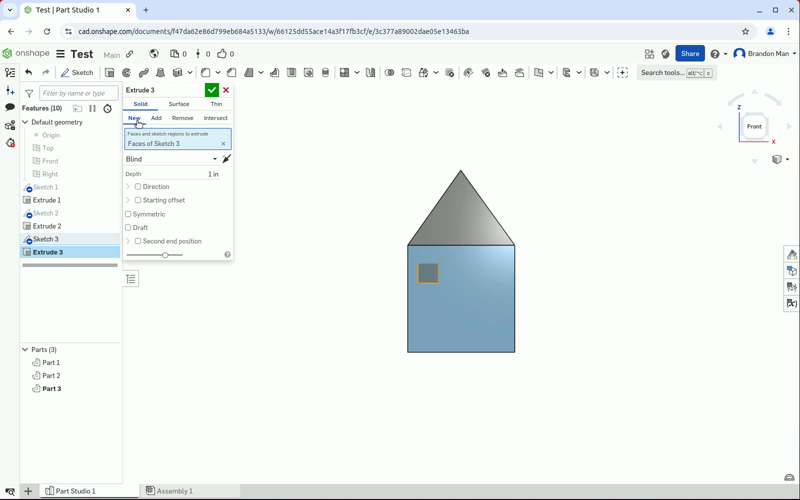
key(tab, 4)
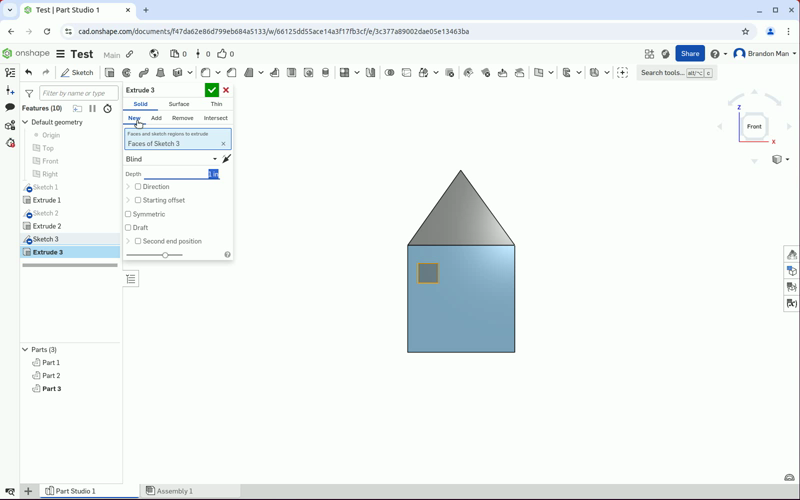
text(-0.722)
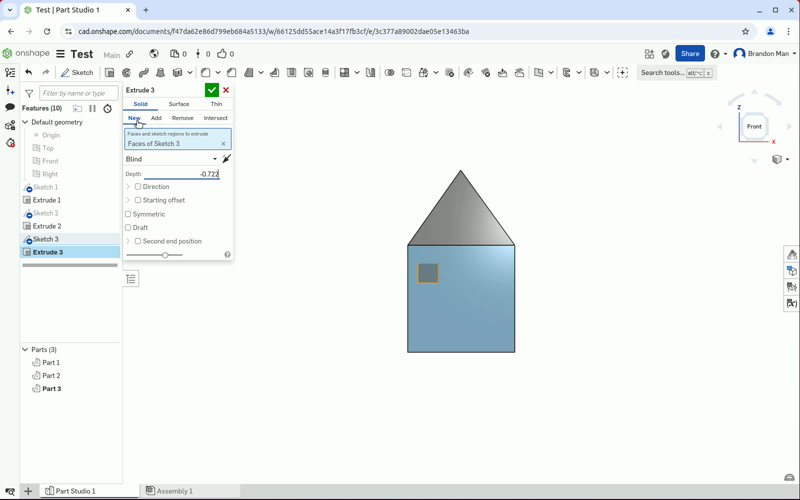
key(enter)
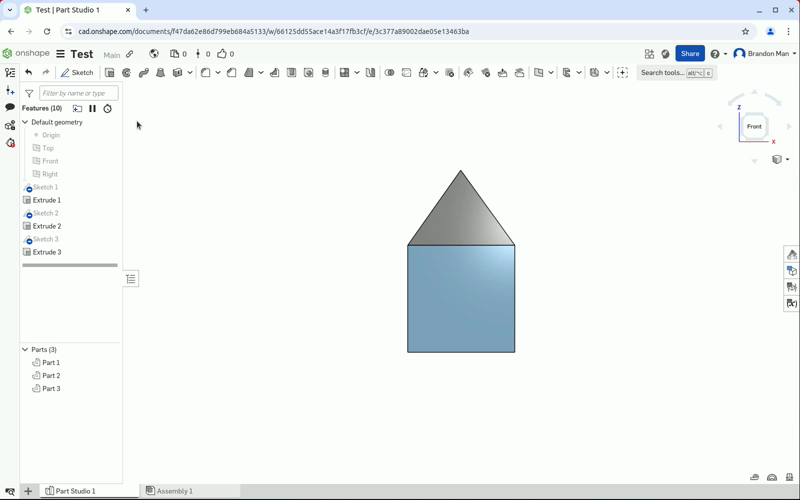
key(shift+h)
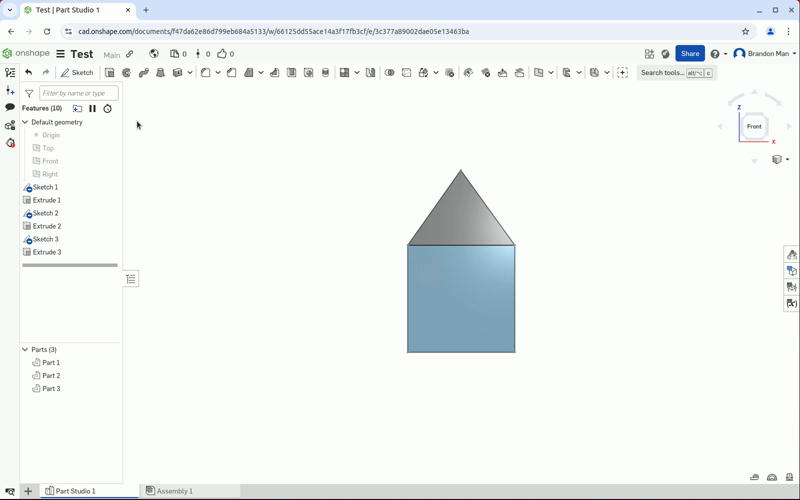
key(shift+h)
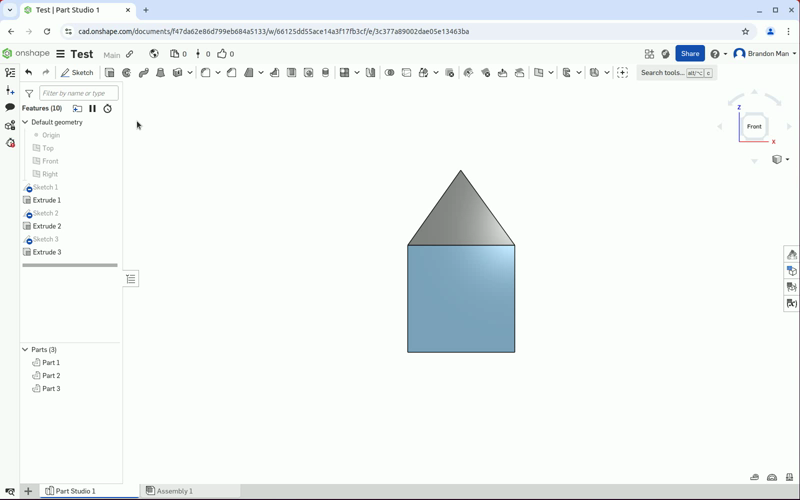
mouse_move(73, 189)
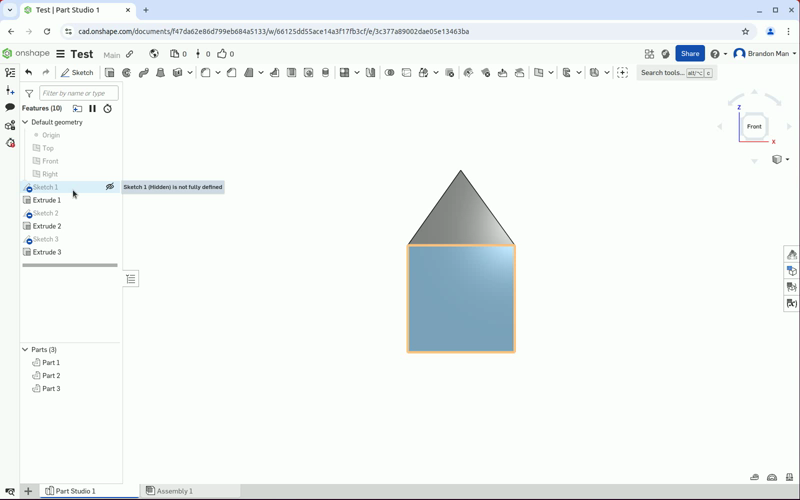
click(73, 189)
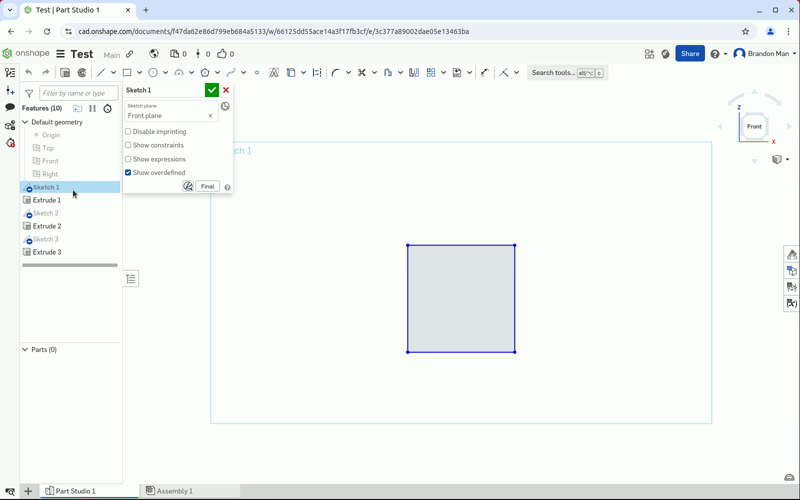
mouse_move(229, 92)
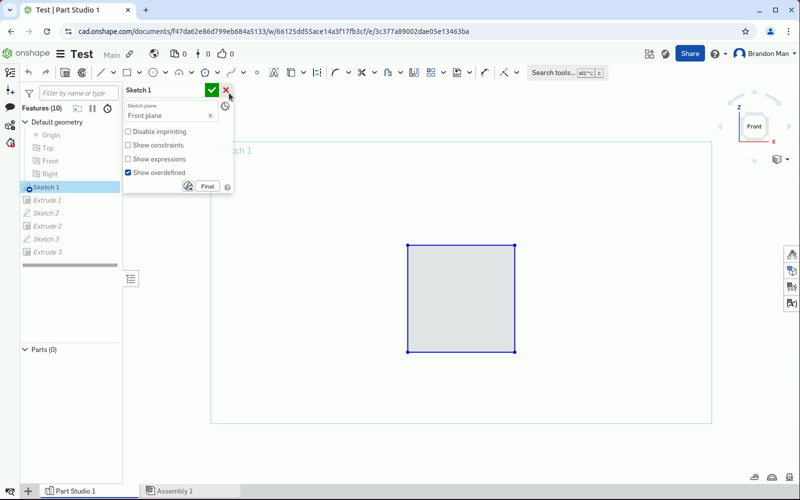
click(229, 92)
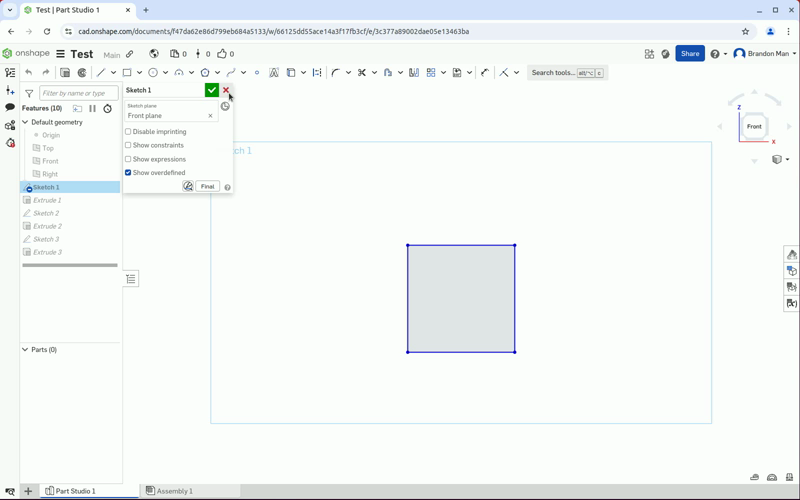
key(shift+s)
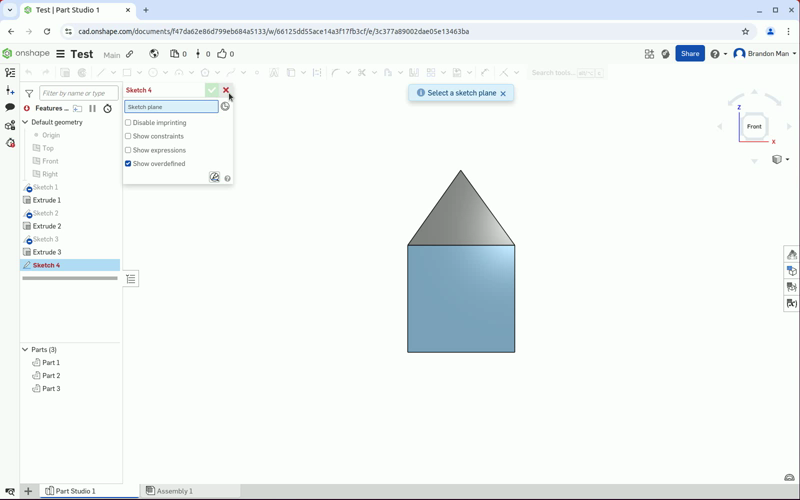
mouse_move(73, 163)
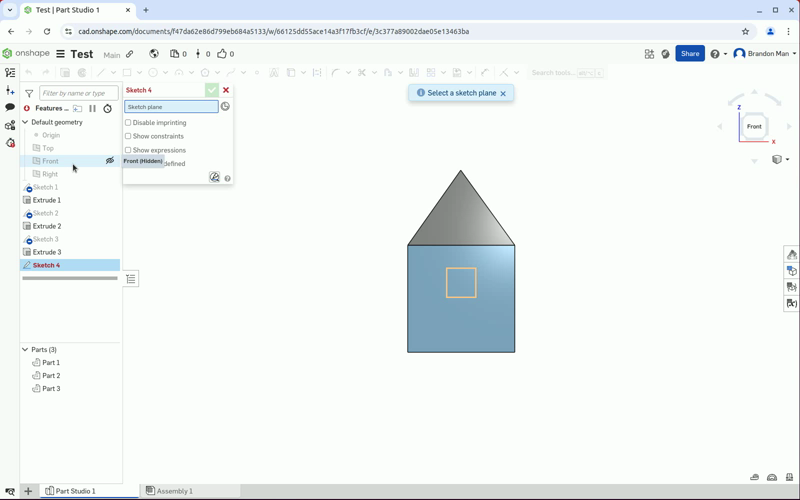
click(73, 163)
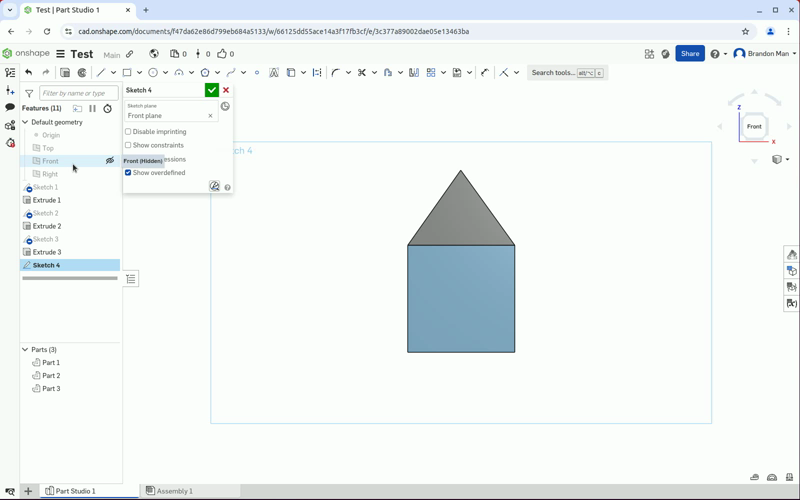
mouse_move(73, 352)
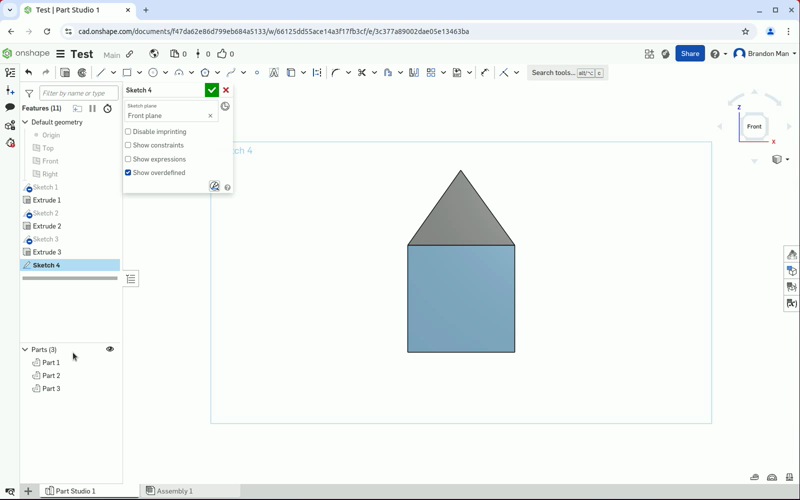
key(y)
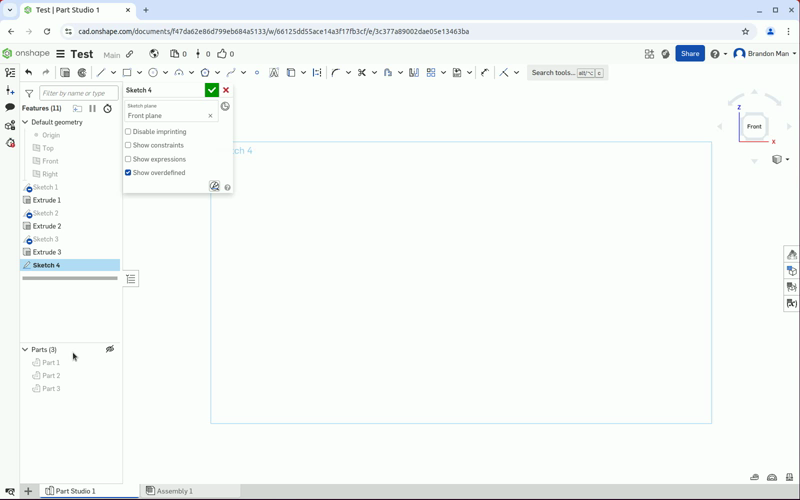
key(l)
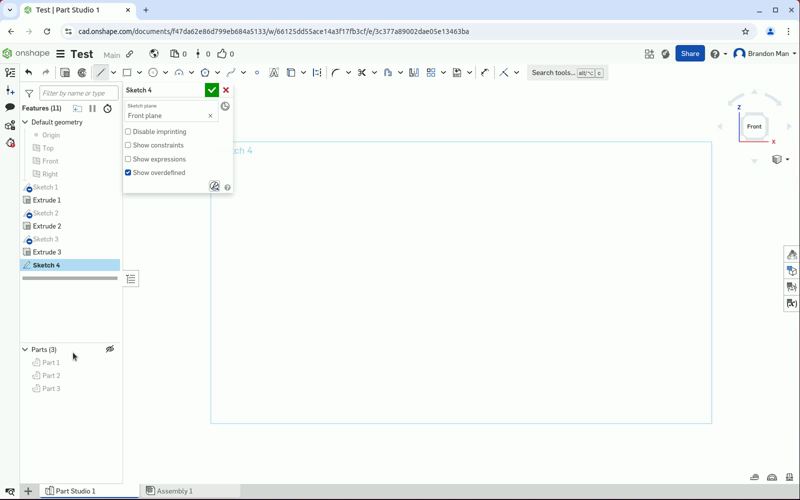
key_down(shift)
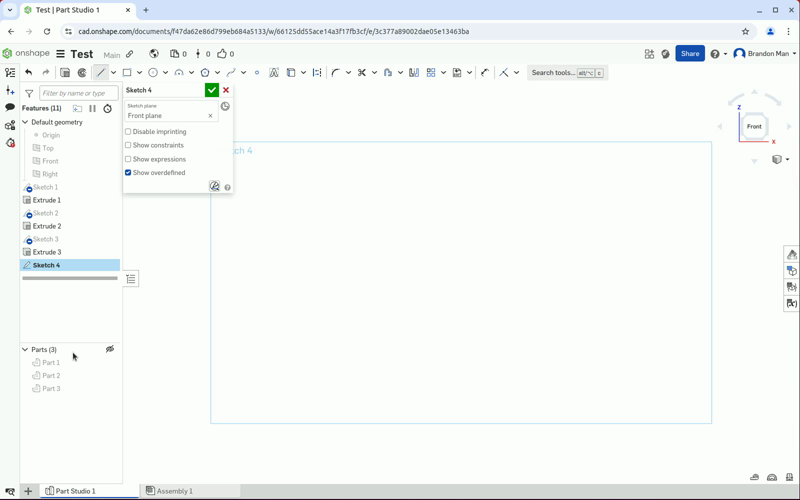
mouse_move(480, 282)
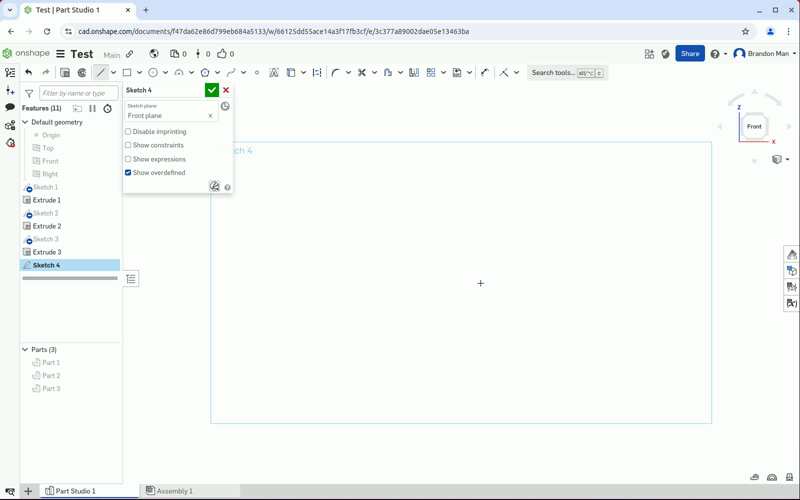
click(480, 282)
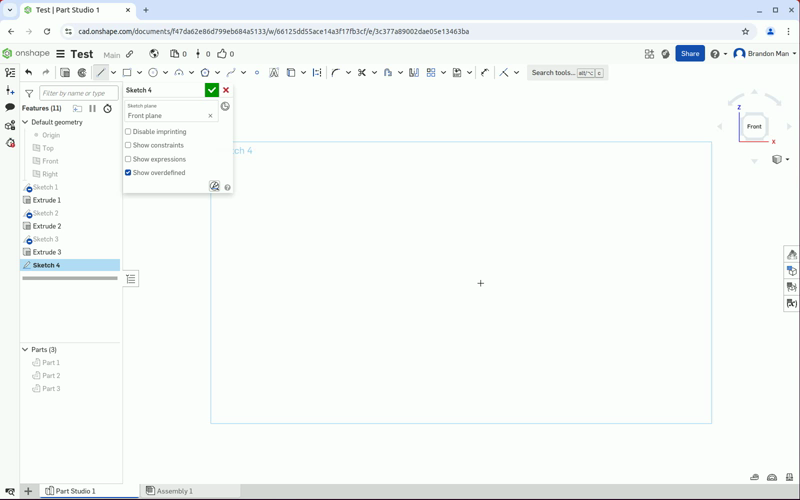
key_up(shift)
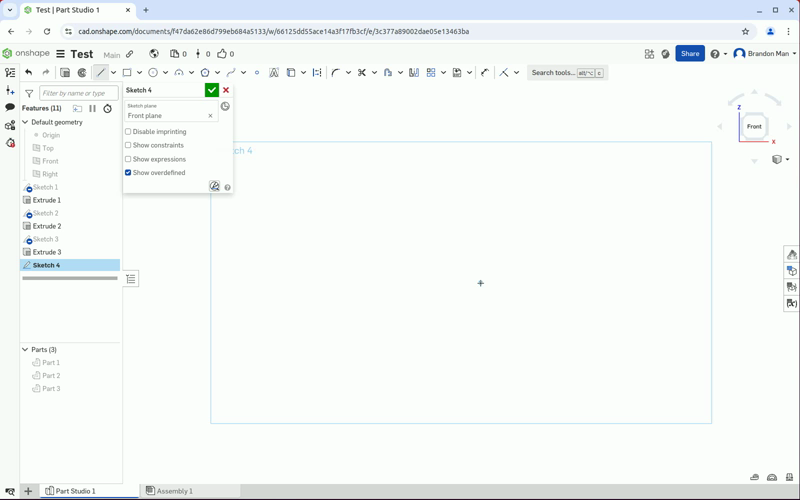
key_down(shift)
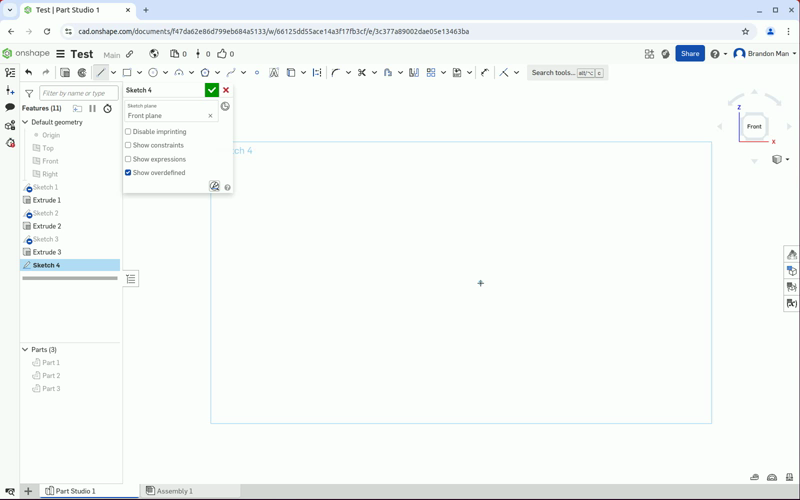
mouse_move(510, 282)
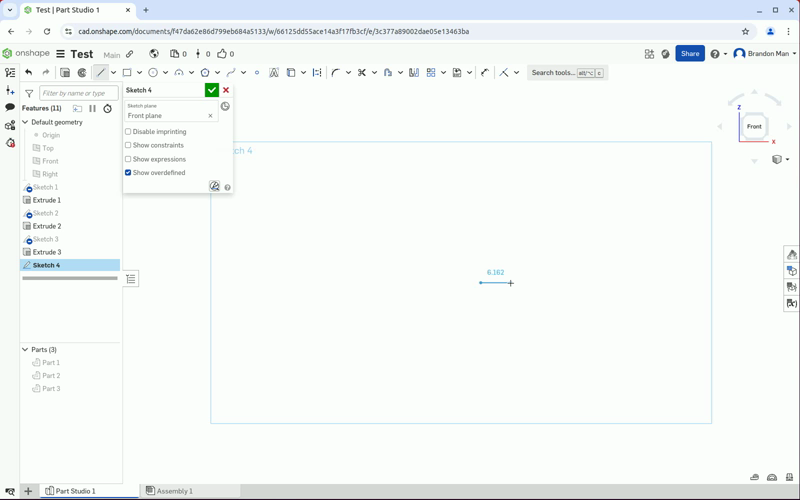
mouse_move(500, 282)
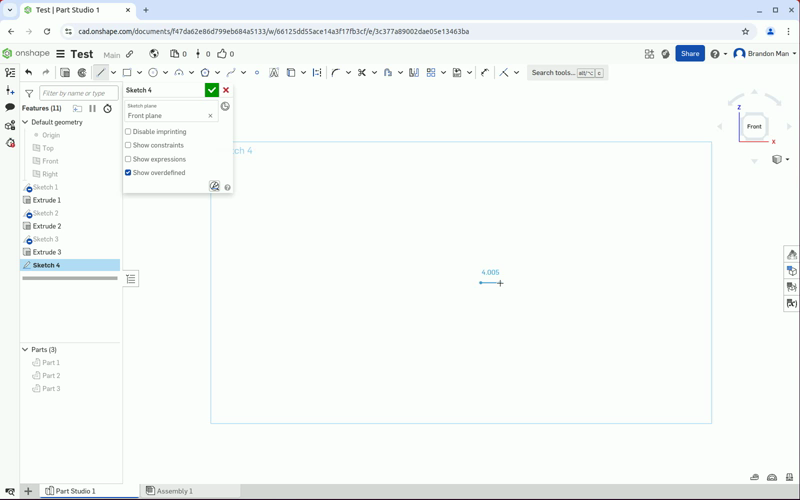
click(500, 282)
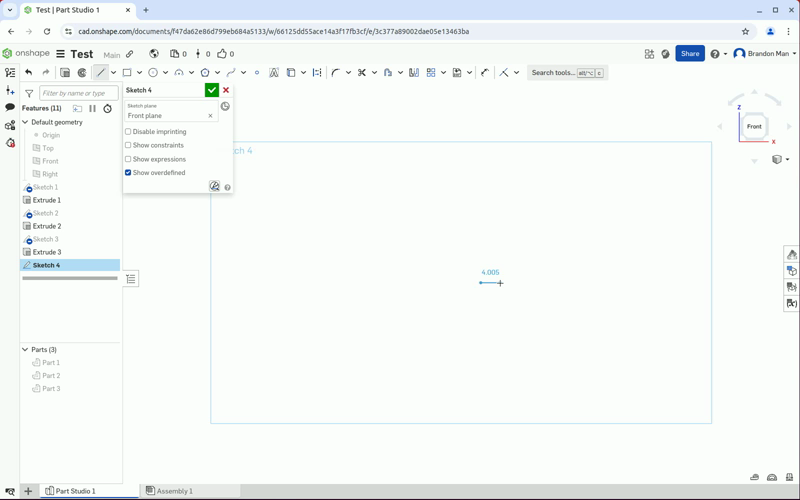
key_up(shift)
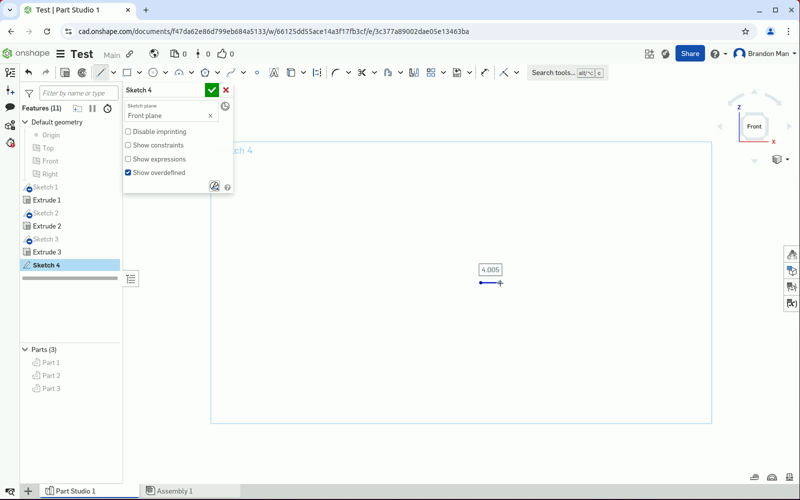
key_down(shift)
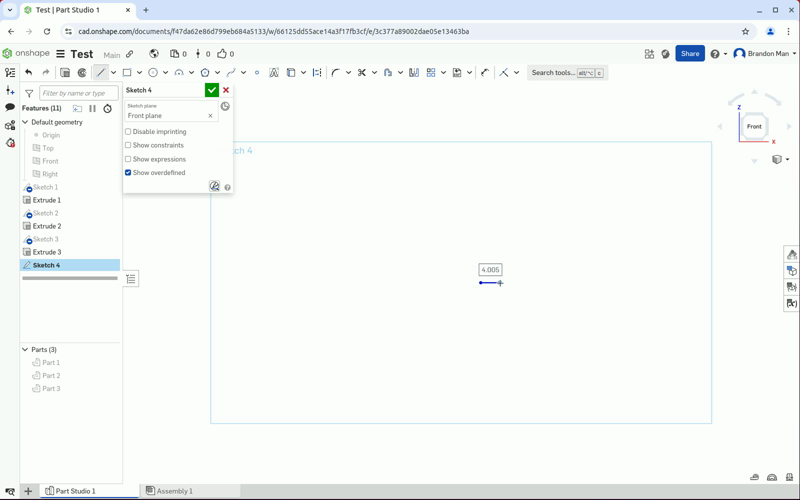
mouse_move(530, 282)
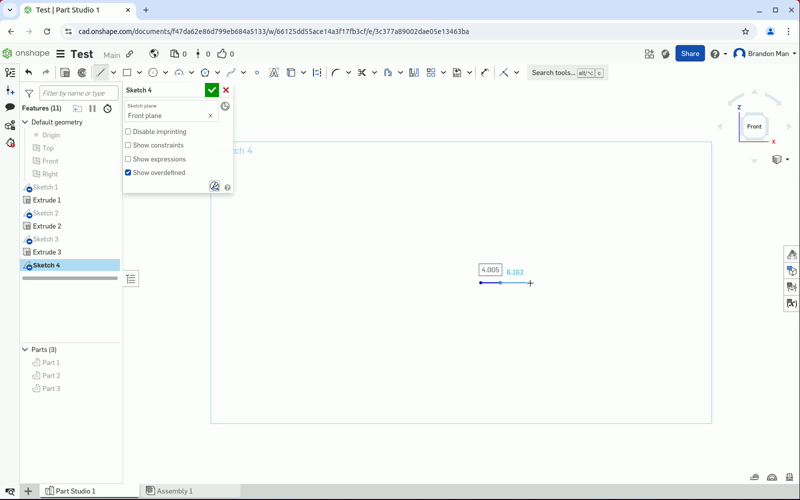
mouse_move(500, 263)
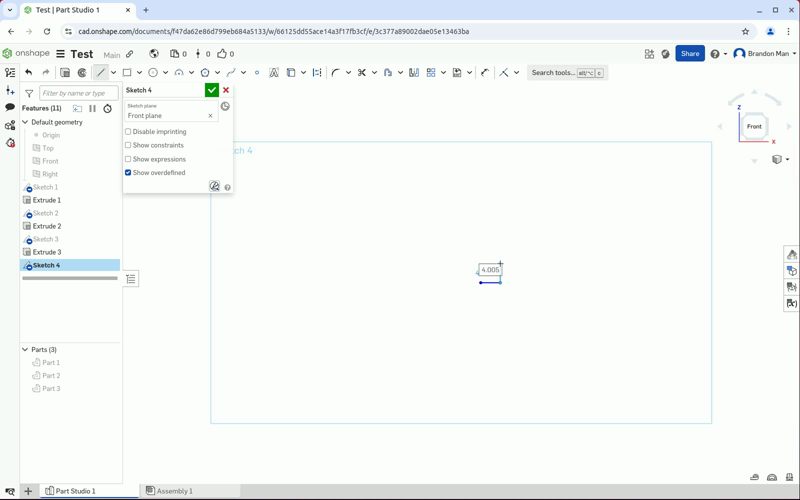
click(500, 263)
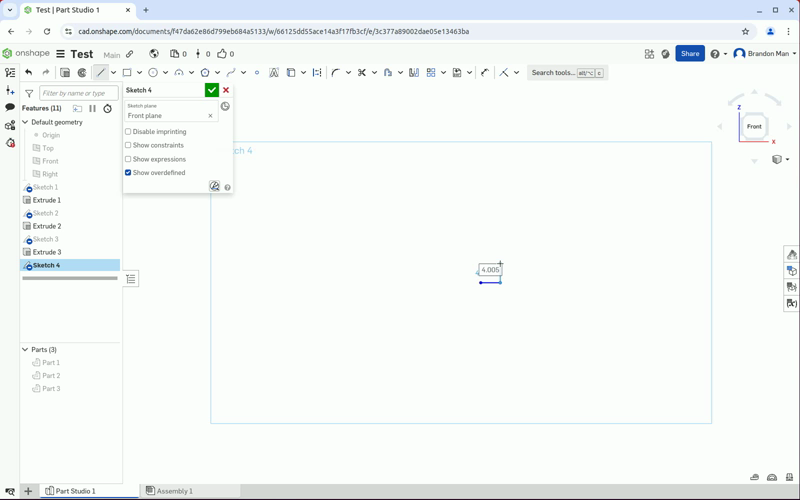
key_up(shift)
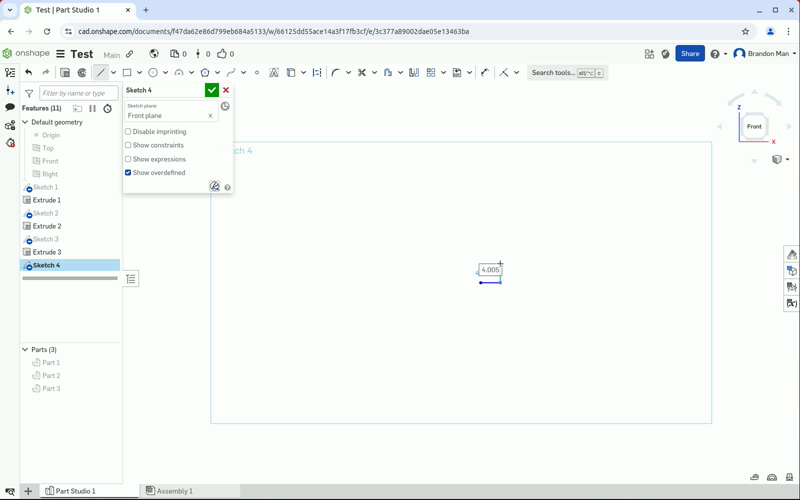
key_down(shift)
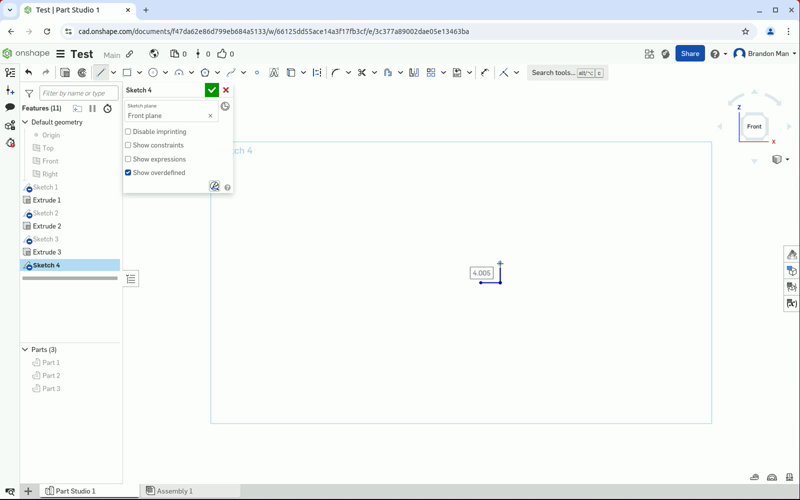
mouse_move(530, 263)
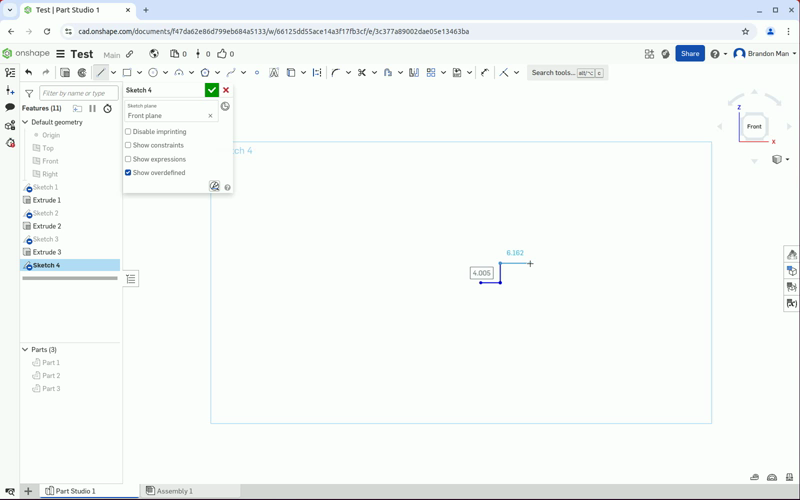
mouse_move(480, 263)
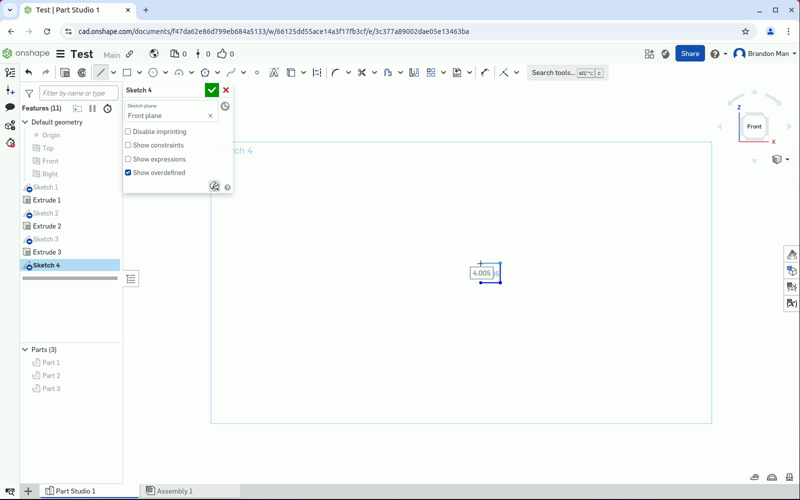
click(480, 263)
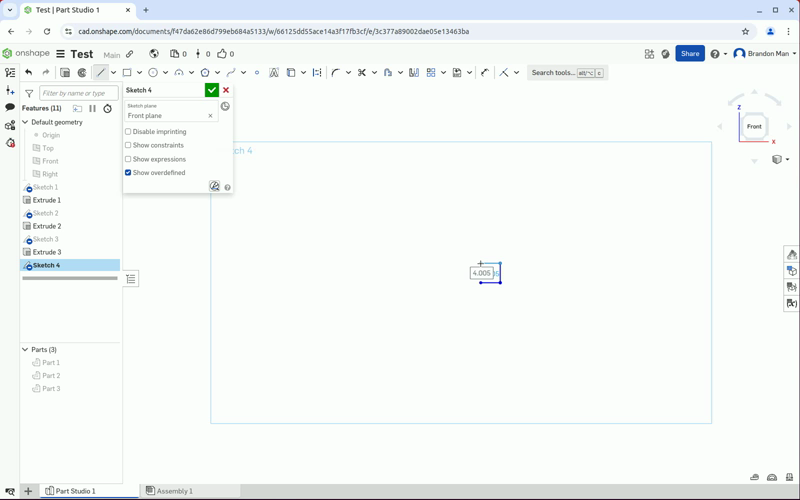
key_up(shift)
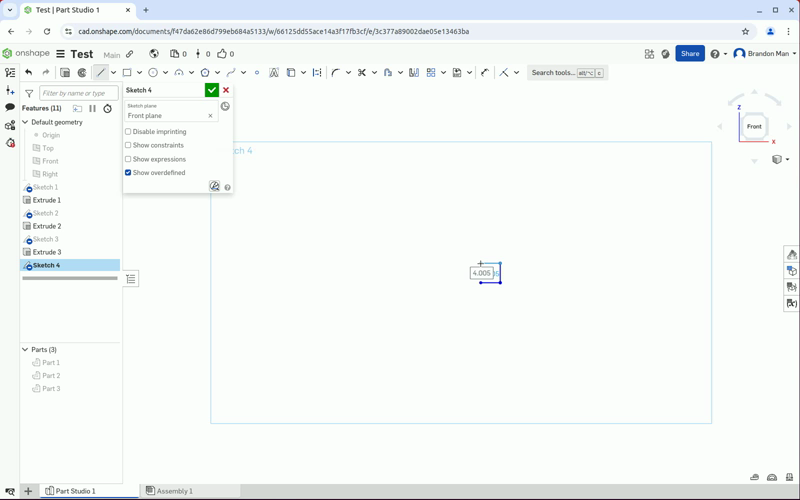
mouse_move(510, 263)
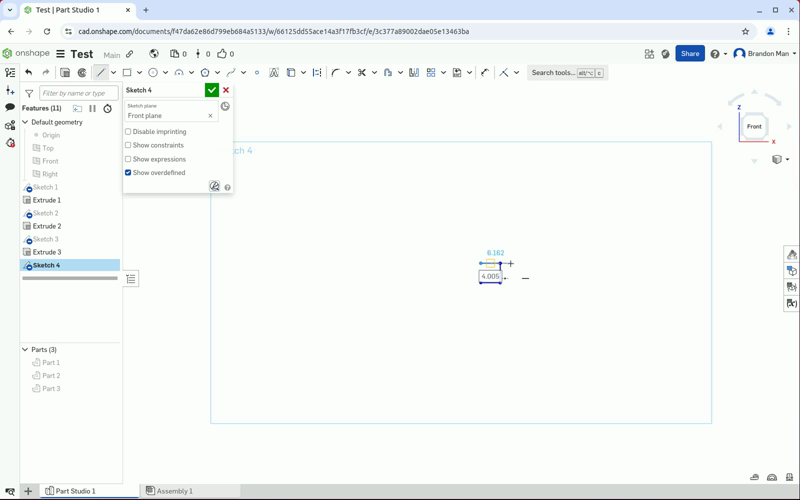
key_down(shift)
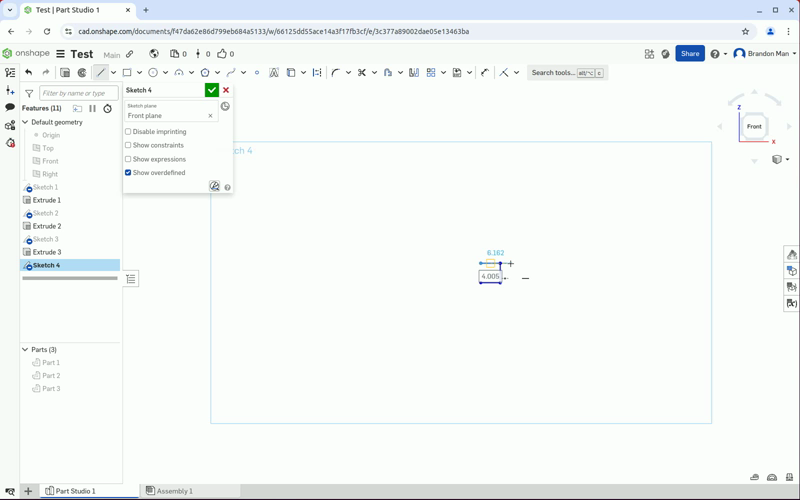
mouse_move(480, 282)
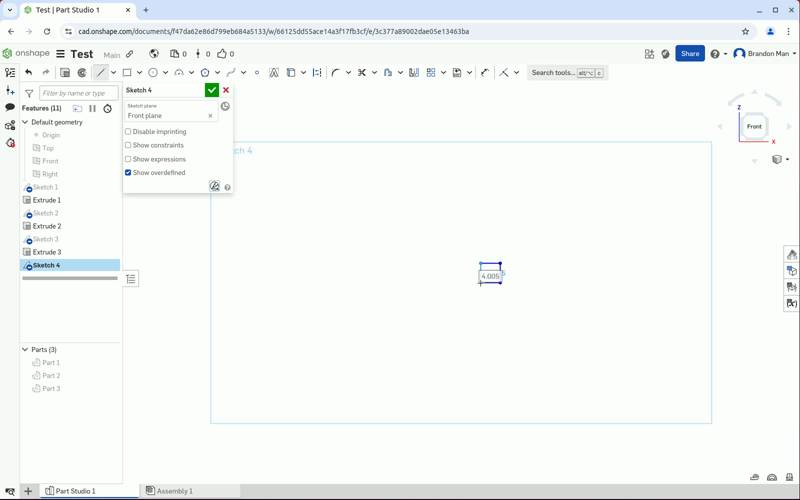
key_up(shift)
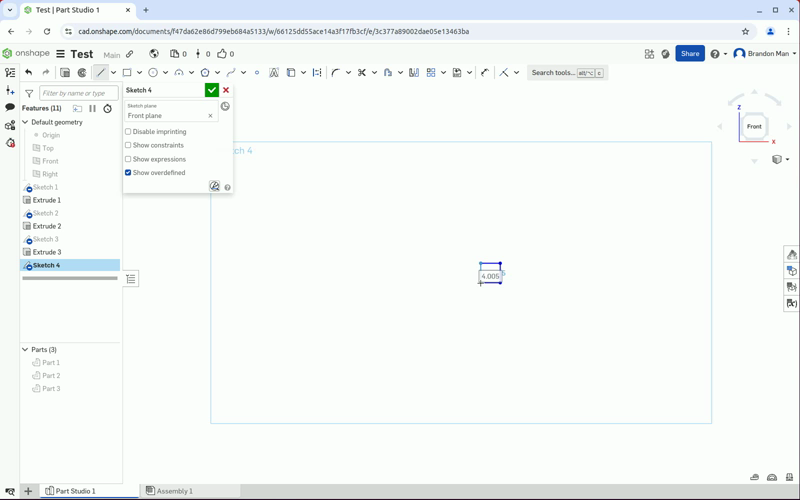
click(480, 282)
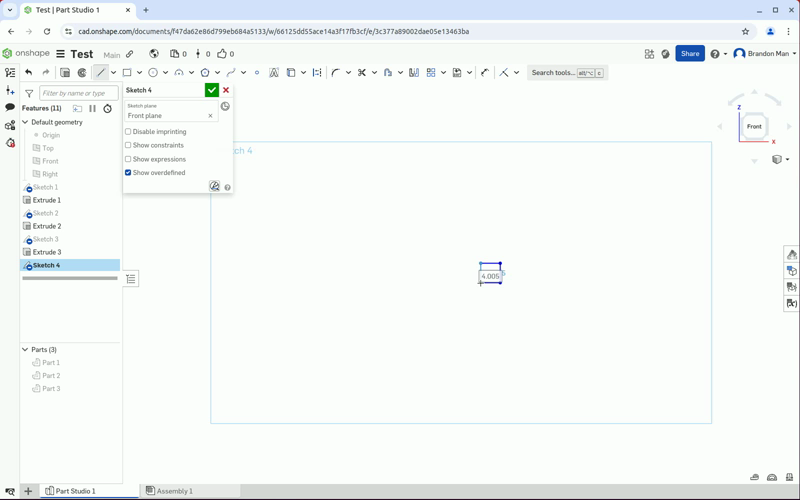
key(esc)
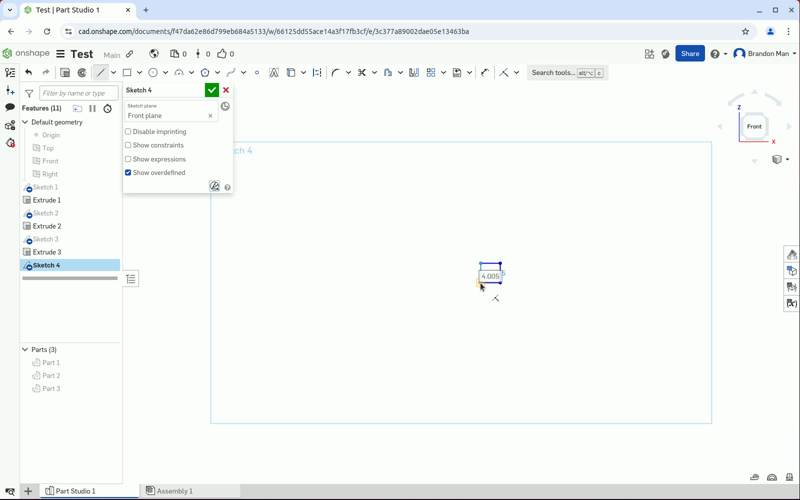
mouse_move(492, 267)
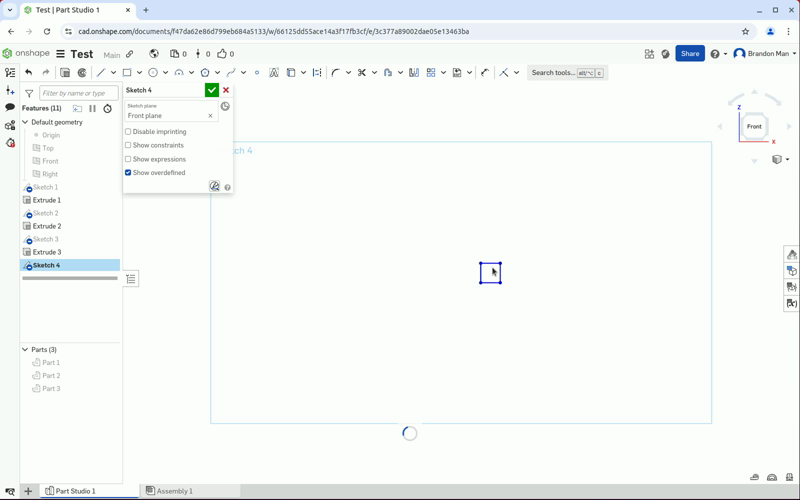
scroll(6)
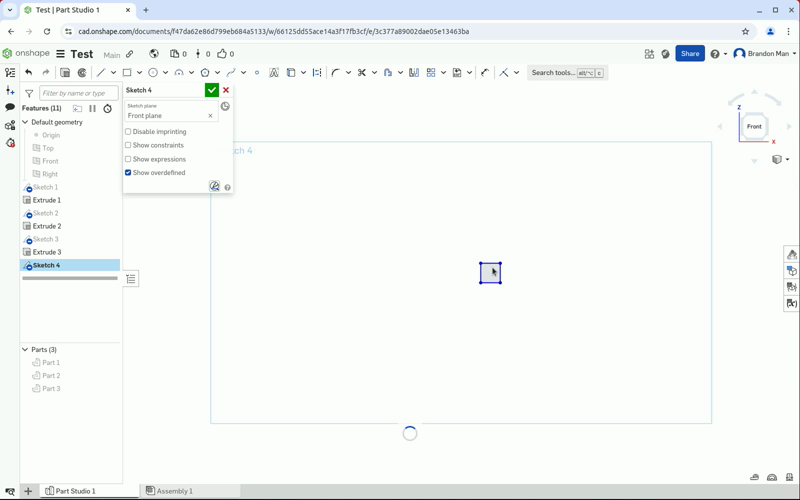
scroll(6)
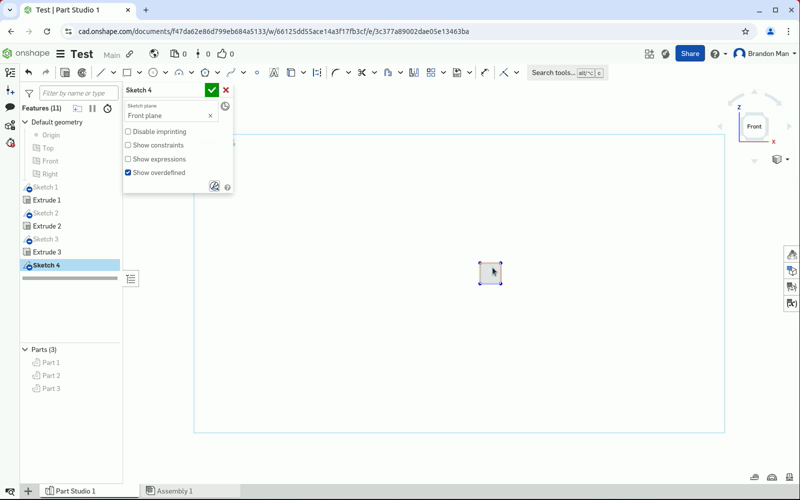
scroll(6)
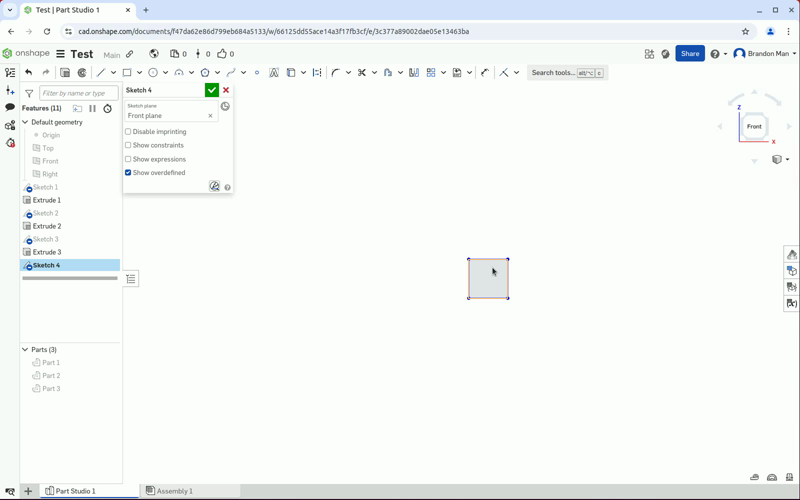
scroll(6)
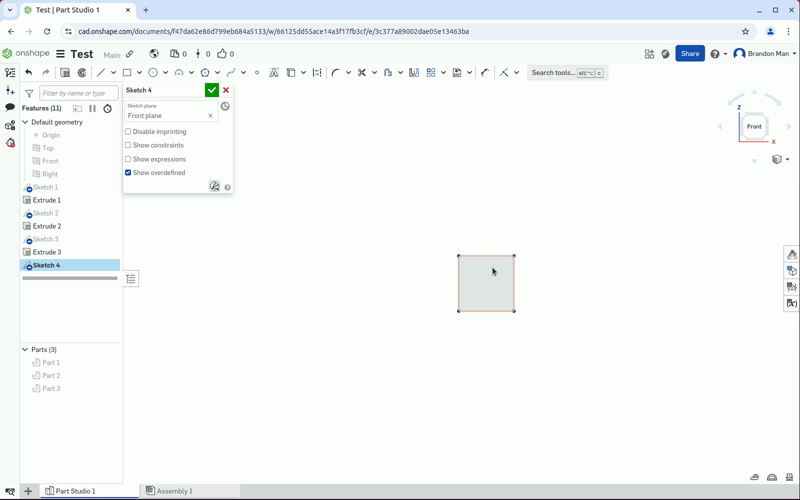
scroll(6)
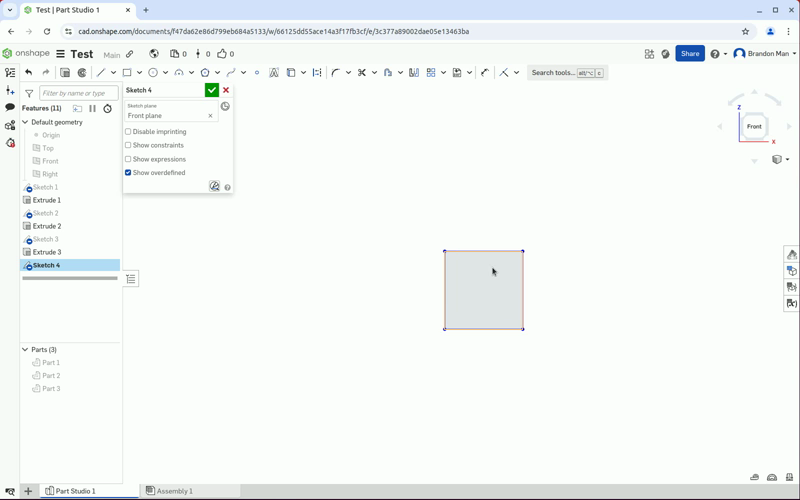
scroll(6)
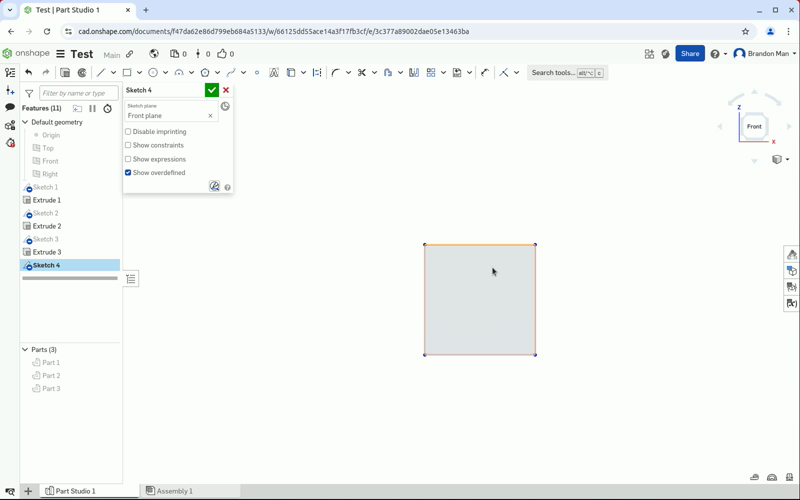
scroll(6)
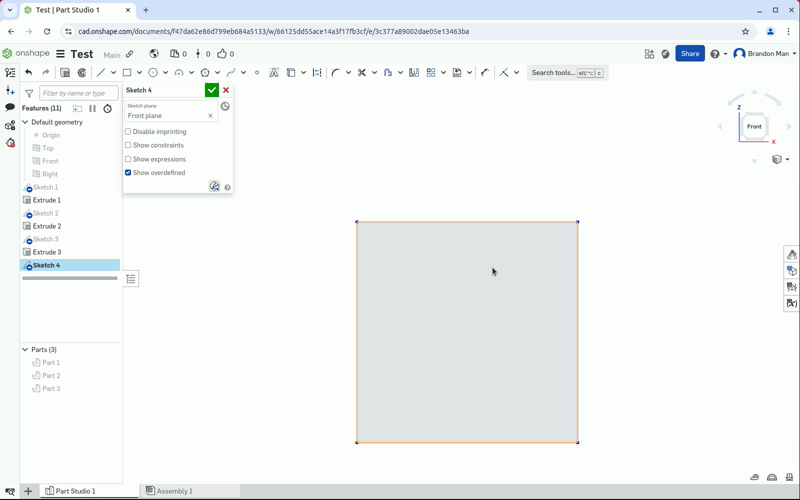
click(492, 267)
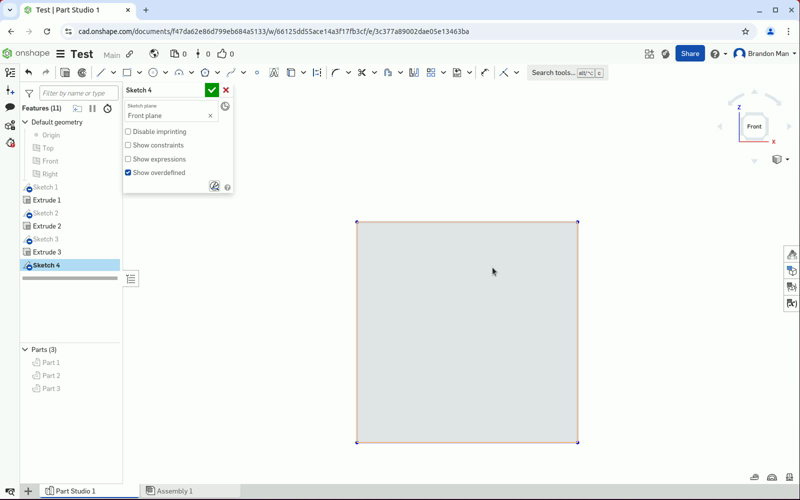
scroll(-6)
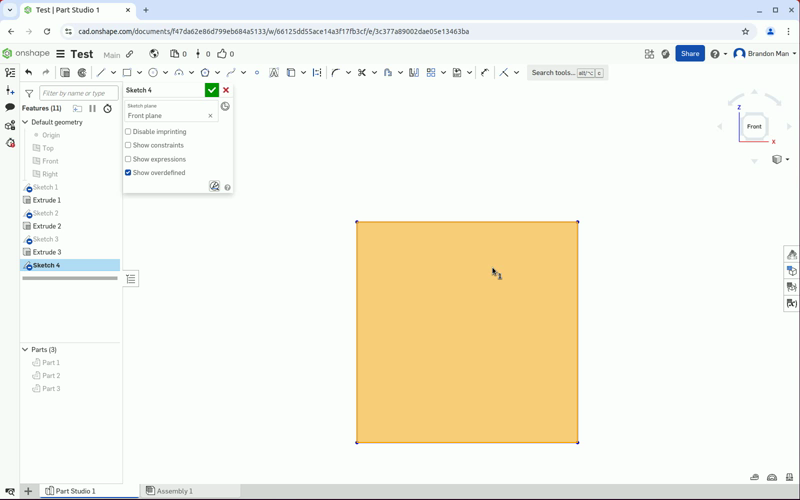
scroll(-6)
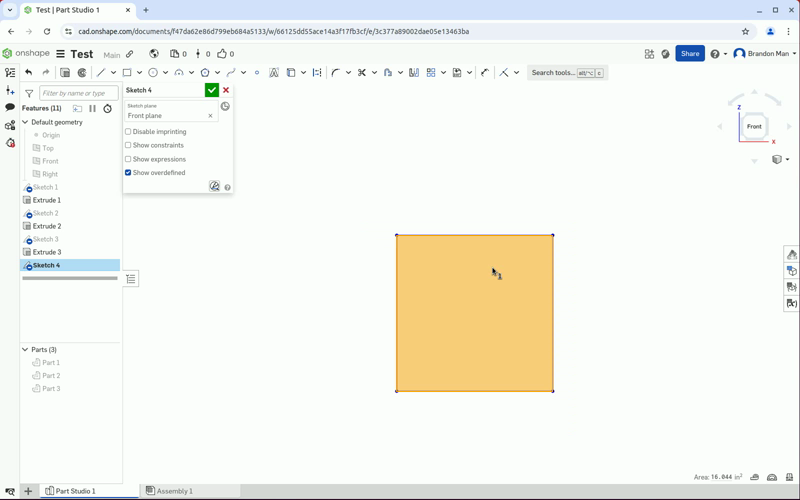
scroll(-6)
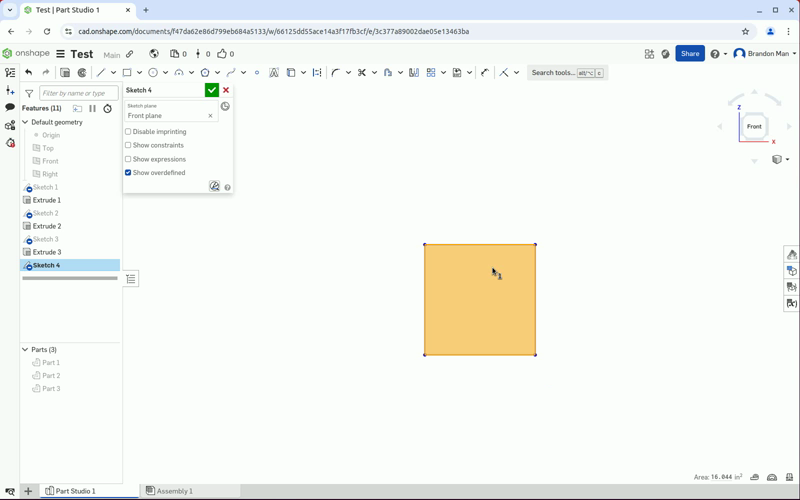
scroll(-6)
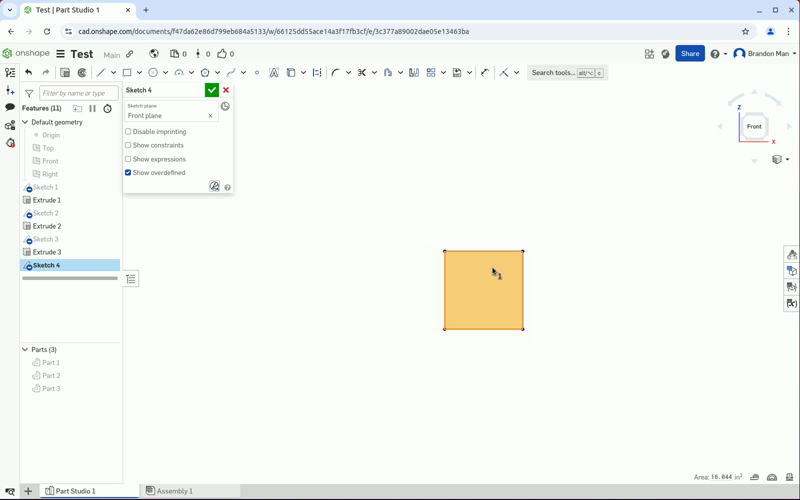
scroll(-6)
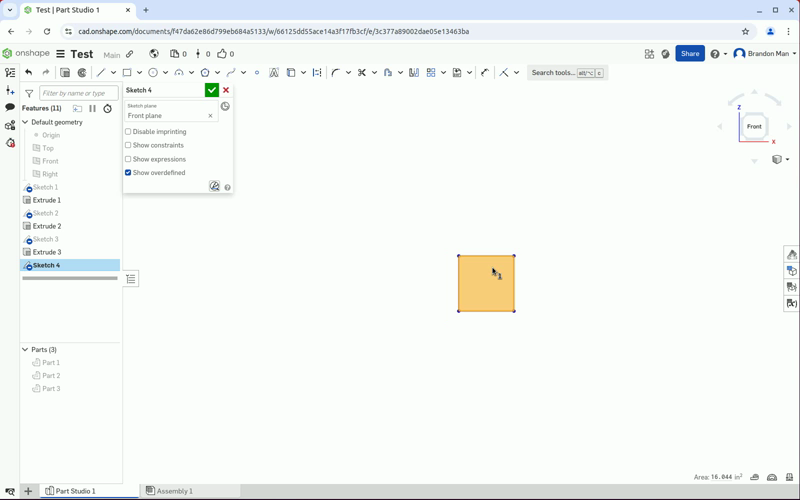
scroll(-6)
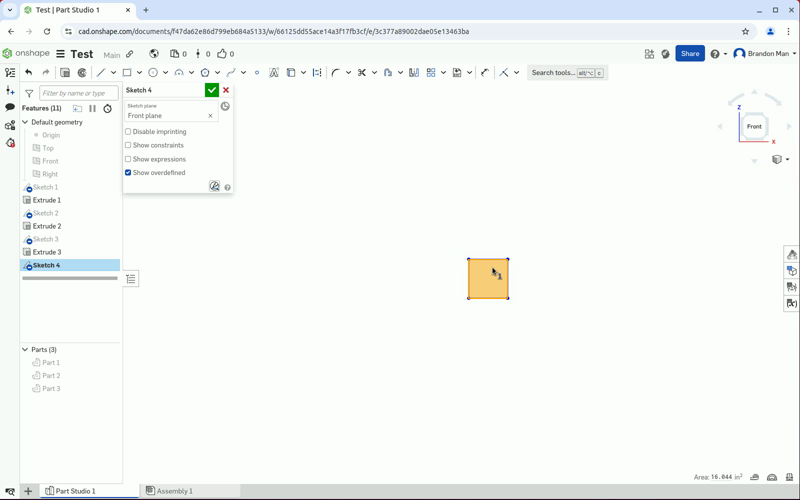
scroll(-6)
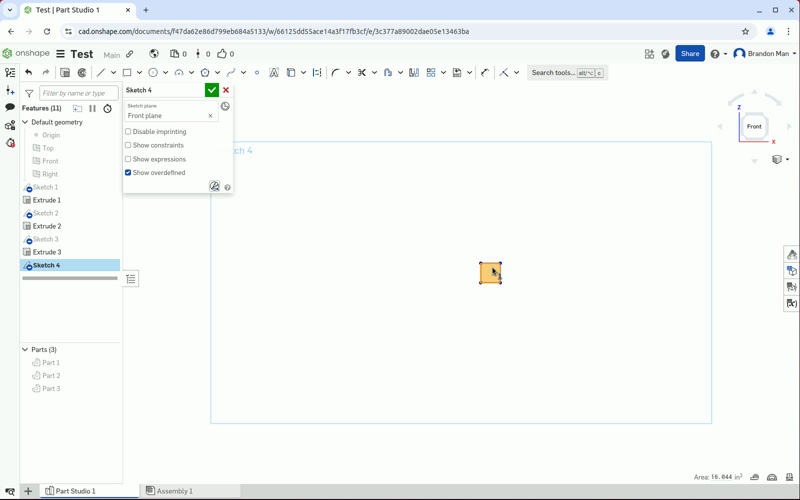
mouse_move(73, 352)
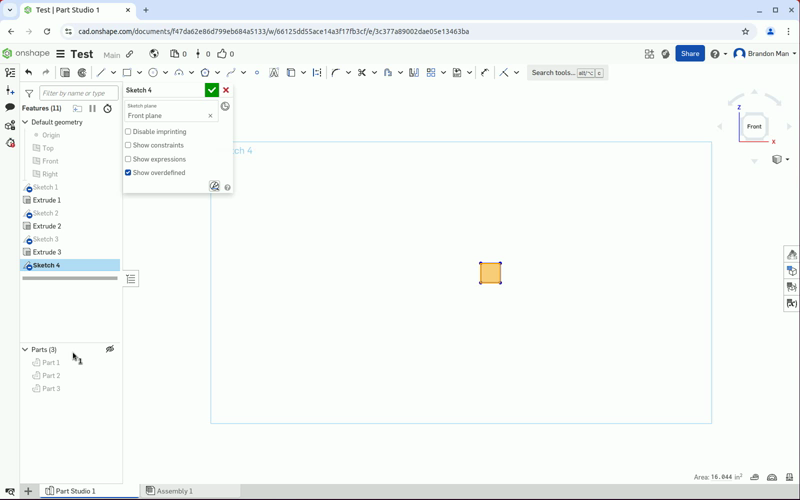
key(shift+y)
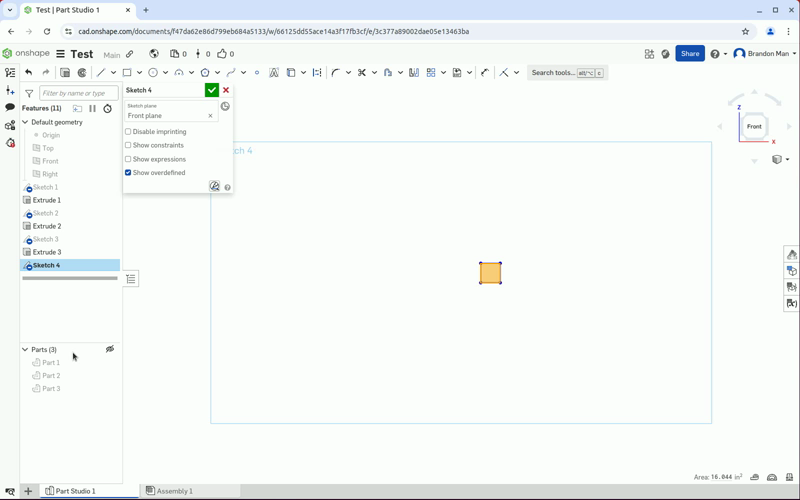
key(shift+e)
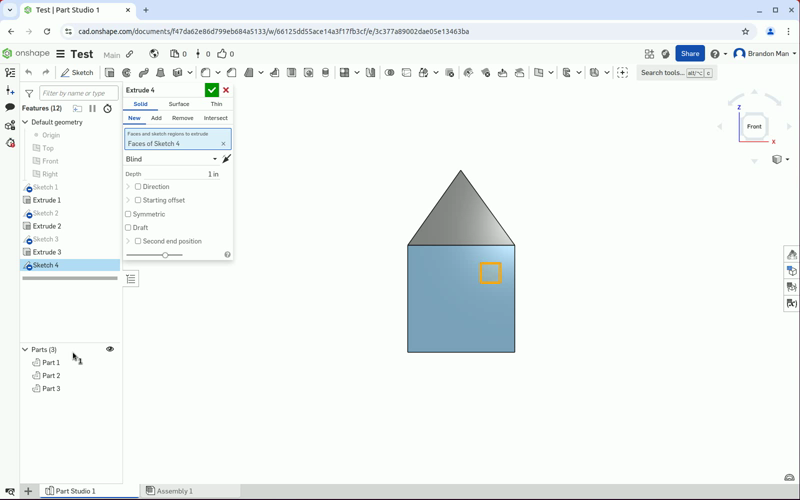
mouse_move(143, 106)
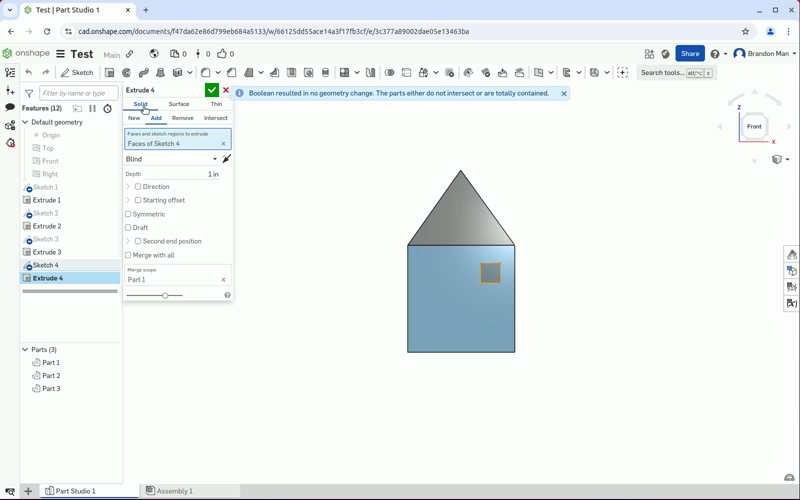
click(143, 106)
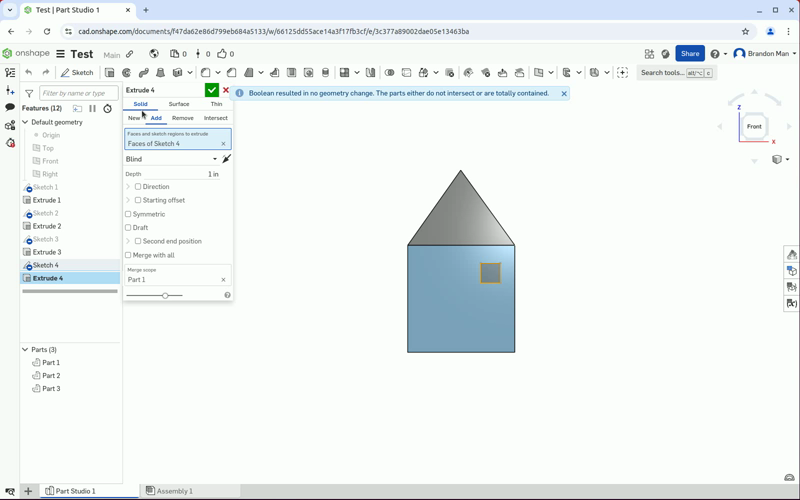
mouse_move(137, 120)
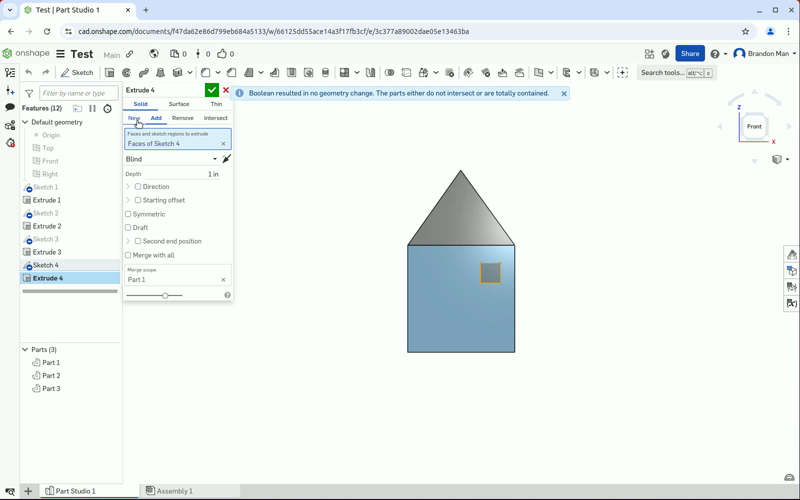
click(137, 120)
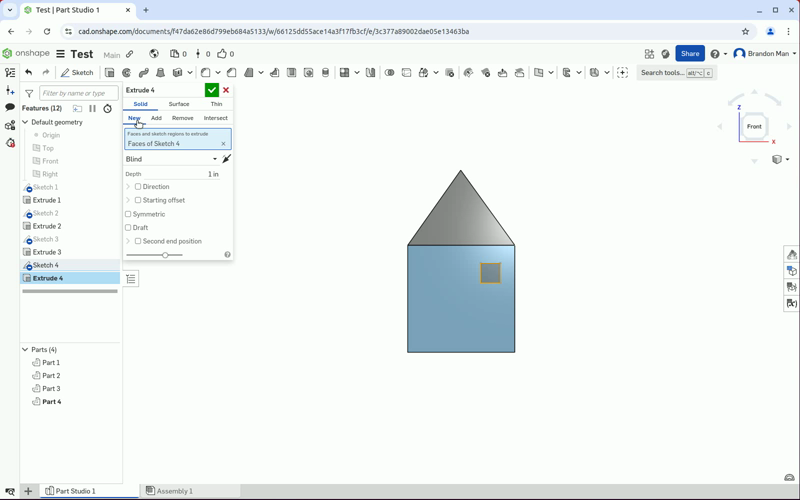
key(tab, 4)
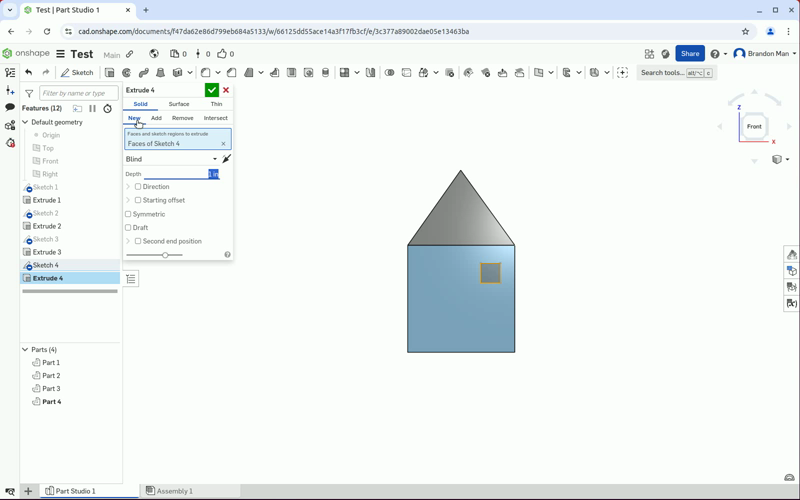
text(-0.722)
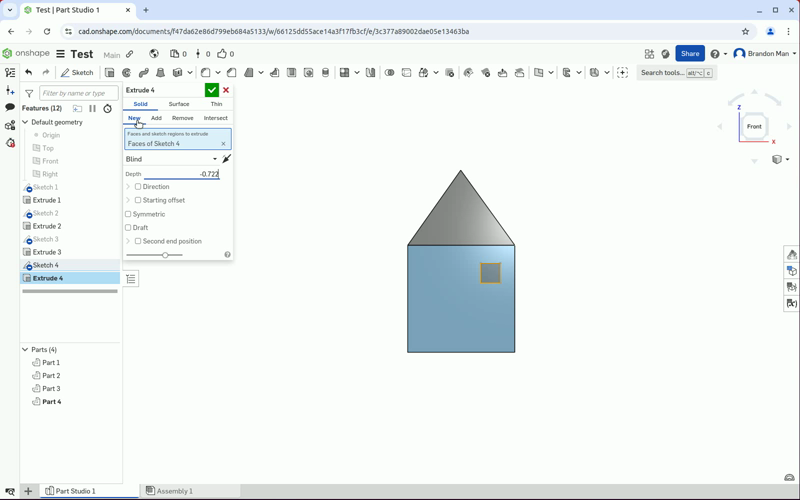
key(enter)
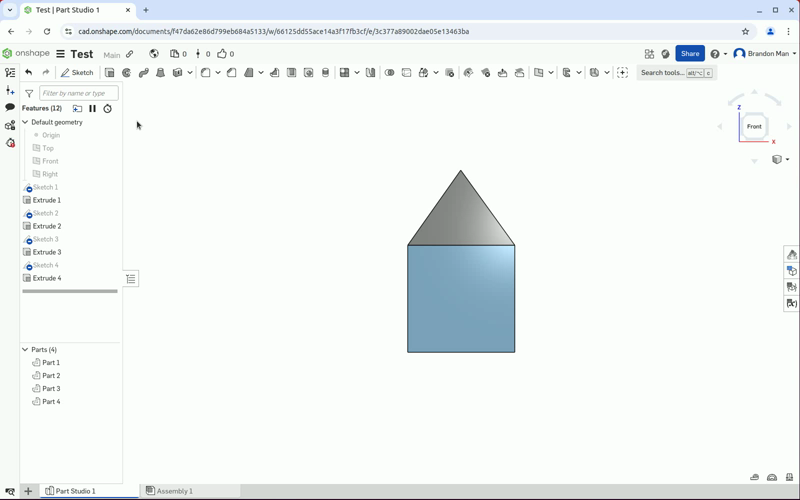
key(shift+h)
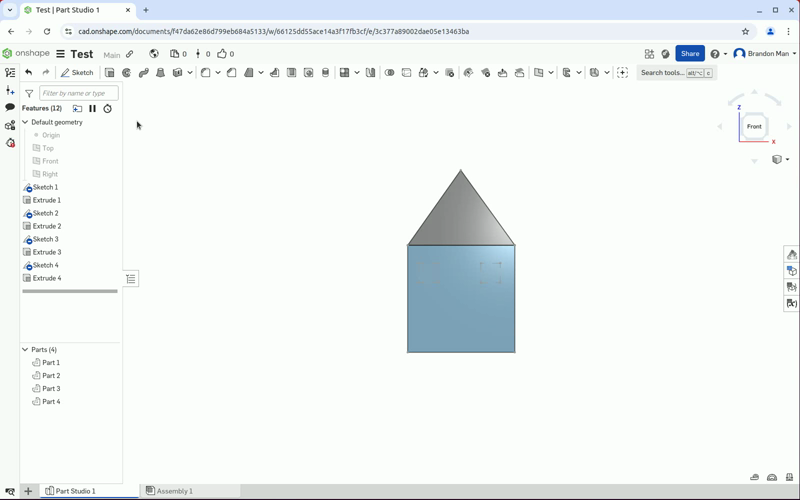
key(shift+h)
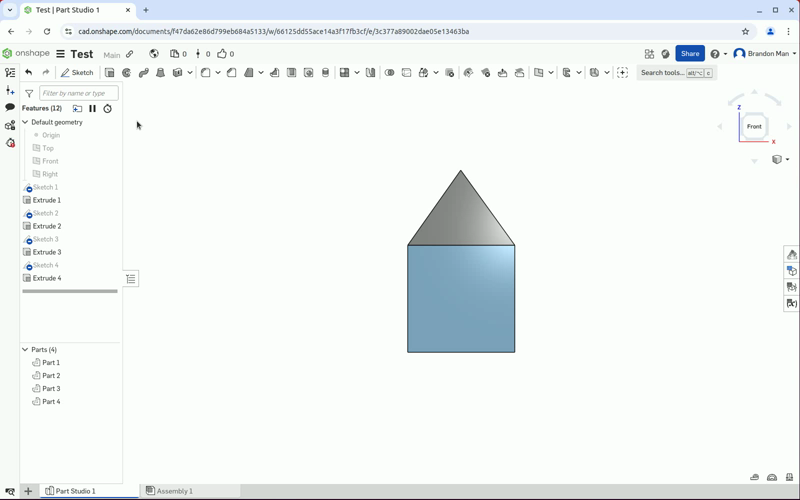
mouse_move(73, 189)
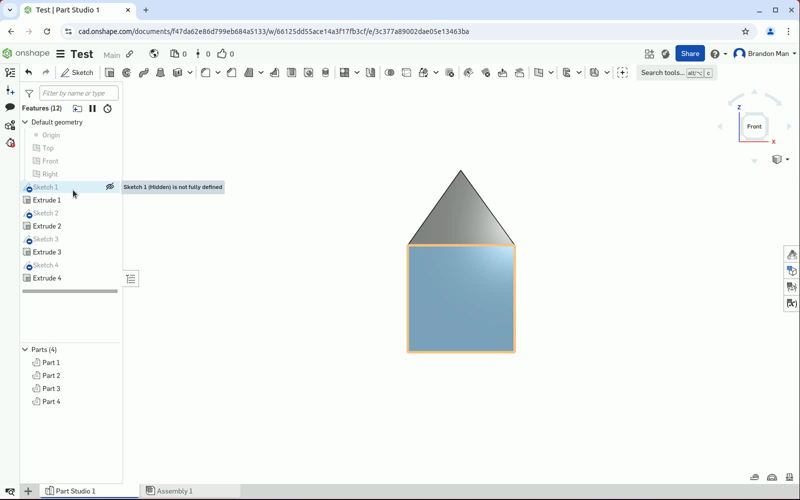
click(73, 189)
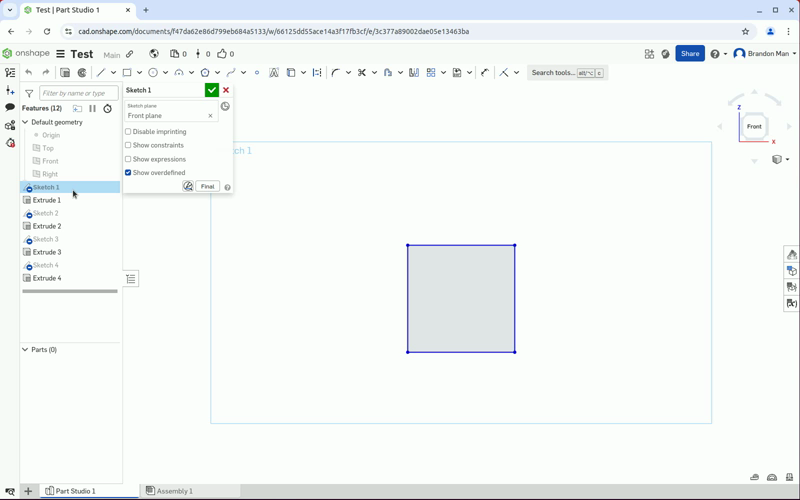
mouse_move(229, 92)
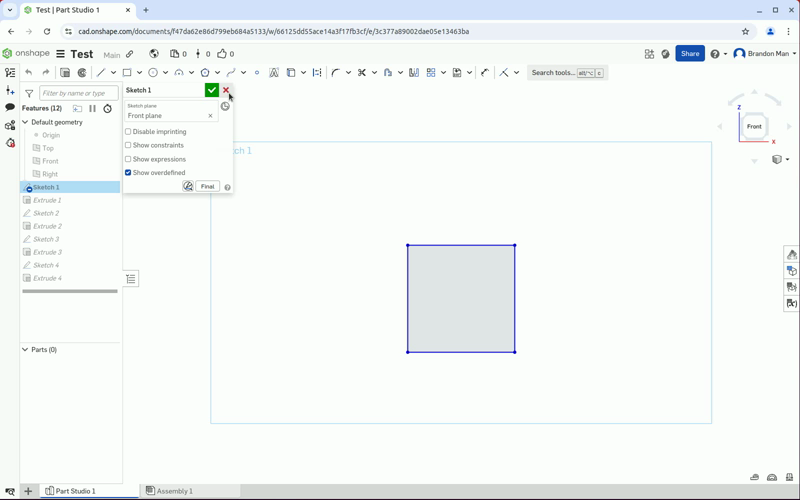
click(229, 92)
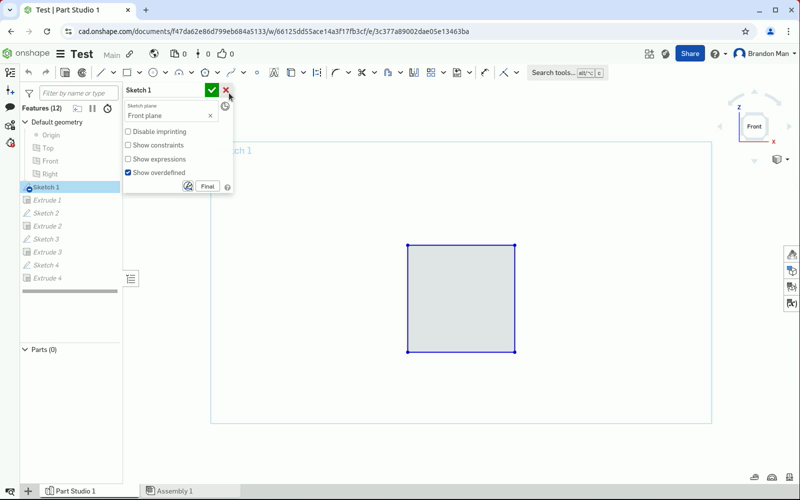
key(shift+s)
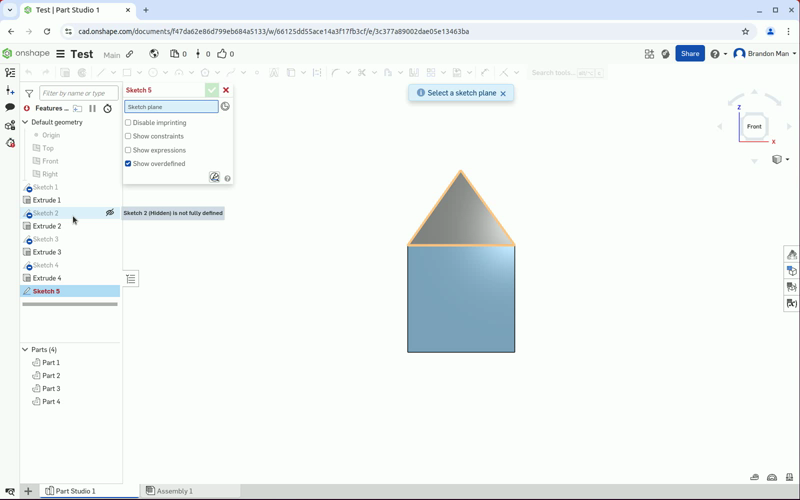
scroll(3)
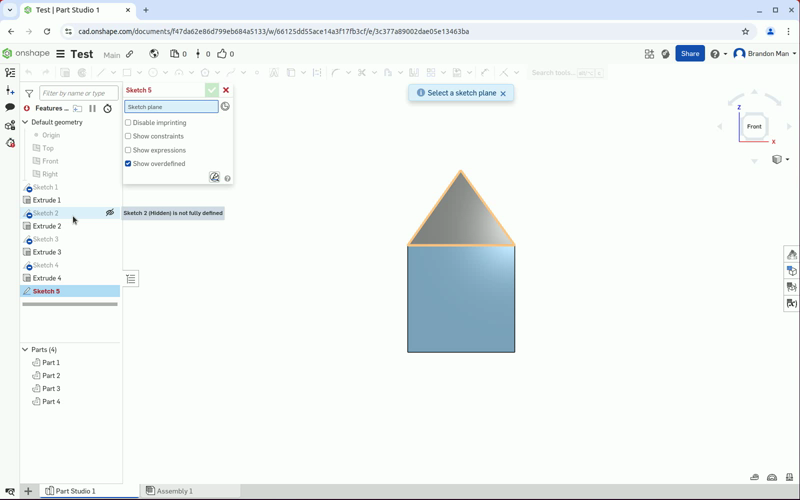
mouse_move(73, 163)
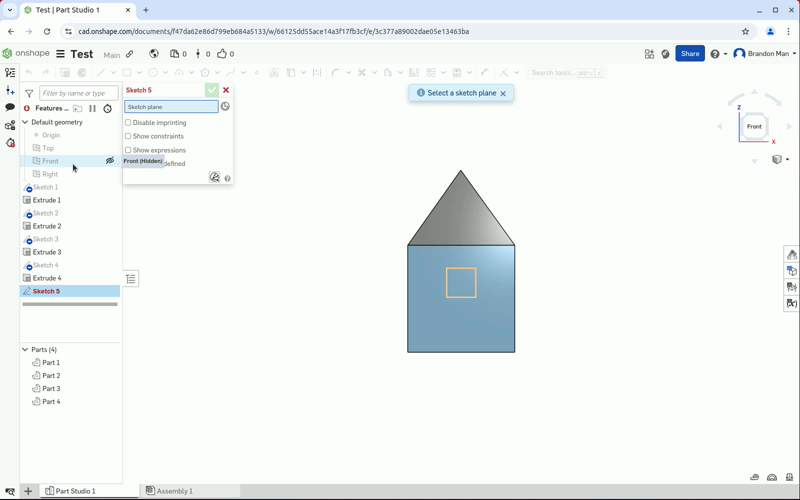
click(73, 163)
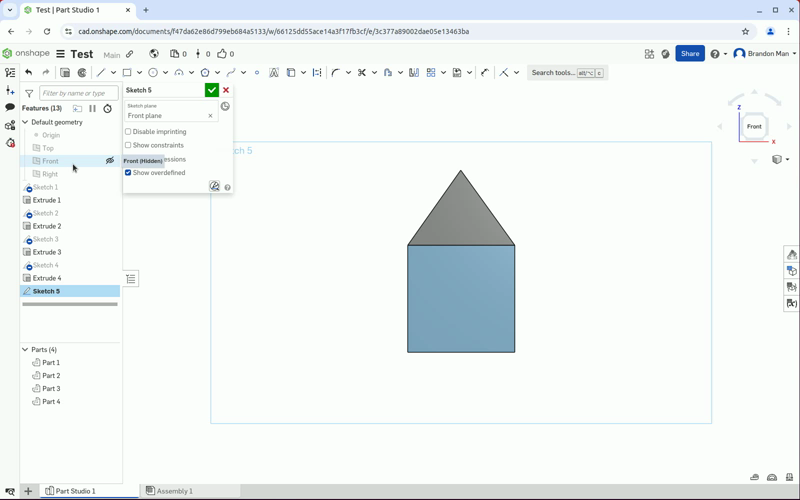
mouse_move(73, 352)
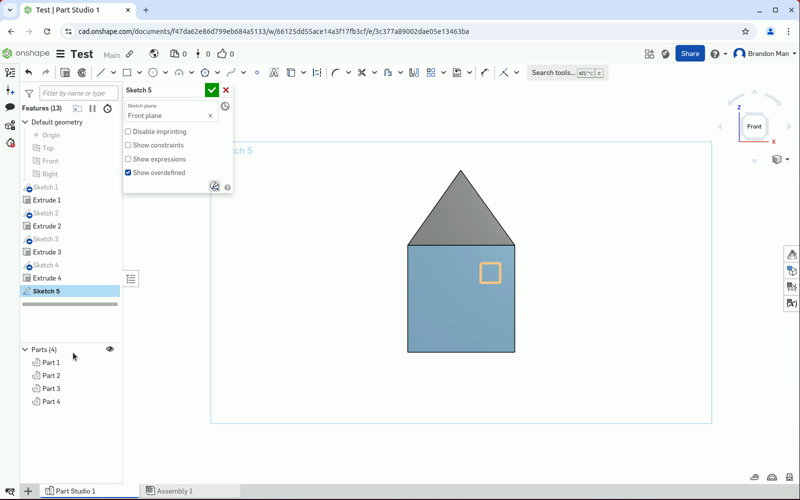
key(y)
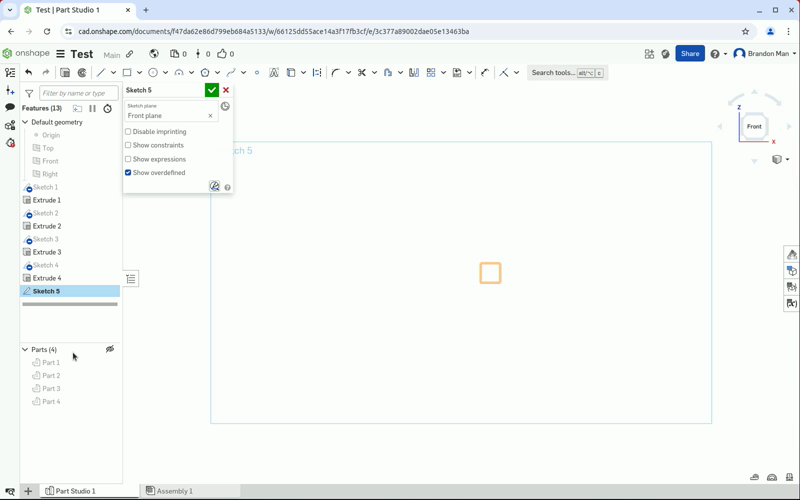
key(c)
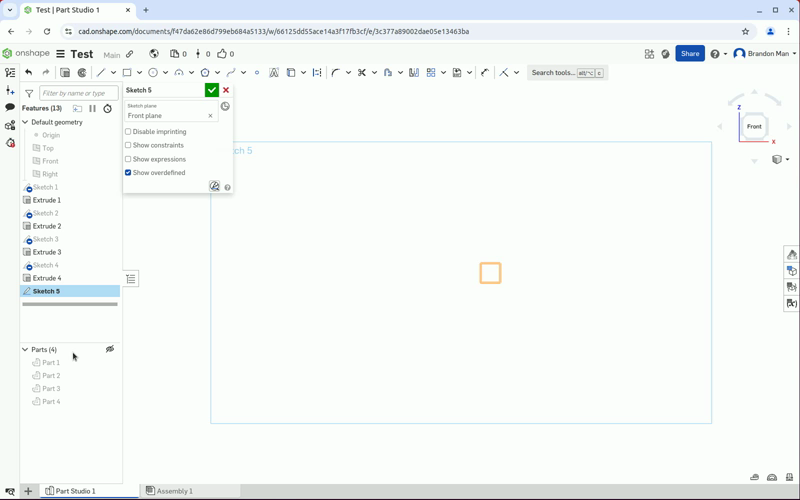
key_down(shift)
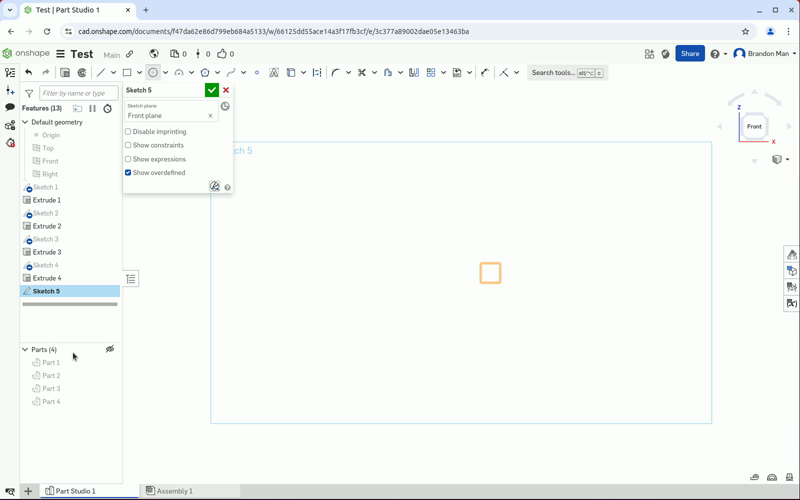
mouse_move(460, 220)
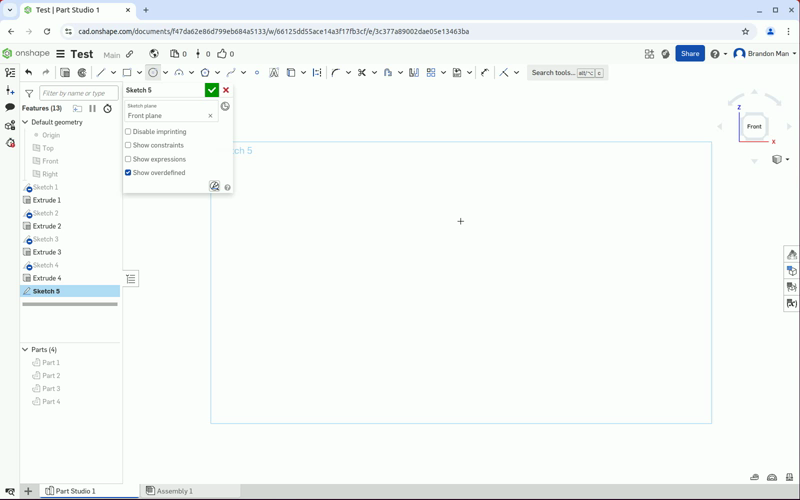
click(460, 220)
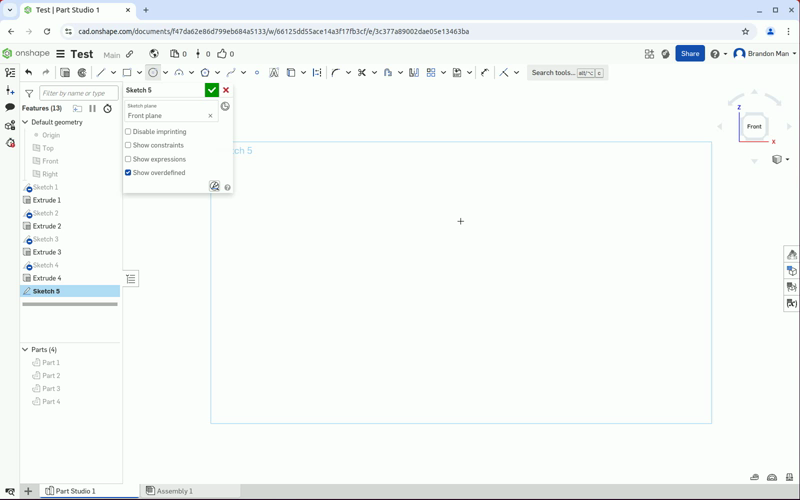
key_up(shift)
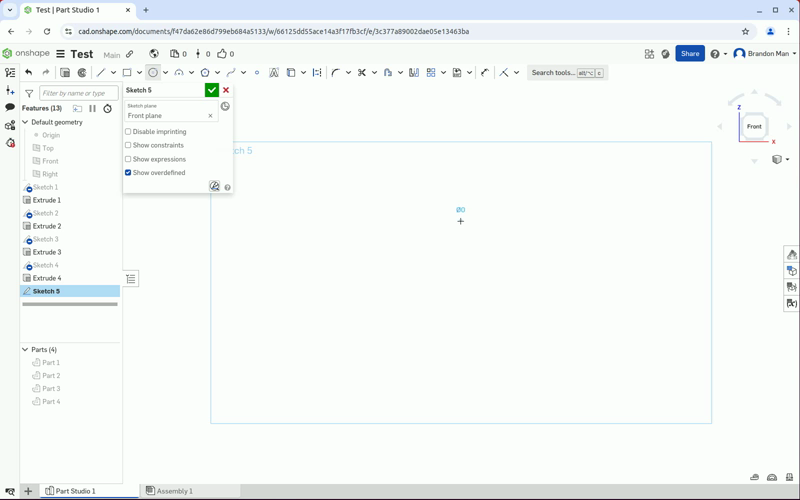
mouse_move(468, 220)
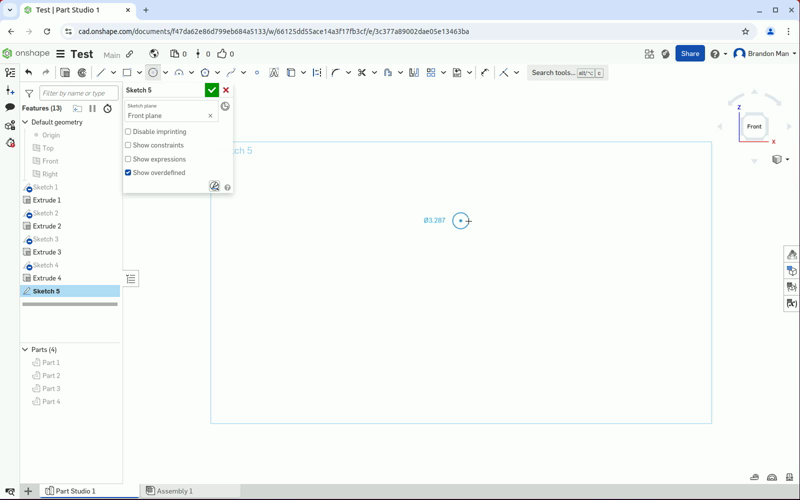
click(468, 220)
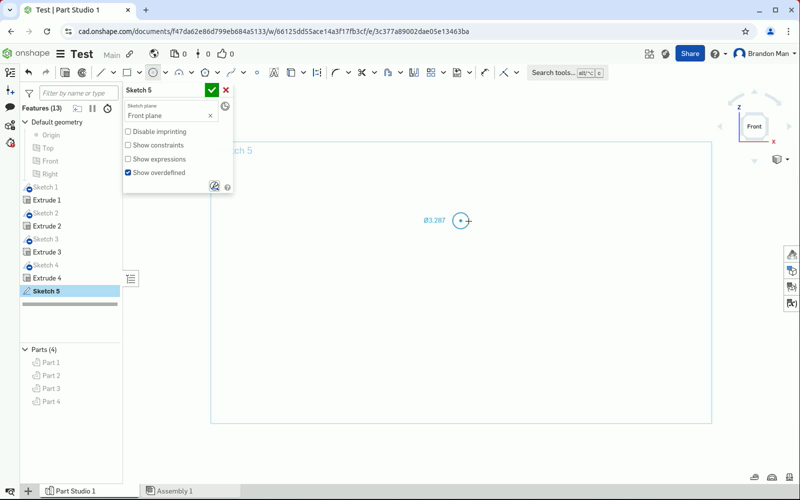
key(esc)
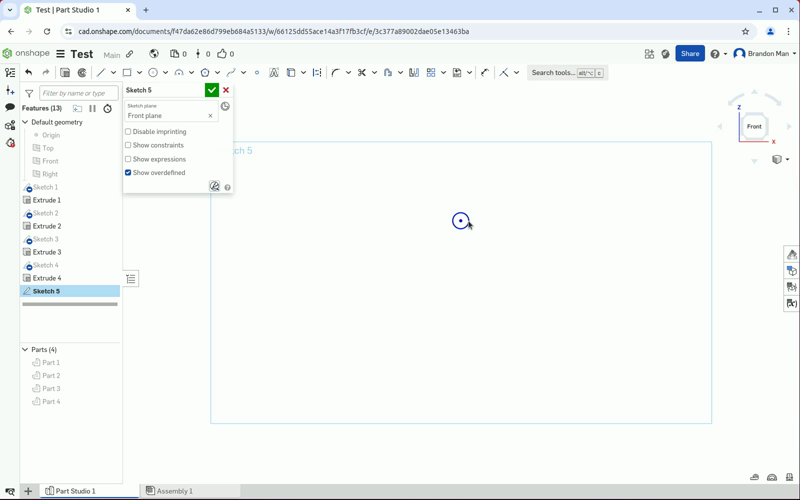
mouse_move(456, 219)
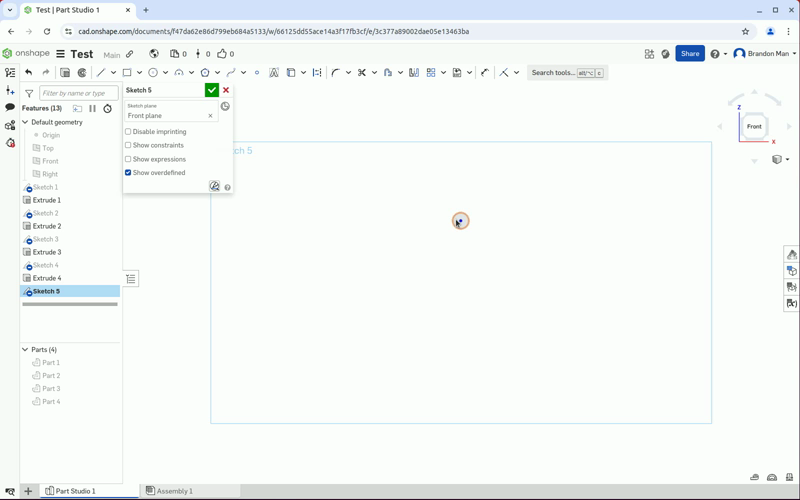
scroll(6)
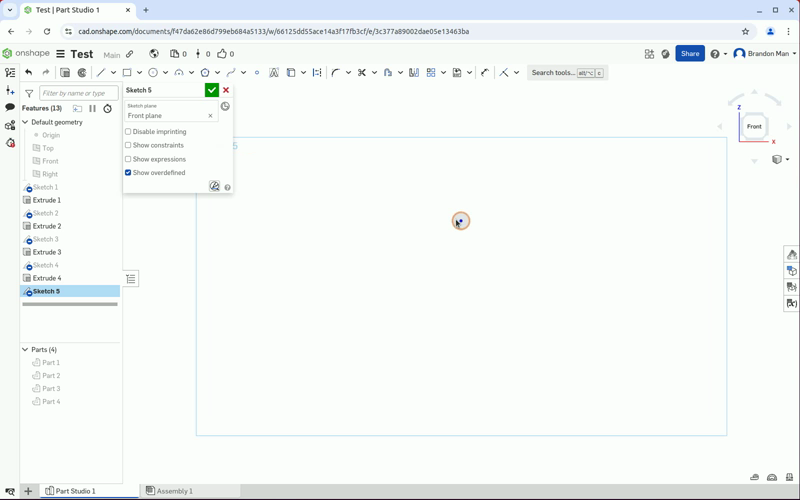
scroll(6)
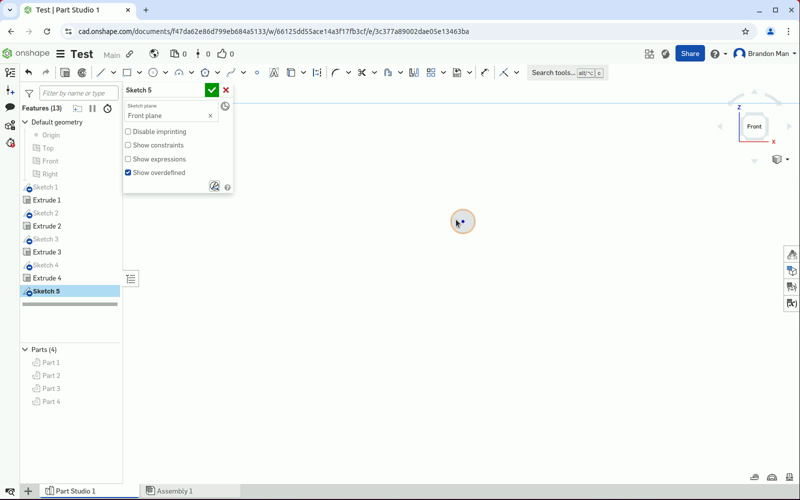
scroll(6)
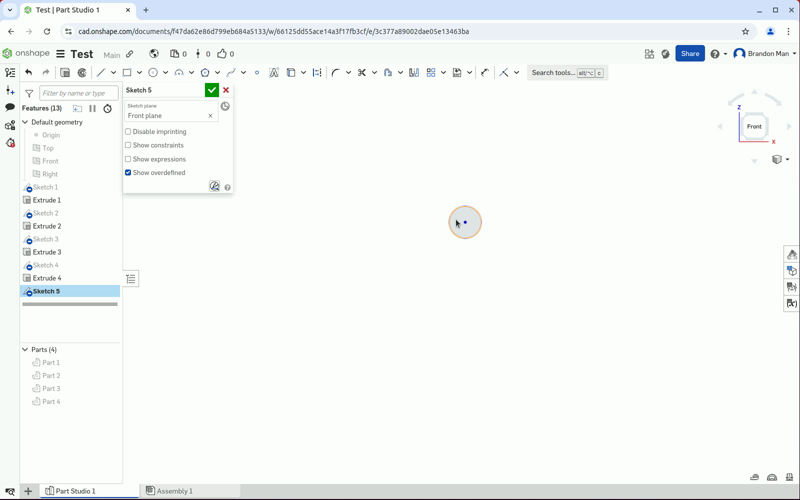
scroll(6)
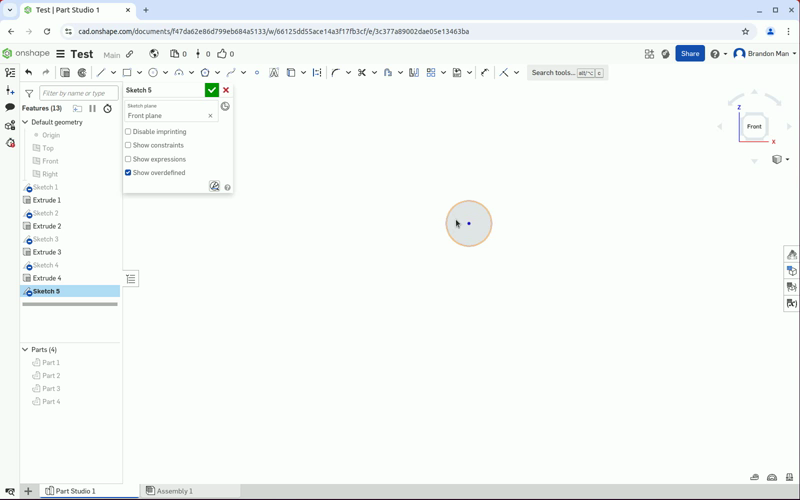
scroll(6)
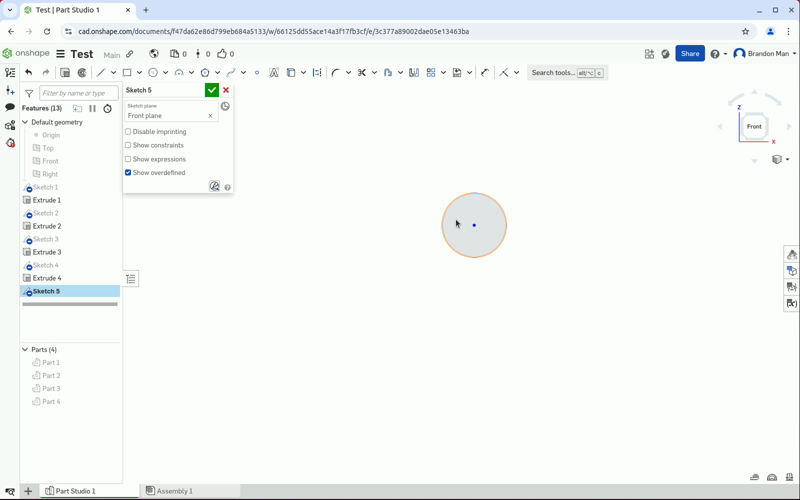
scroll(6)
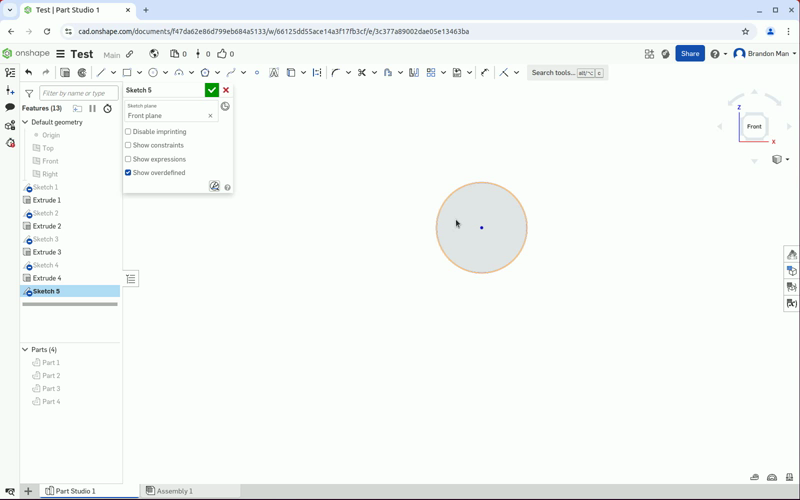
scroll(6)
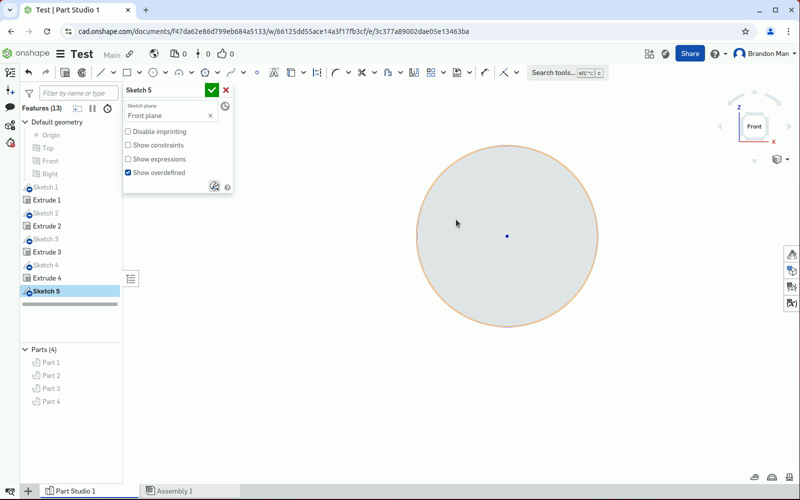
click(456, 219)
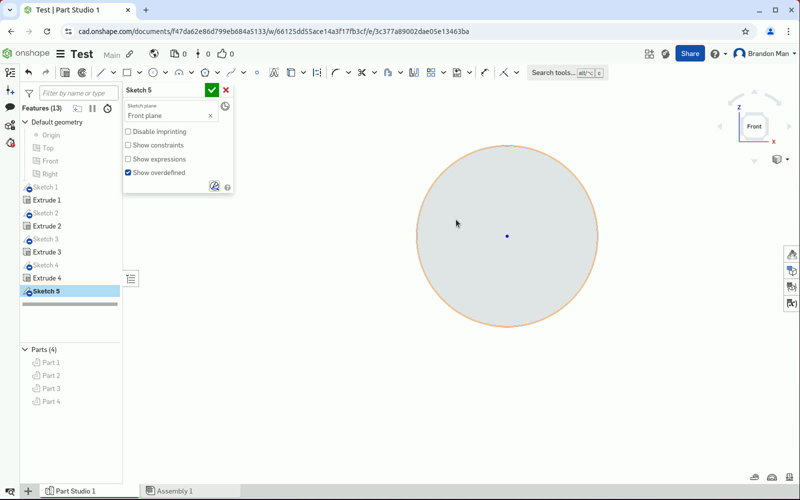
scroll(-6)
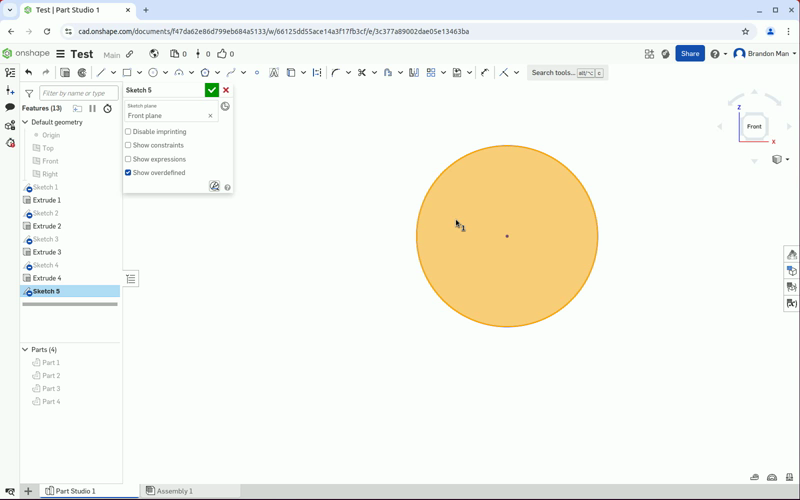
scroll(-6)
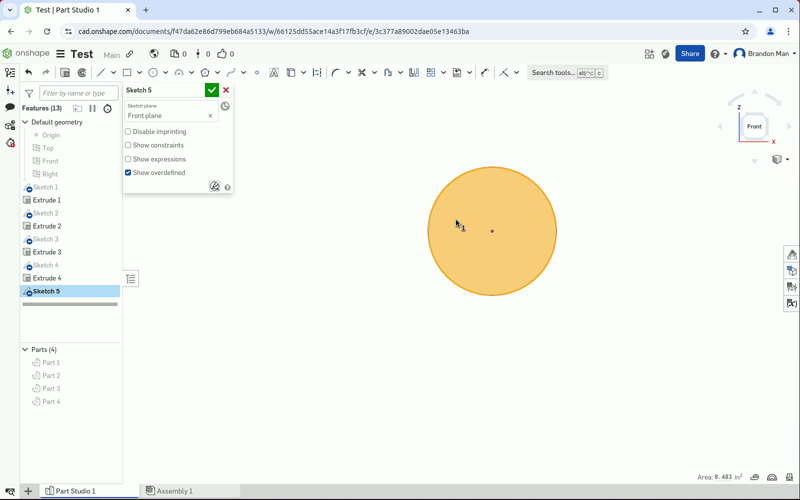
scroll(-6)
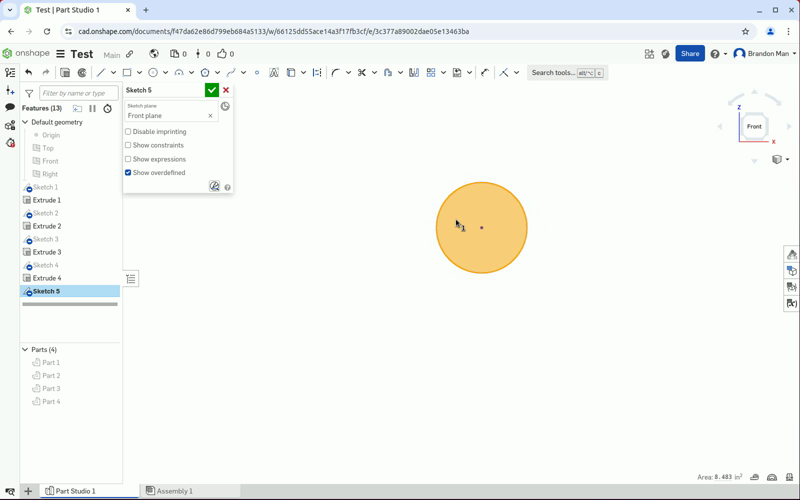
scroll(-6)
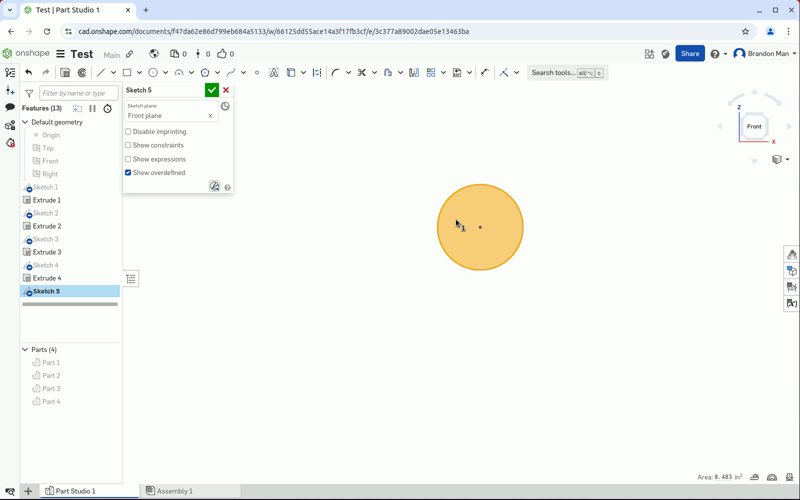
scroll(-6)
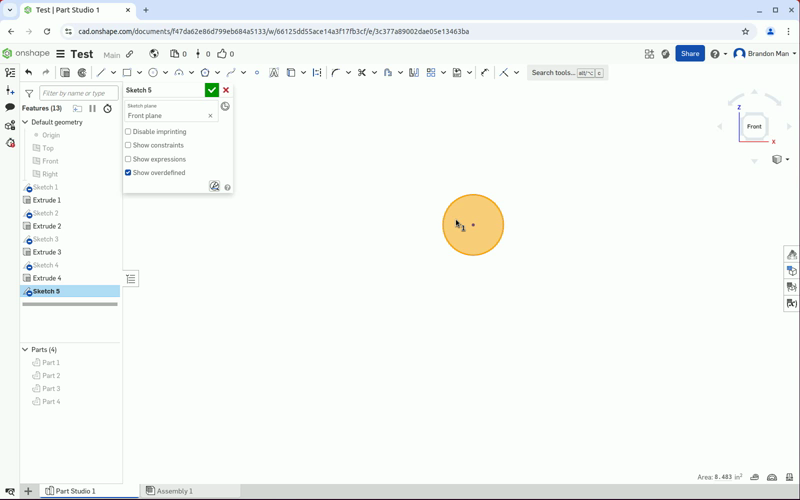
scroll(-6)
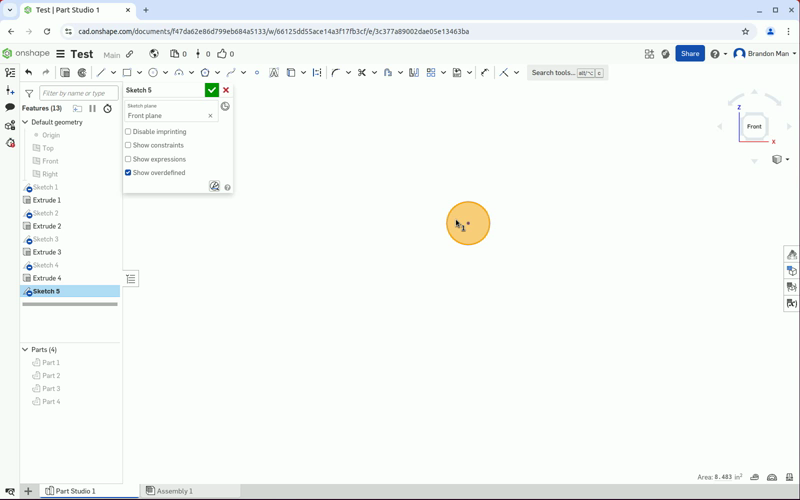
scroll(-6)
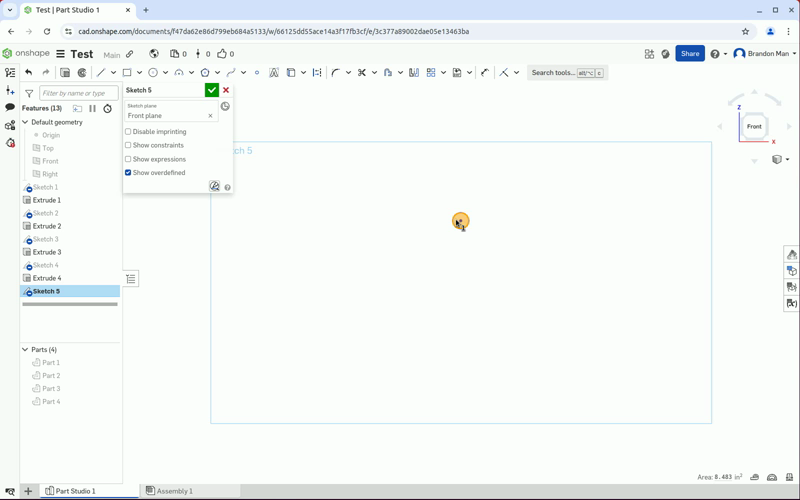
mouse_move(73, 352)
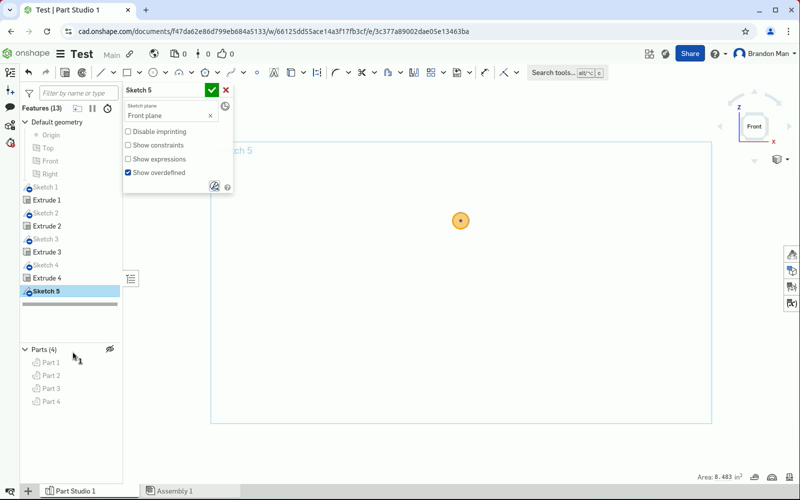
key(shift+y)
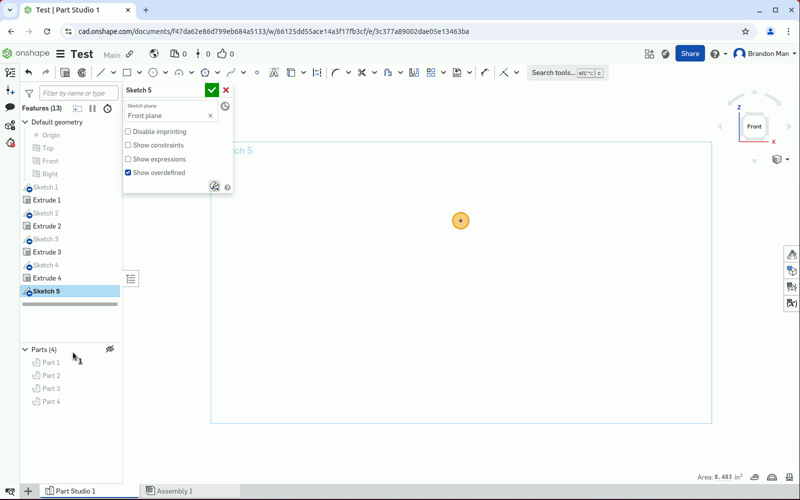
key(shift+e)
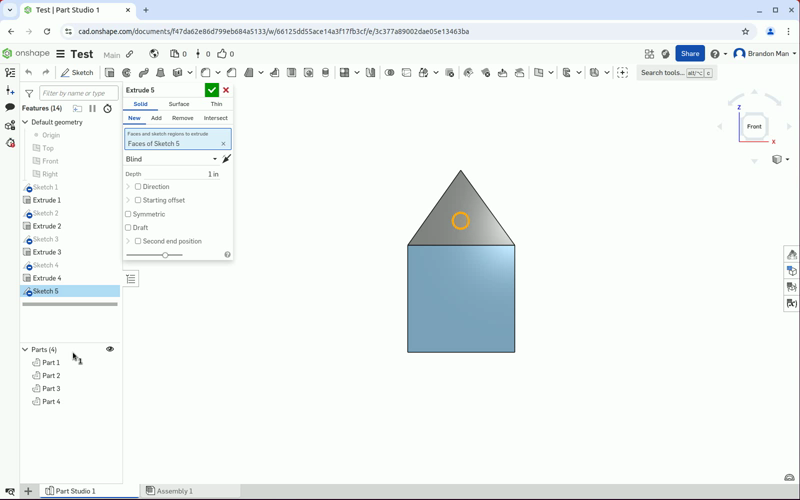
mouse_move(143, 106)
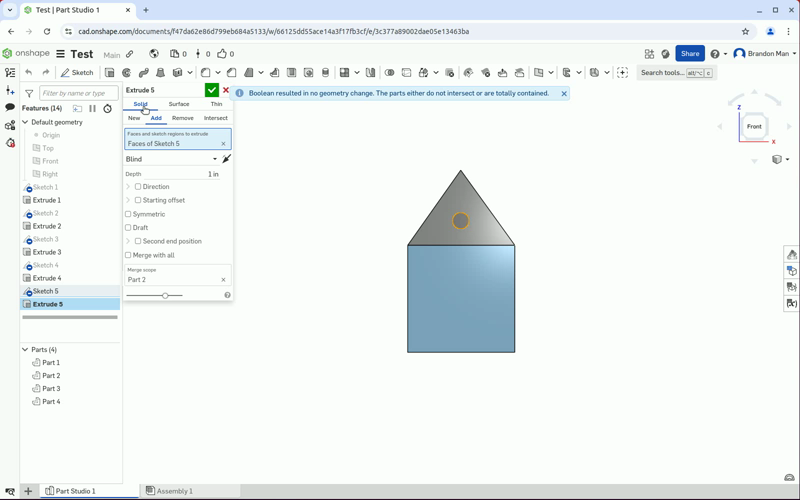
click(143, 106)
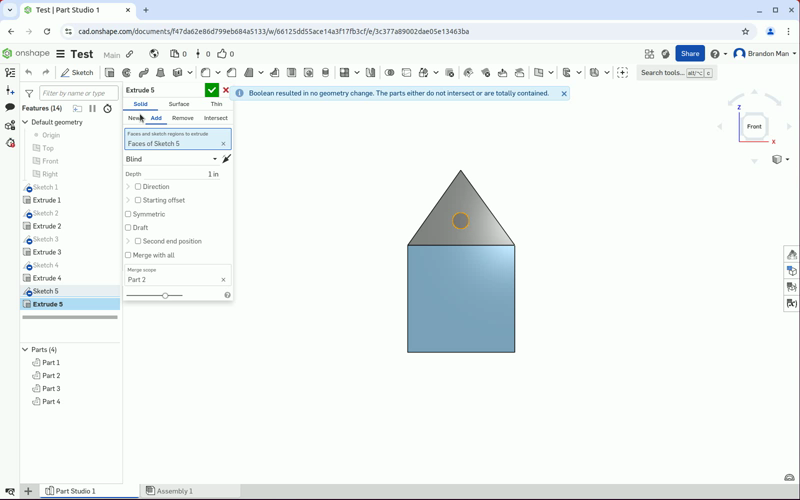
mouse_move(137, 120)
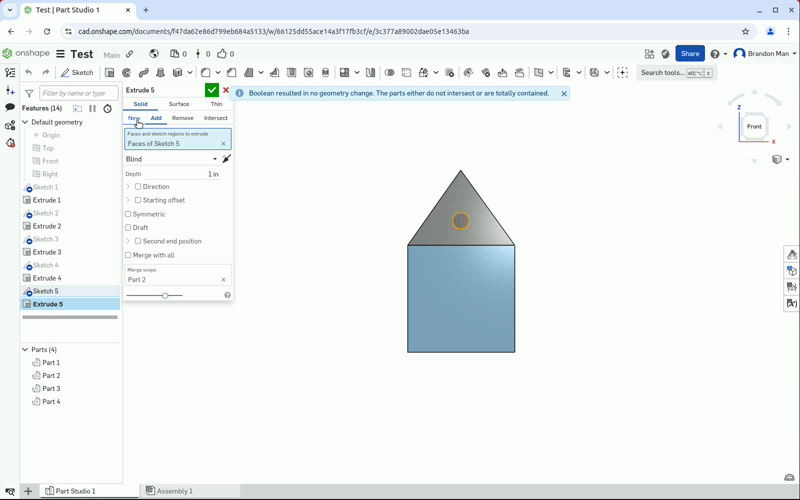
click(137, 120)
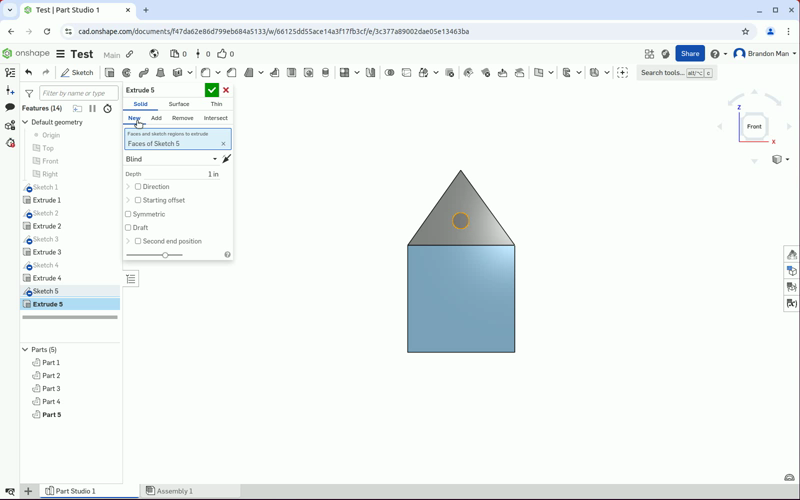
key(tab, 4)
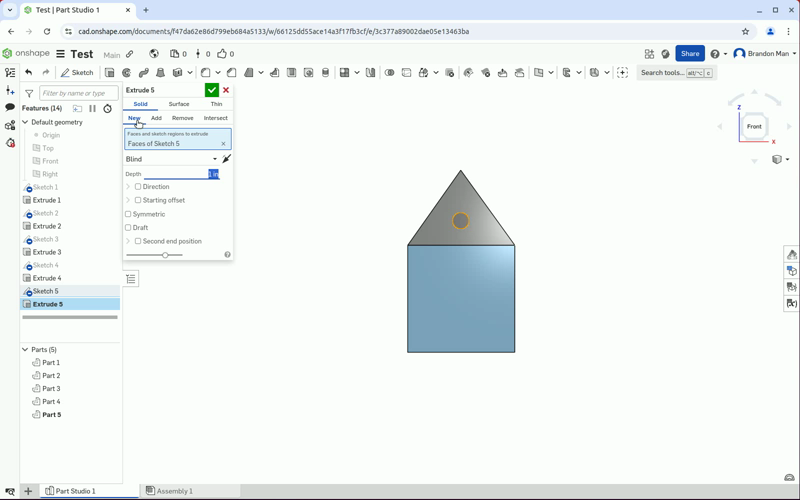
text(-0.722)
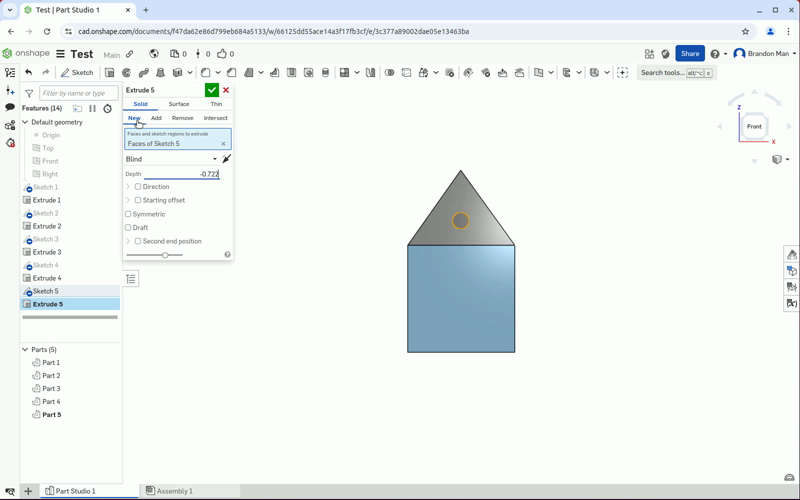
key(enter)
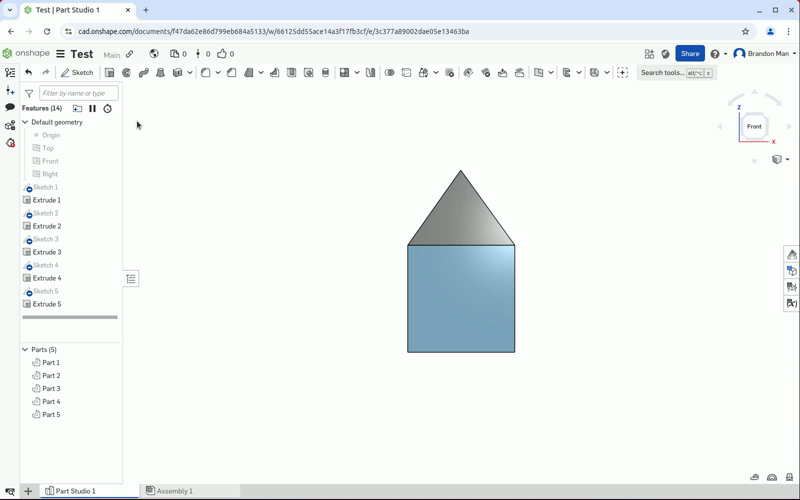
key(shift+h)
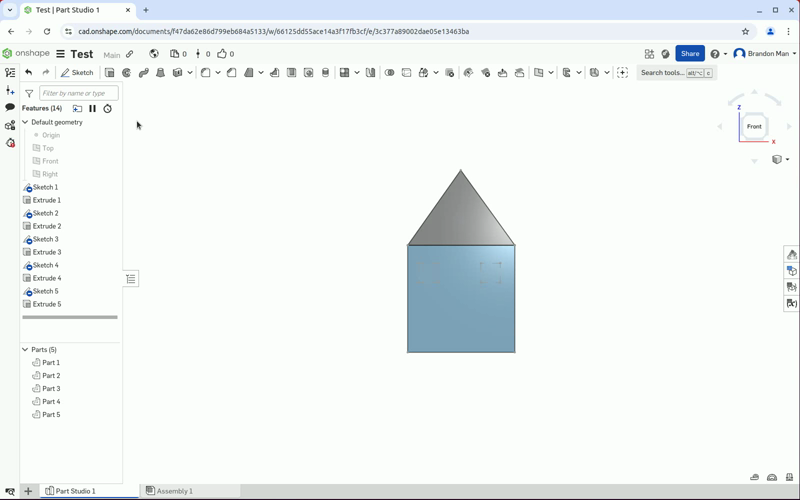
key(shift+h)
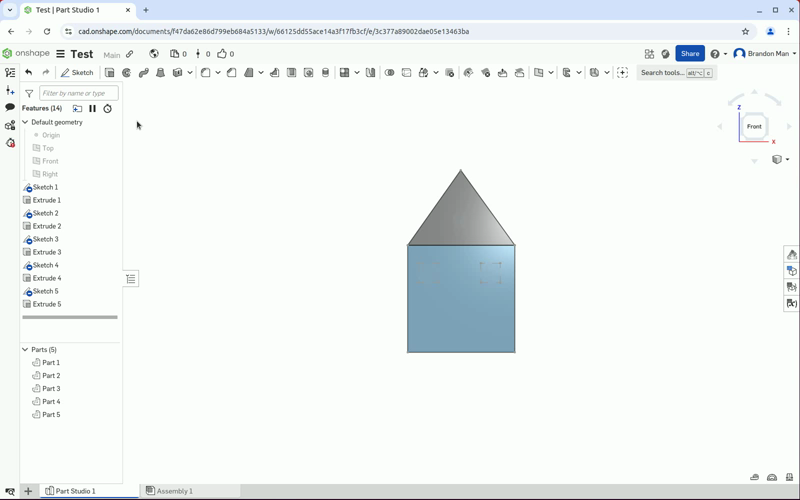
key(shift+7)
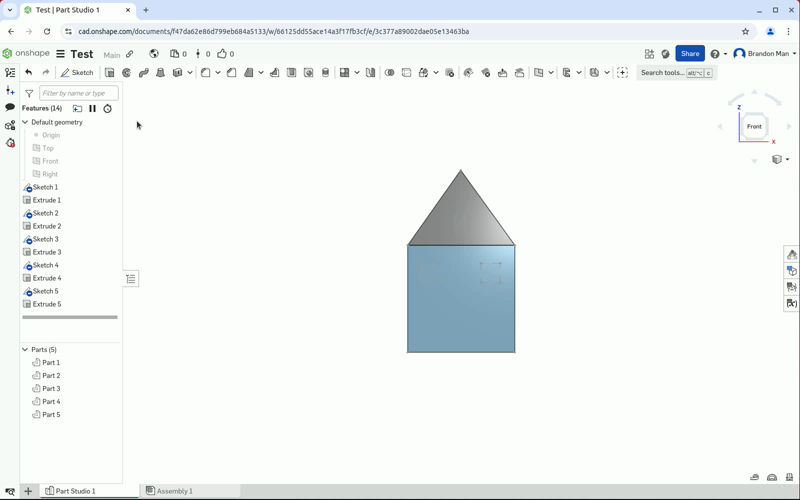
key(left, 2)
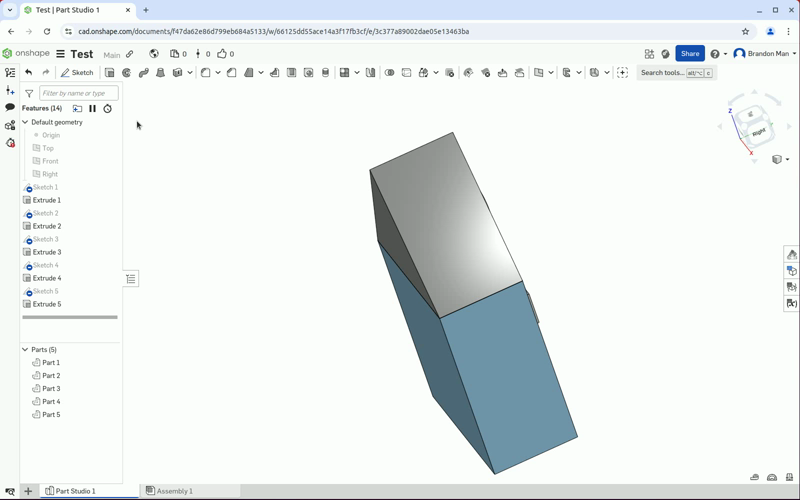
key(down, 2)
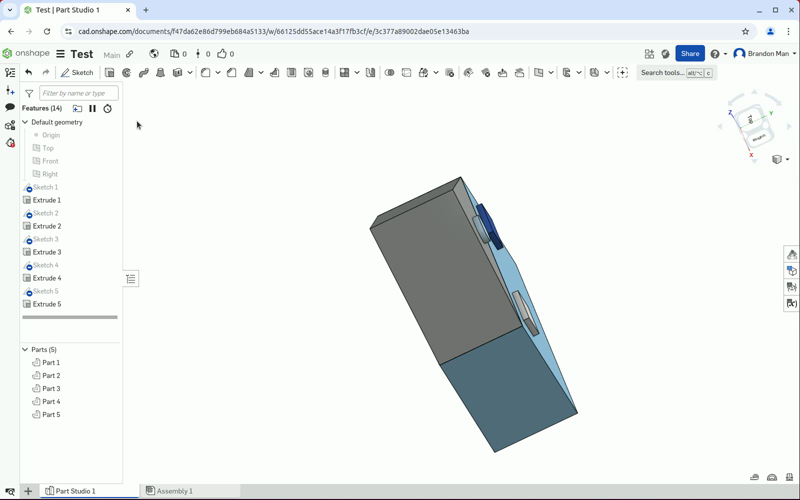
key(up, 2)
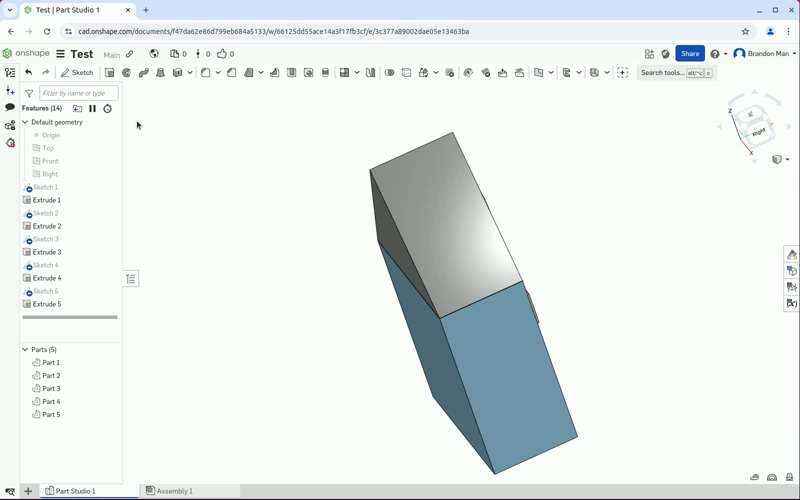
key(right, 2)
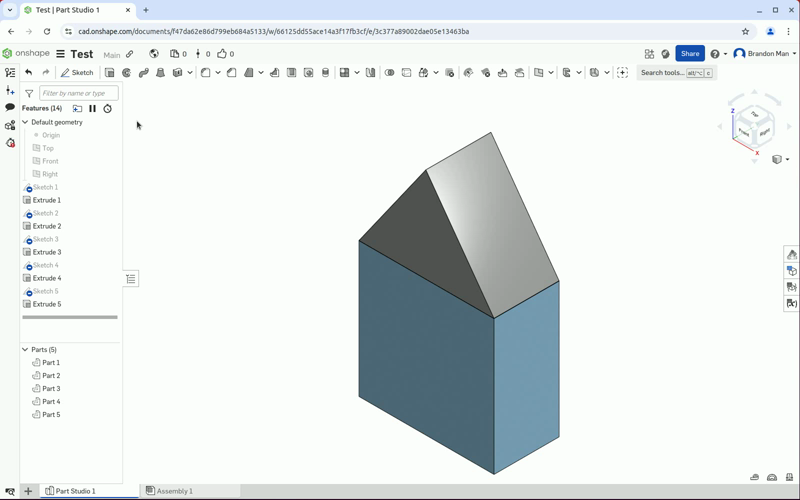
mouse_move(73, 189)
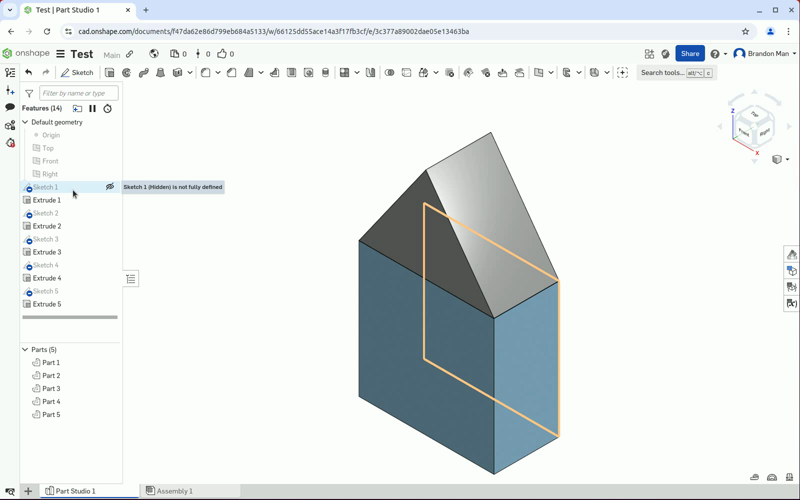
click(73, 189)